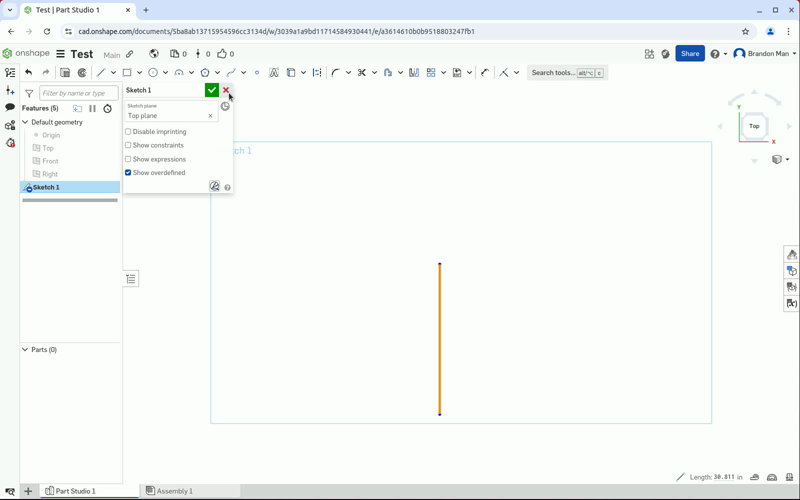
key(shift+h)
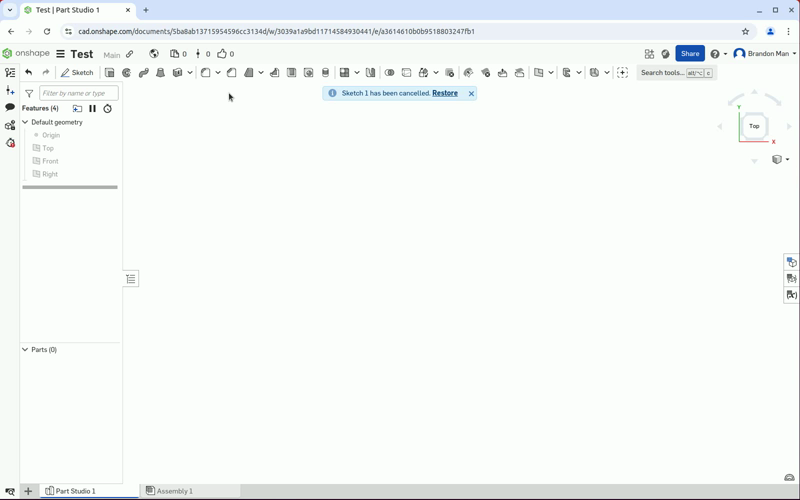
mouse_move(73, 352)
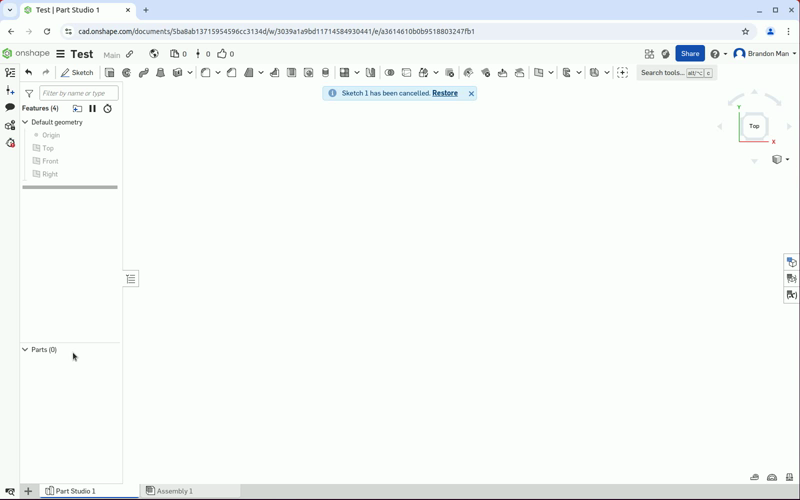
key(y)
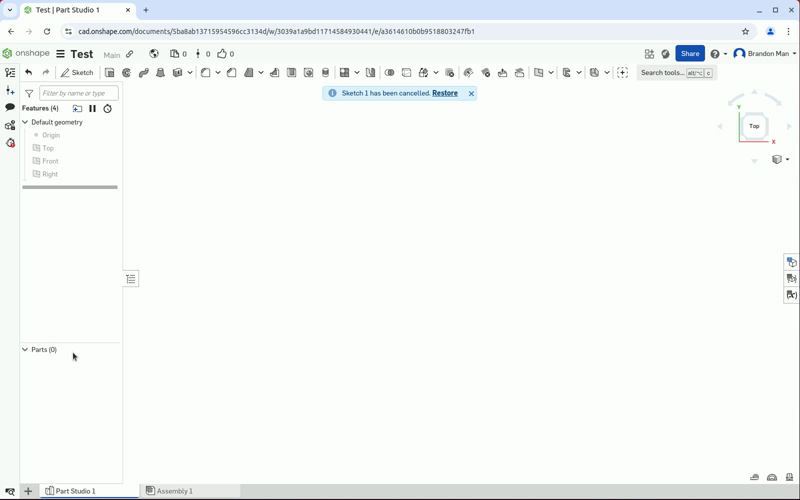
key(shift+p)
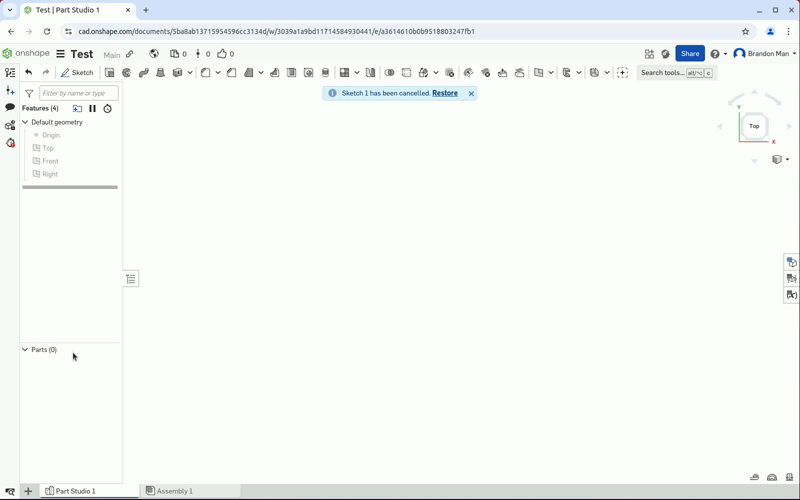
key(space)
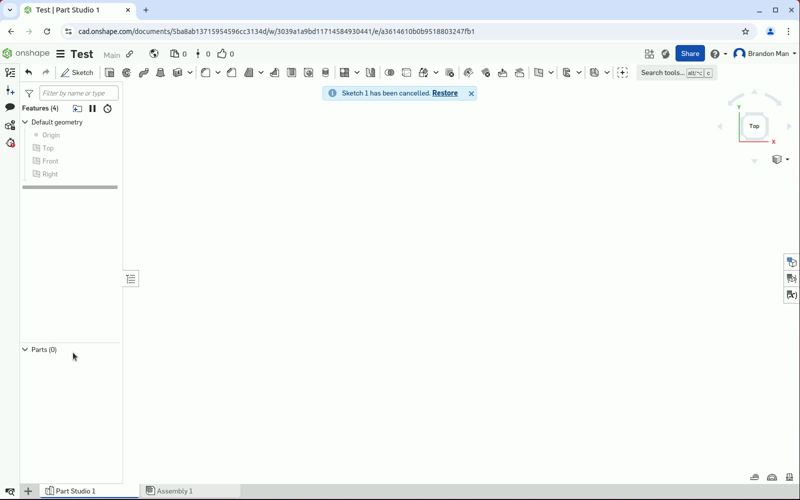
key_down(shift)
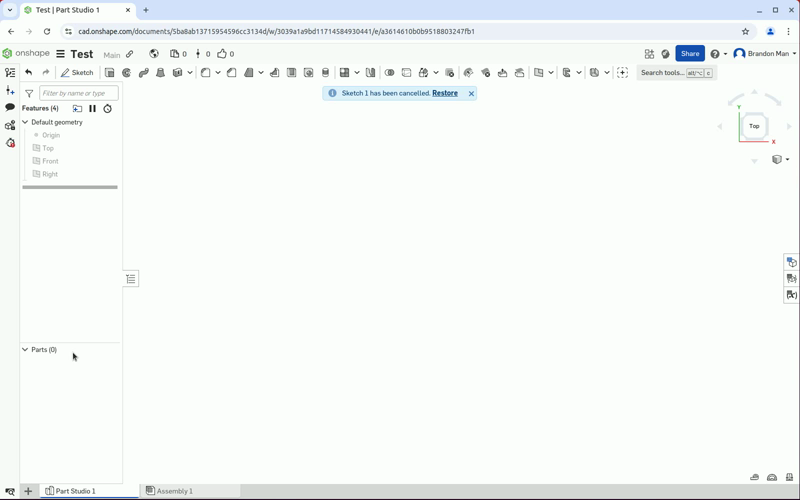
key(up)
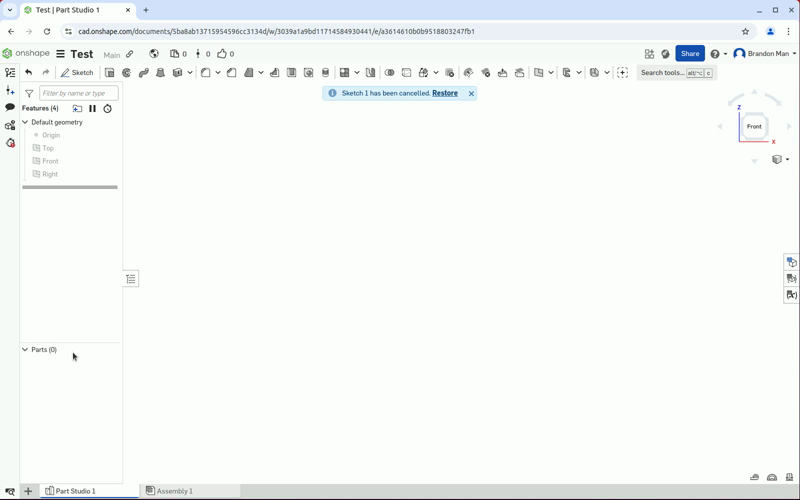
key_up(shift)
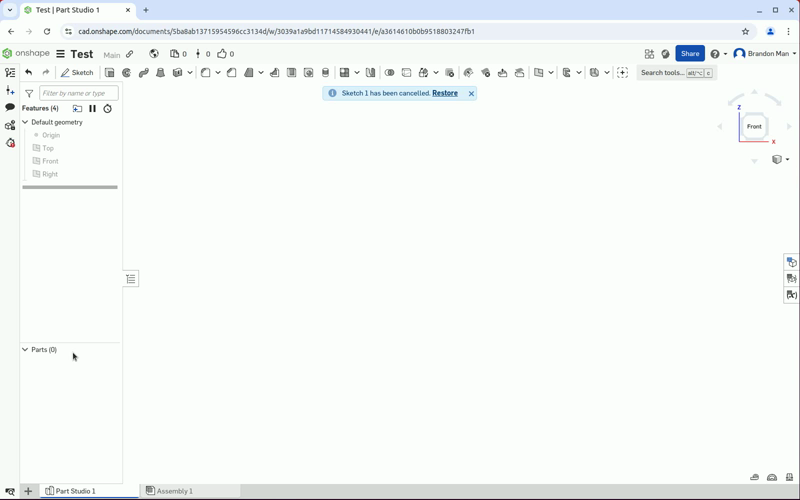
mouse_move(73, 352)
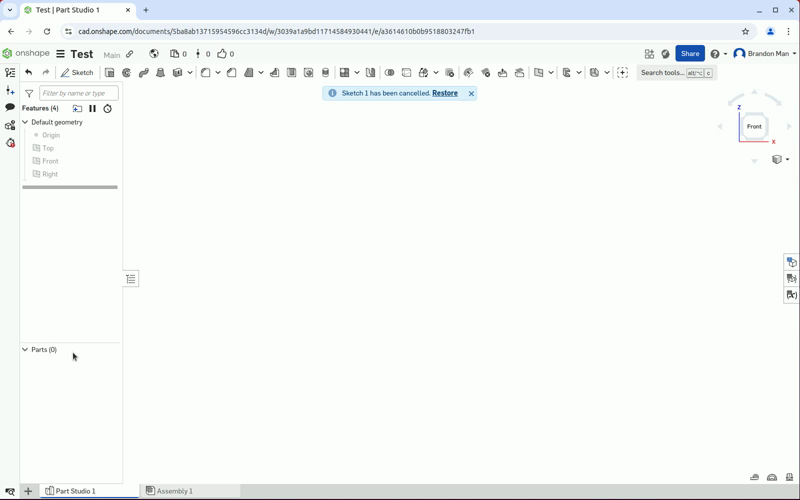
key(shift+y)
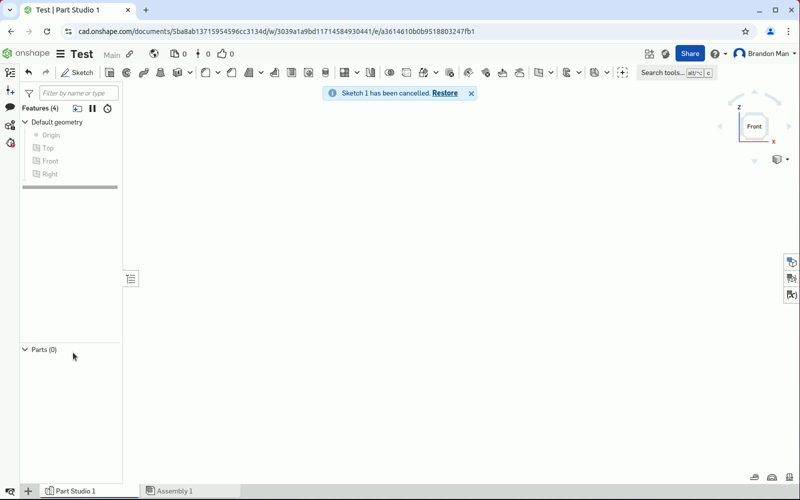
key(shift+s)
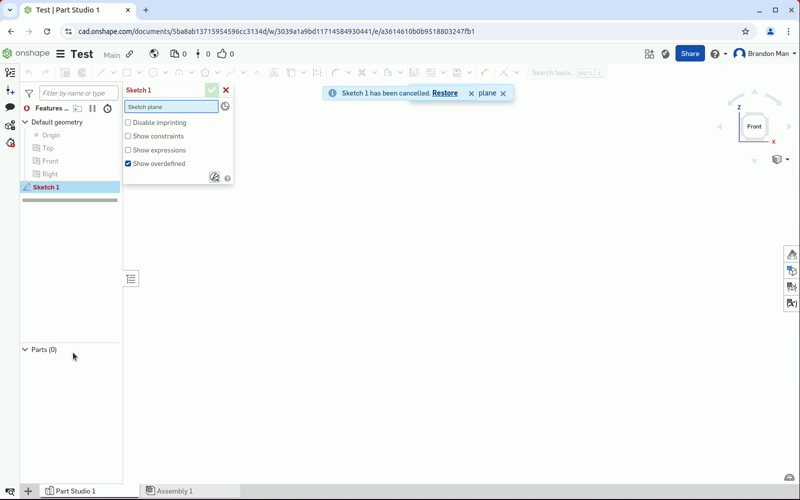
mouse_move(73, 163)
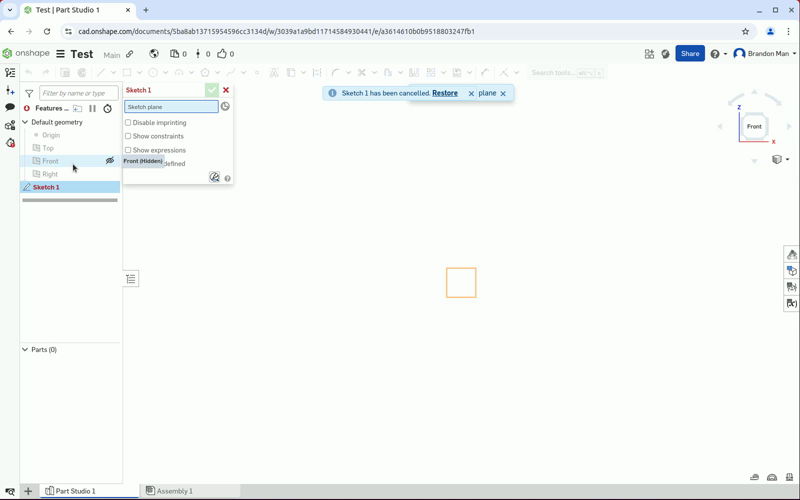
click(73, 163)
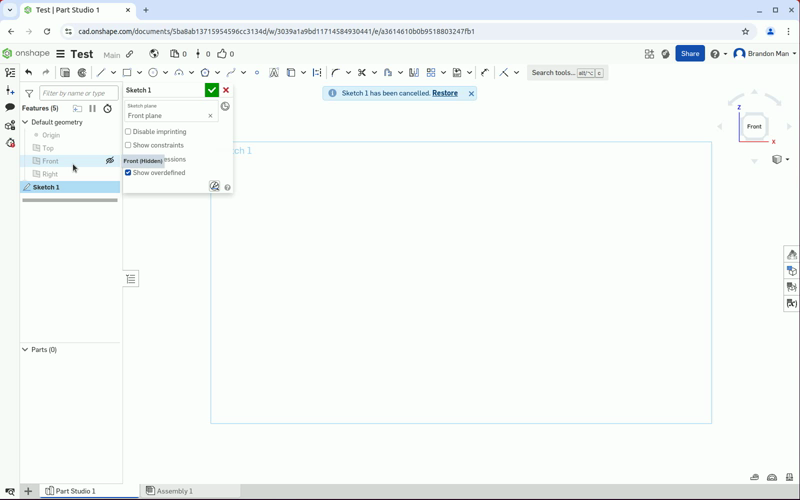
mouse_move(73, 352)
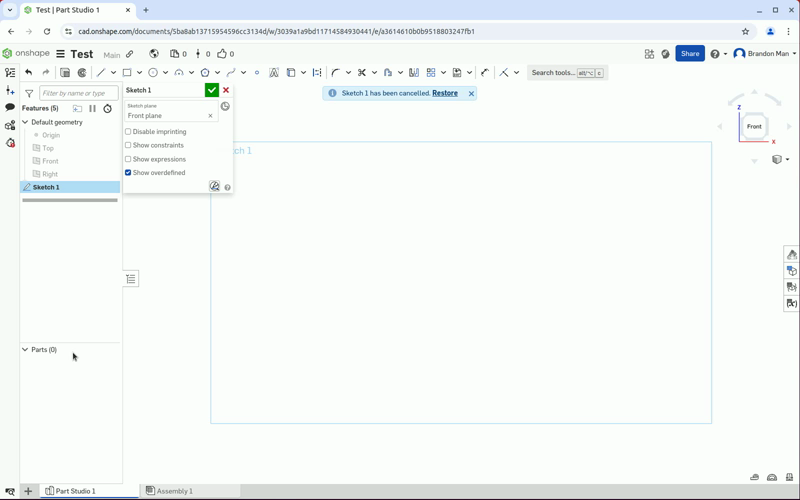
key(y)
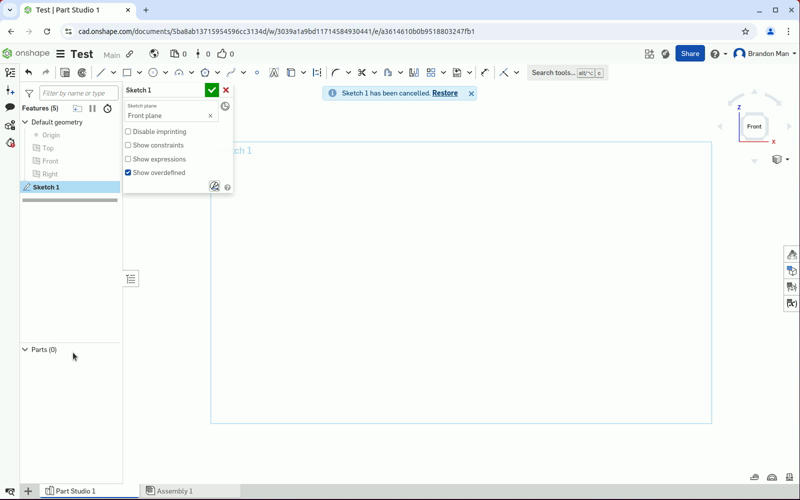
key(l)
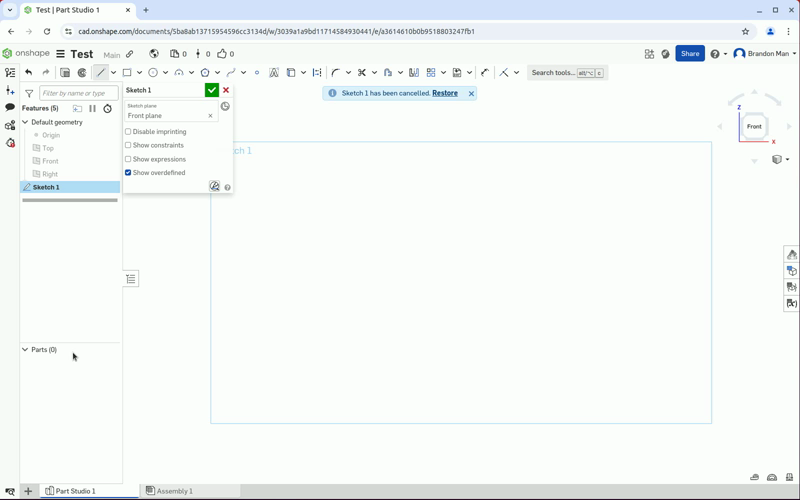
key_down(shift)
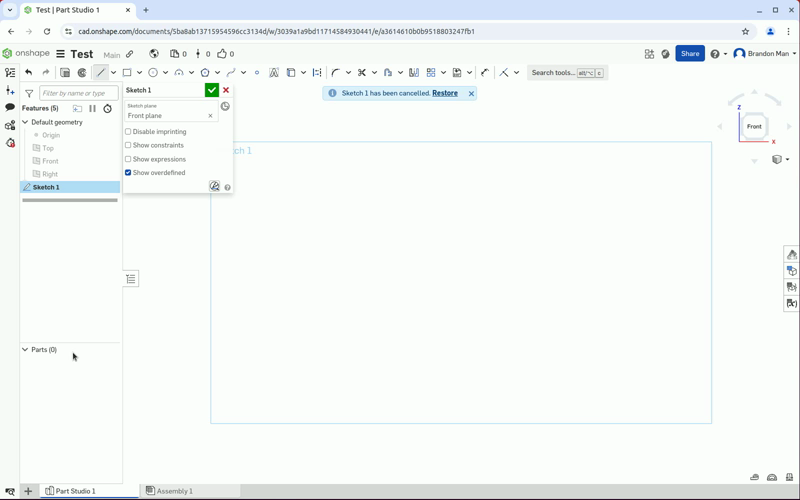
mouse_move(348, 345)
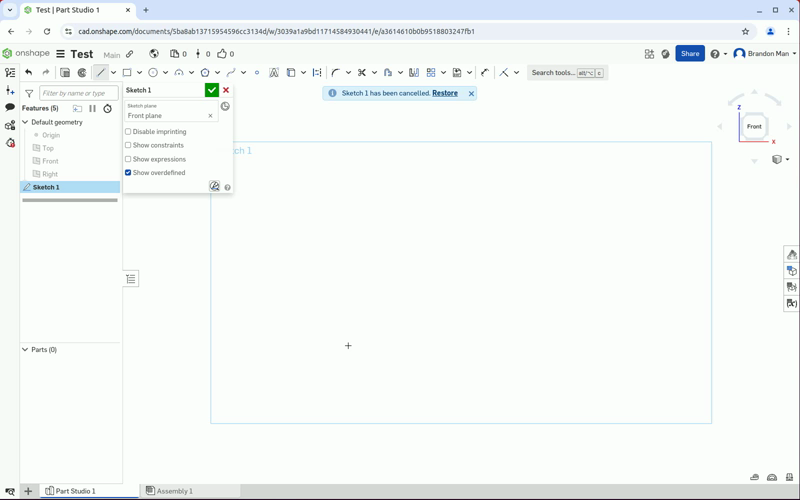
click(348, 345)
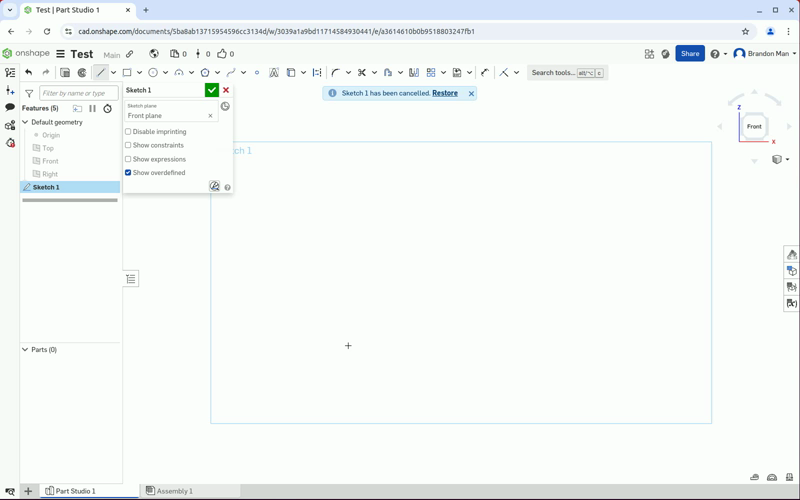
key_up(shift)
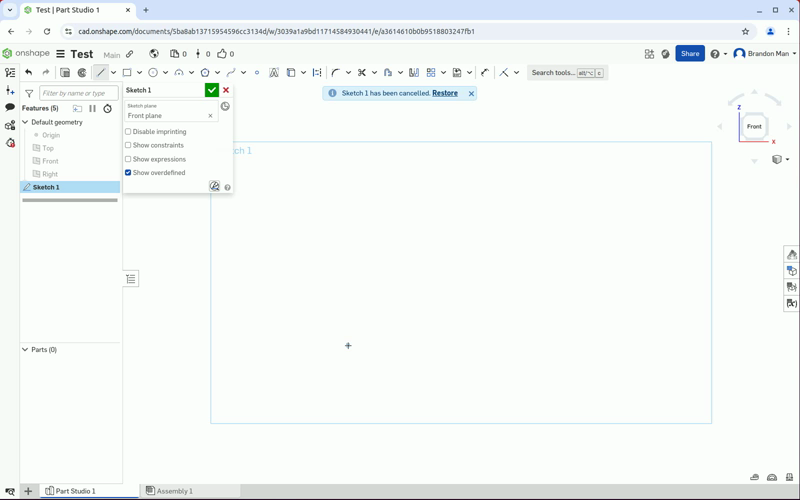
key_down(shift)
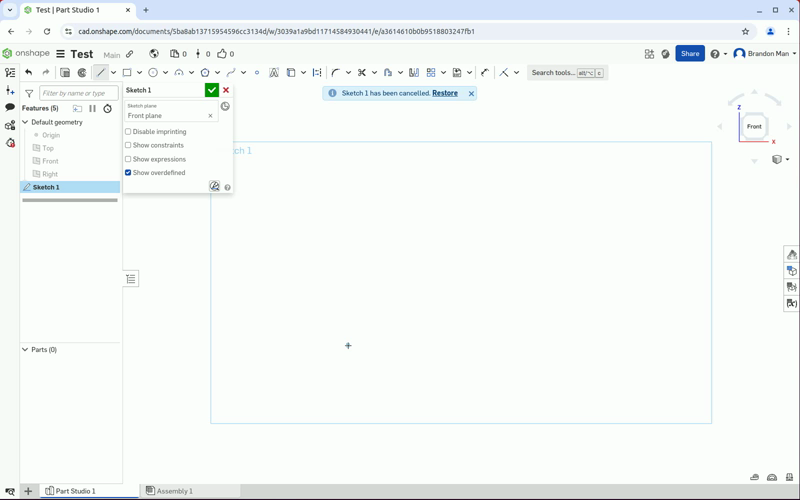
mouse_move(516, 345)
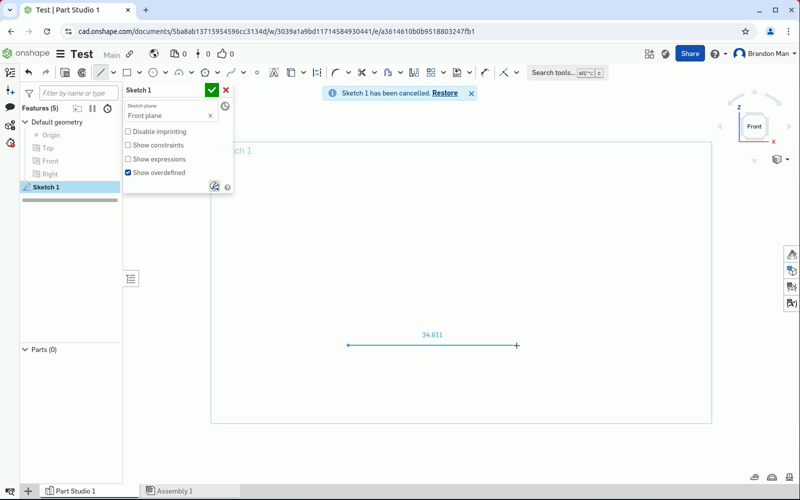
click(516, 345)
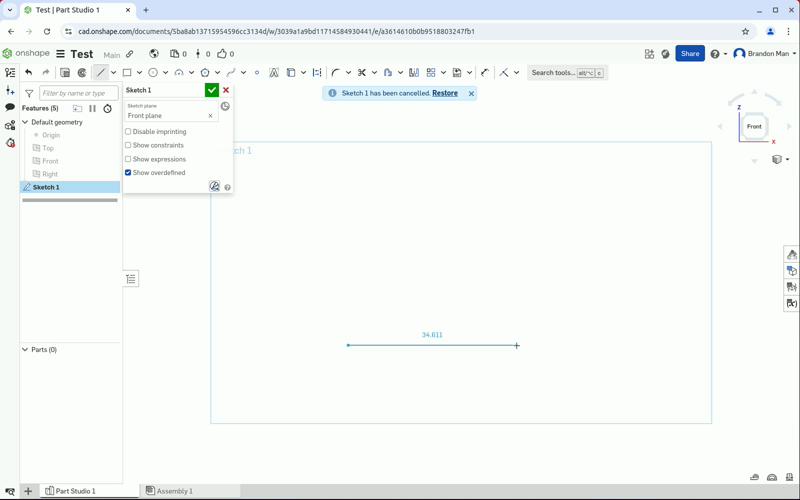
key_up(shift)
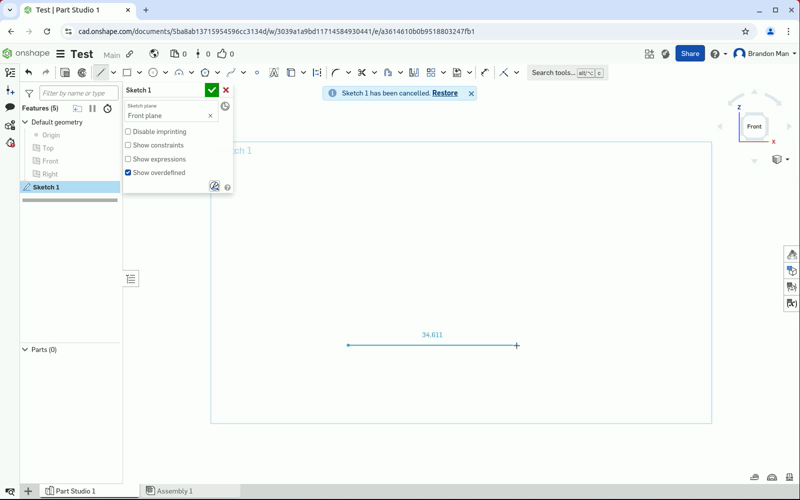
key_down(shift)
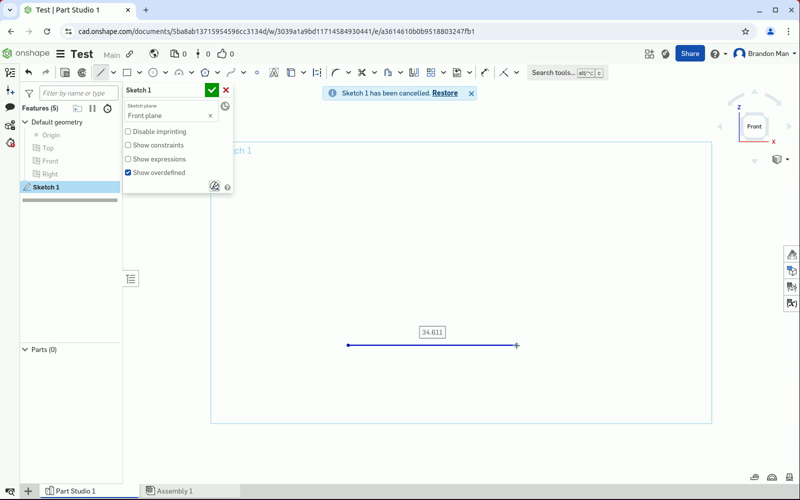
mouse_move(516, 282)
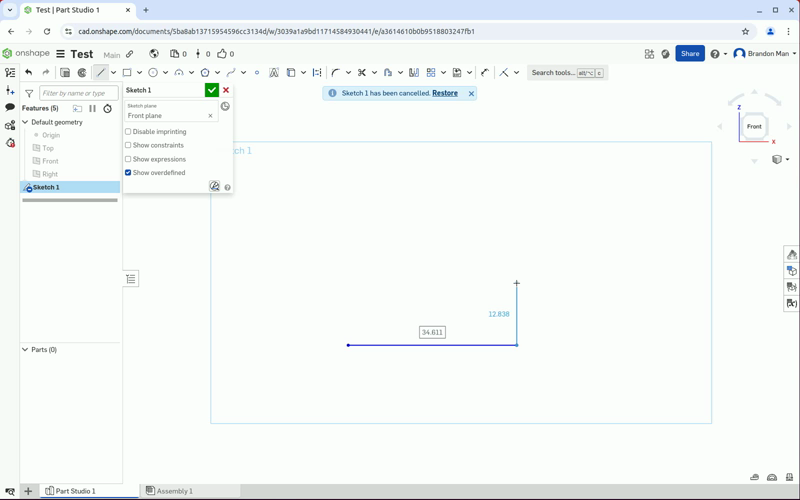
click(516, 282)
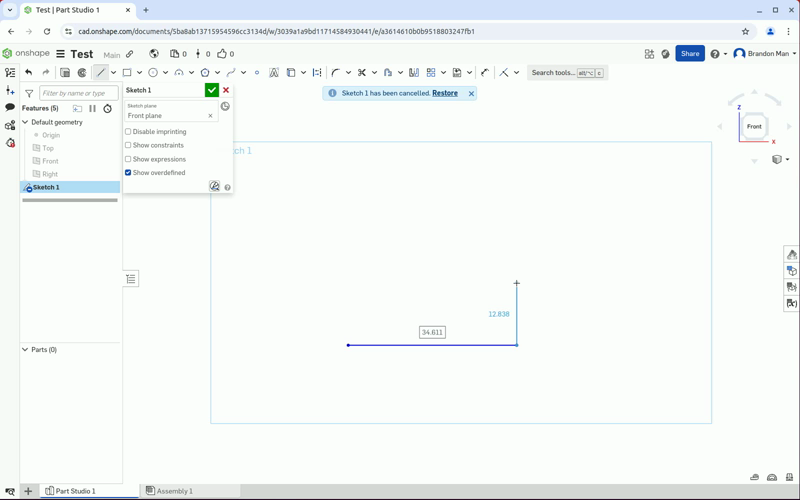
key_up(shift)
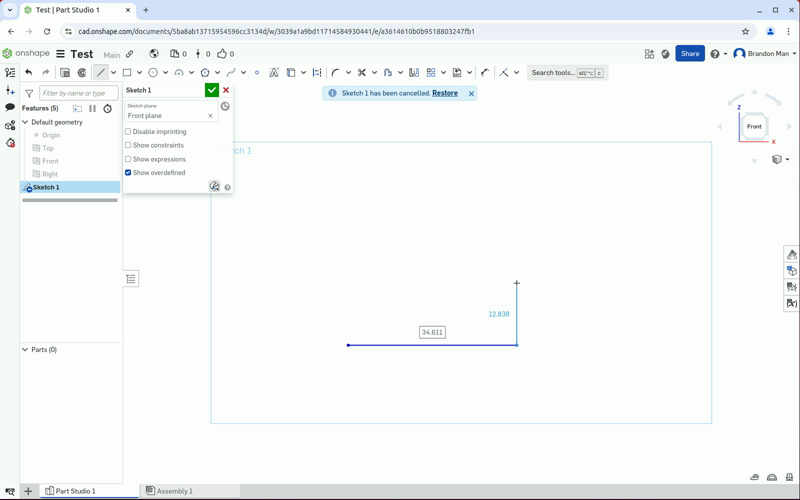
key_down(shift)
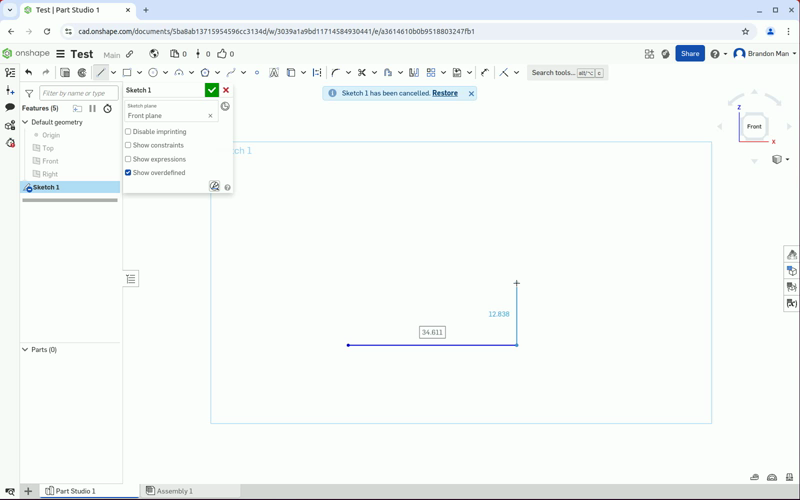
mouse_move(516, 221)
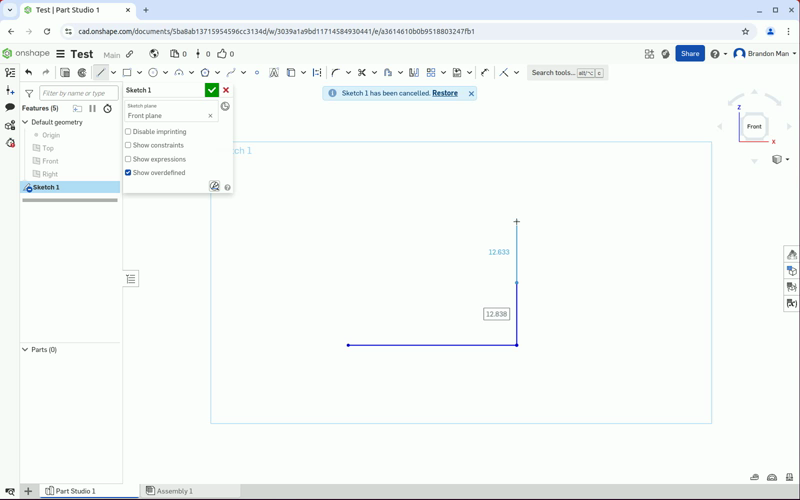
click(516, 221)
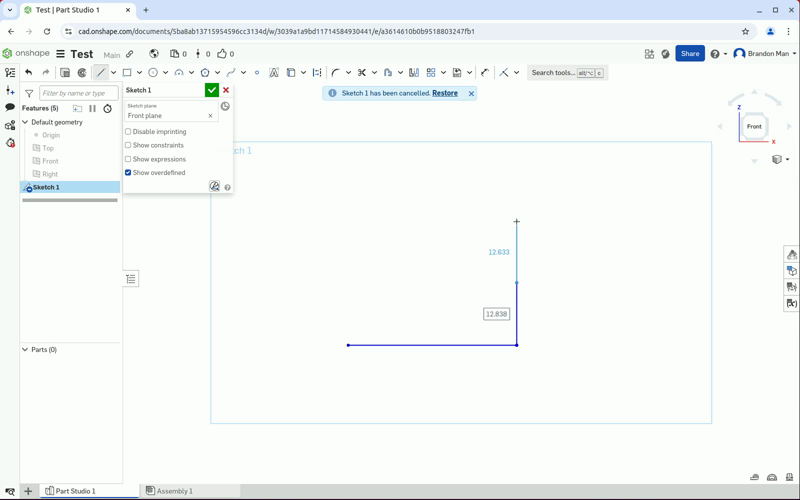
key_up(shift)
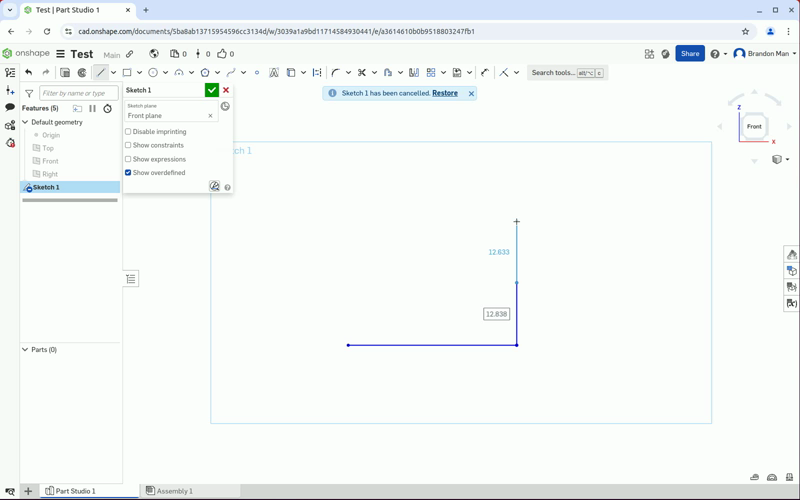
key_down(shift)
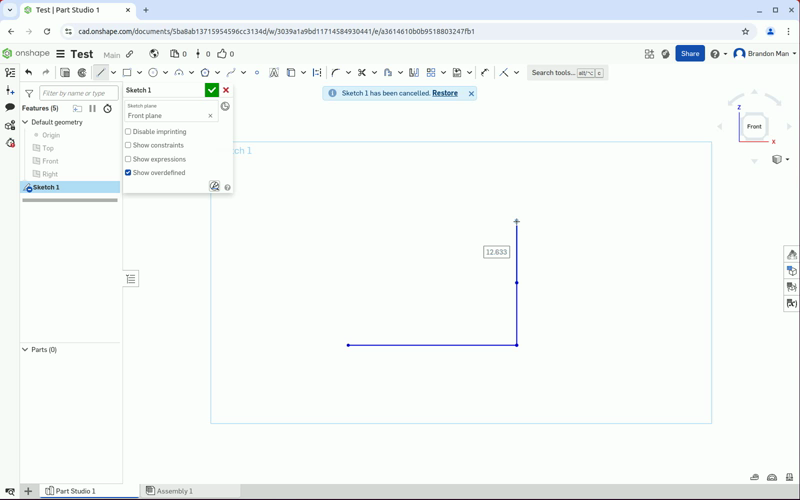
mouse_move(348, 221)
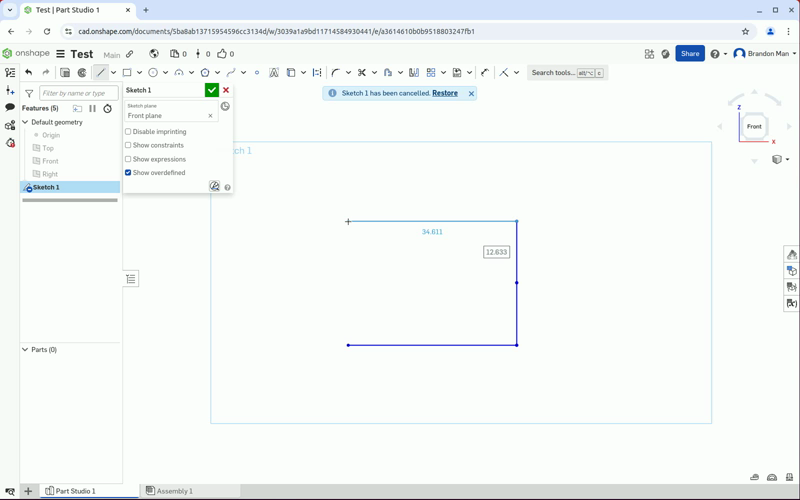
click(348, 221)
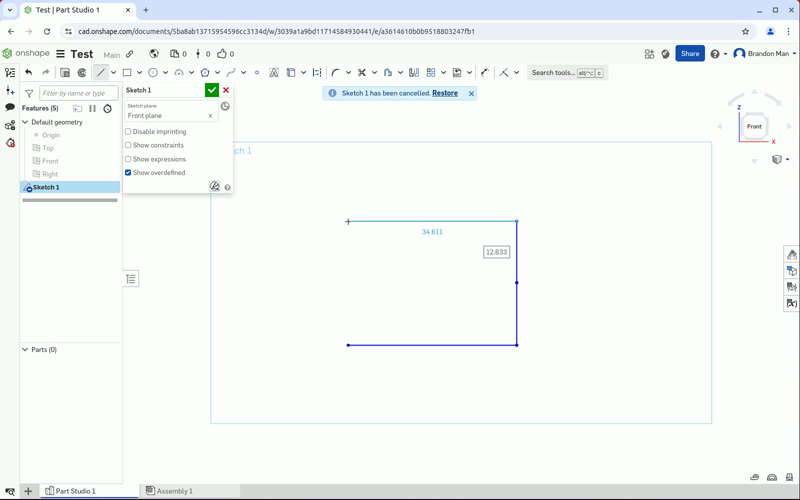
key_up(shift)
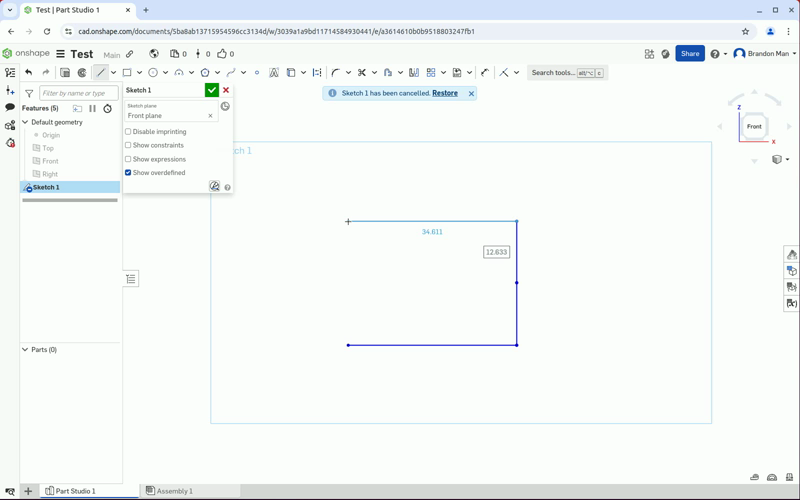
key_down(shift)
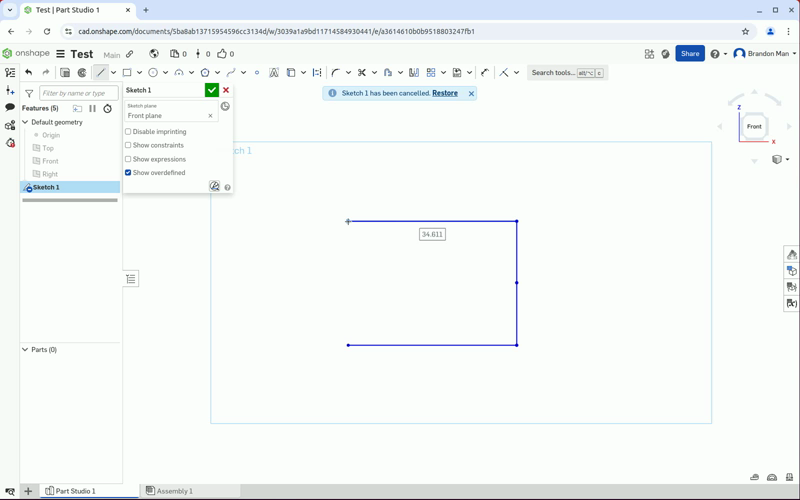
mouse_move(348, 345)
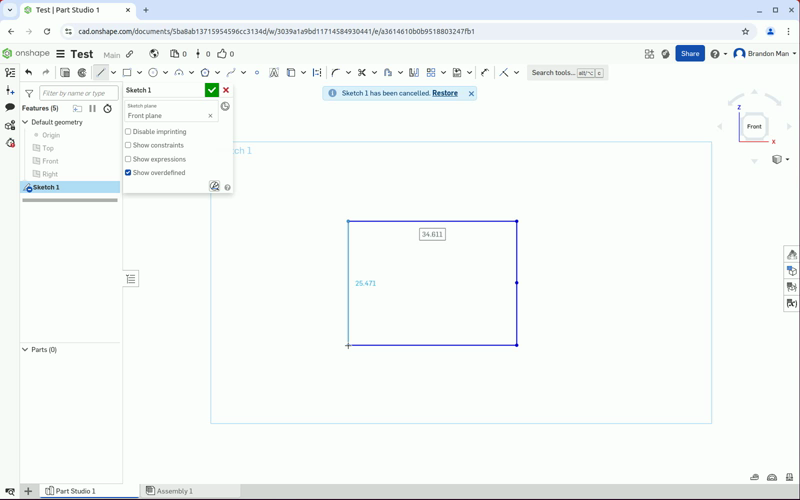
key_up(shift)
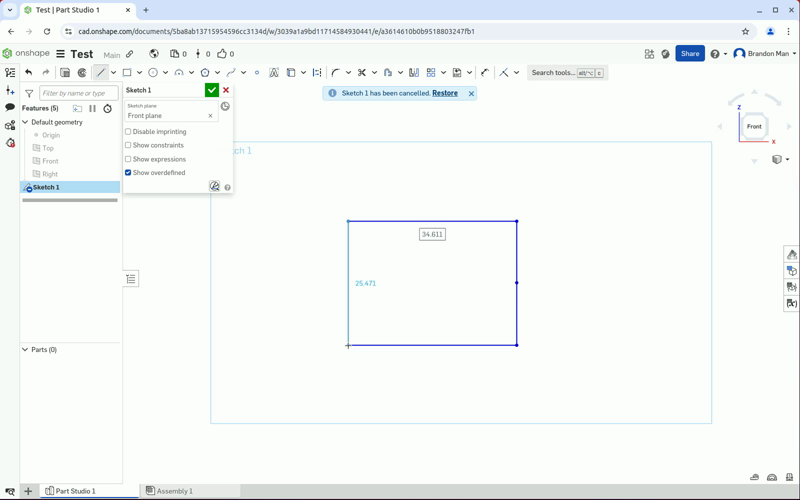
click(348, 345)
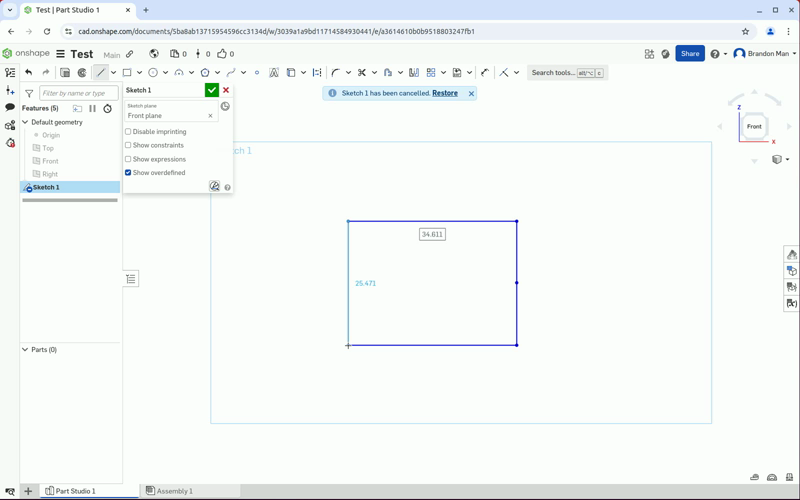
key(esc)
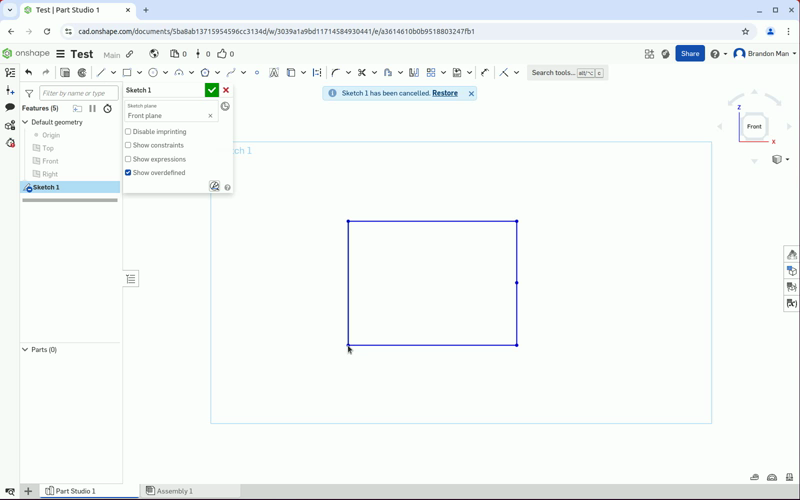
key(c)
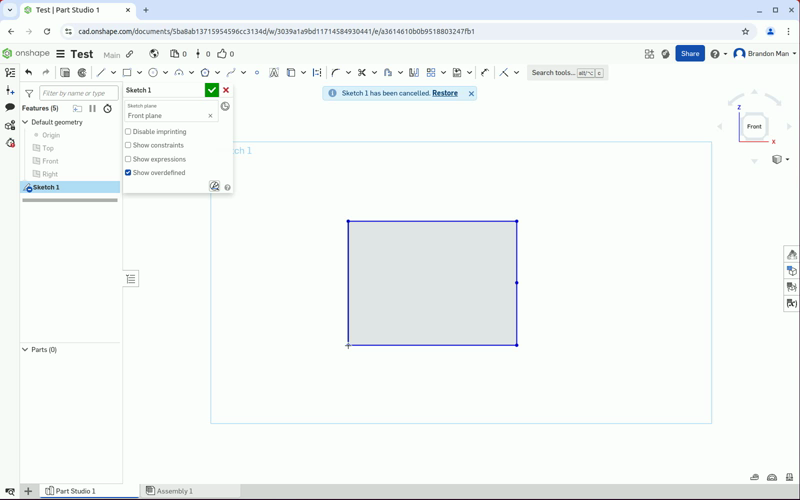
key_down(shift)
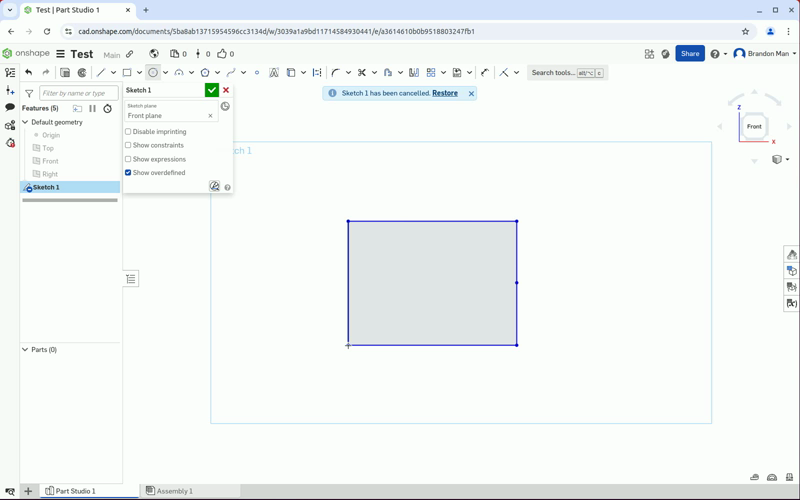
mouse_move(369, 282)
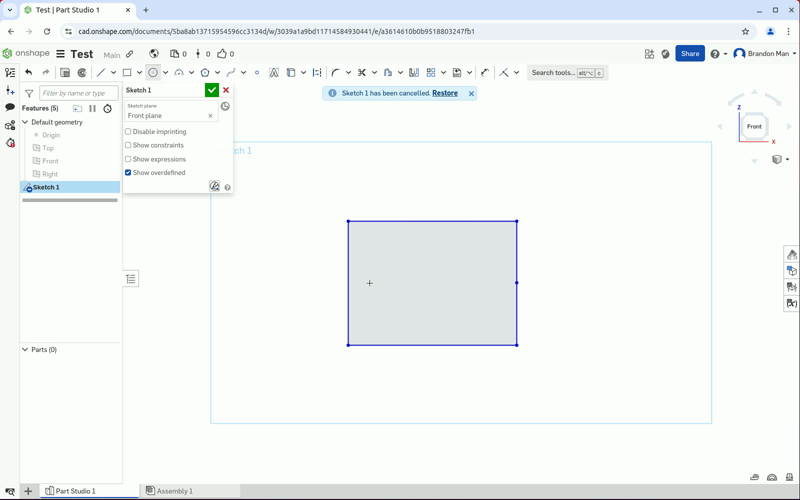
click(369, 282)
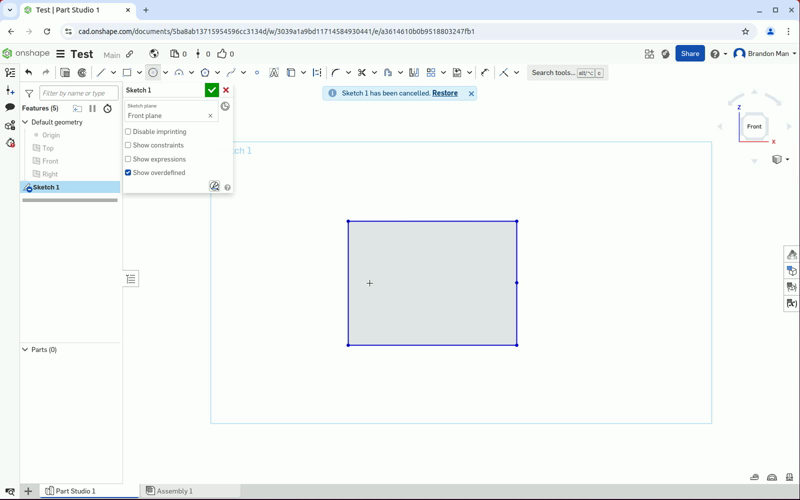
key_up(shift)
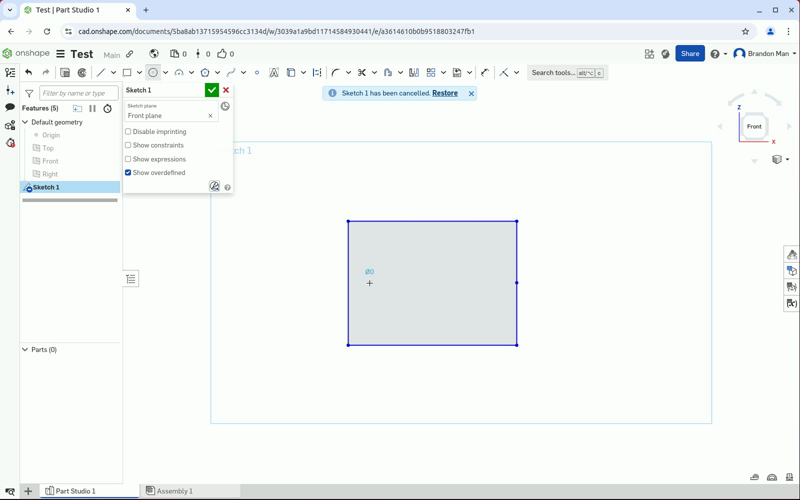
mouse_move(383, 282)
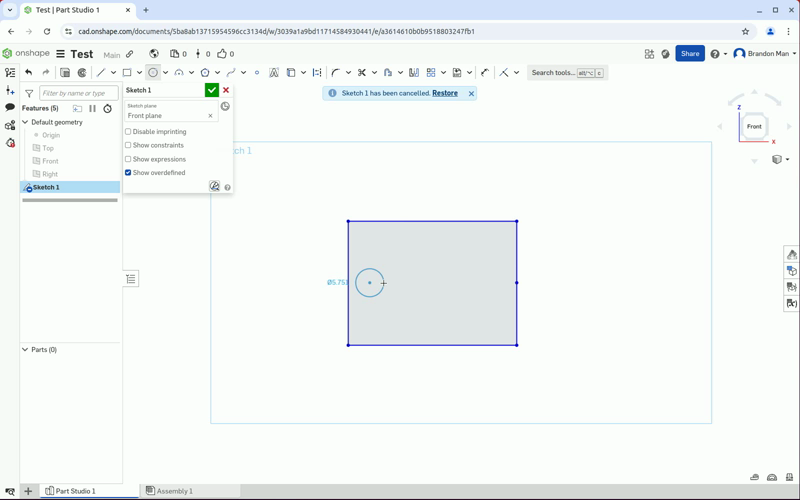
click(383, 282)
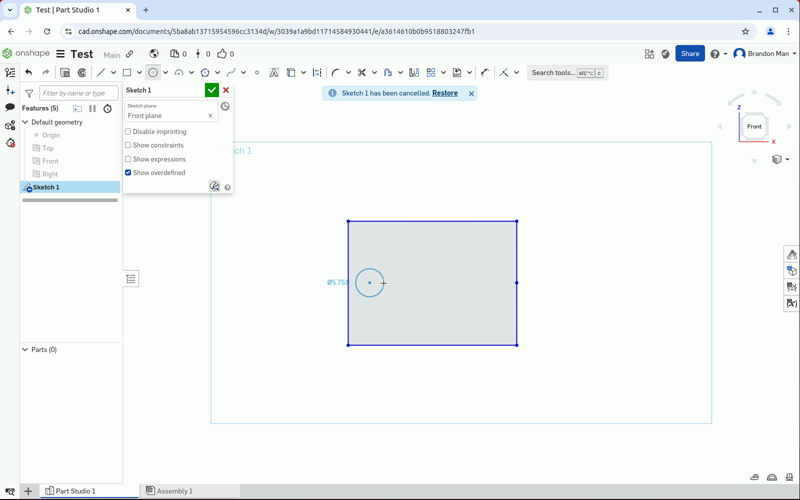
key(esc)
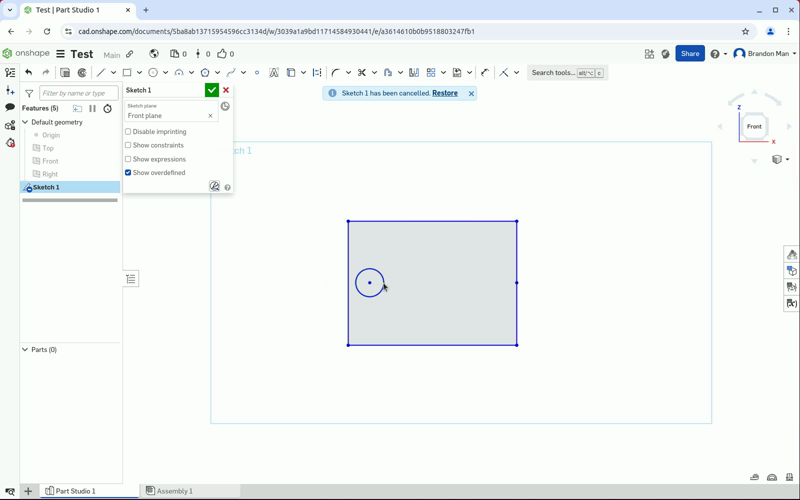
key(l)
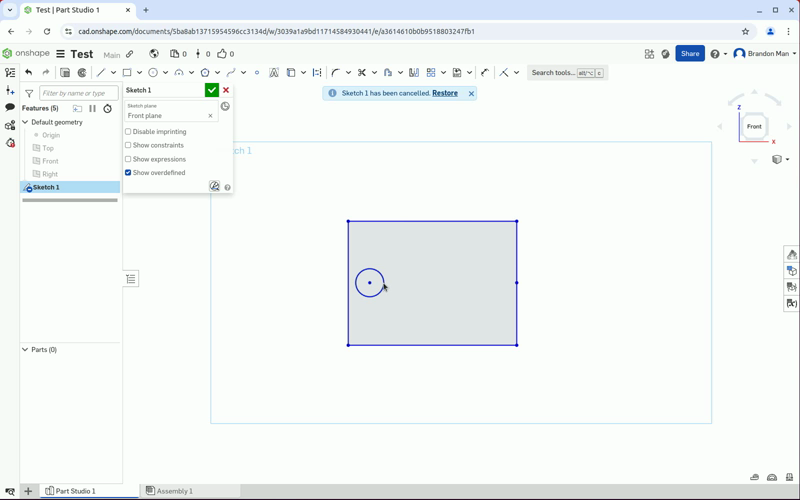
key_down(shift)
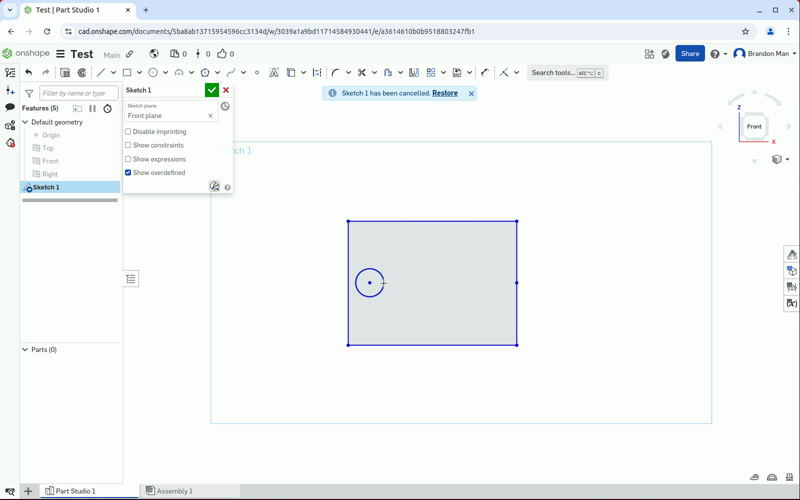
mouse_move(415, 293)
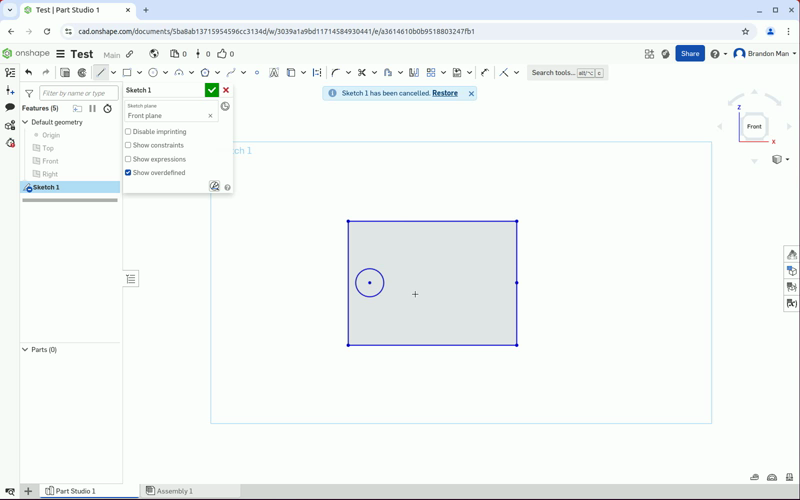
click(415, 293)
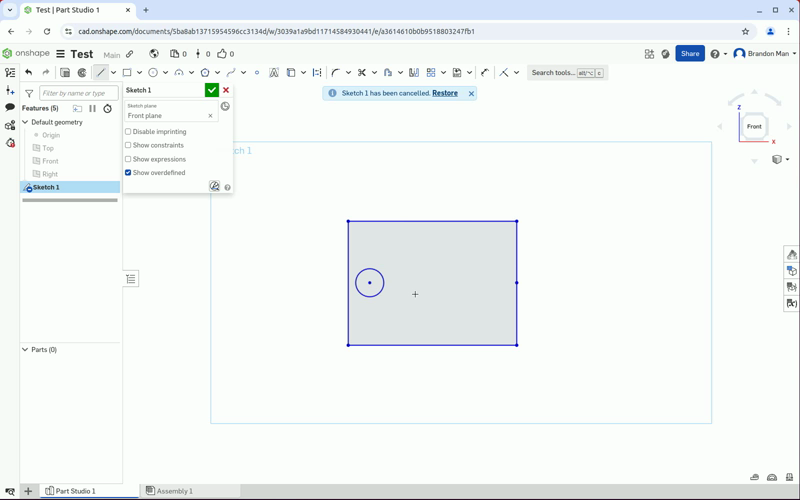
key_up(shift)
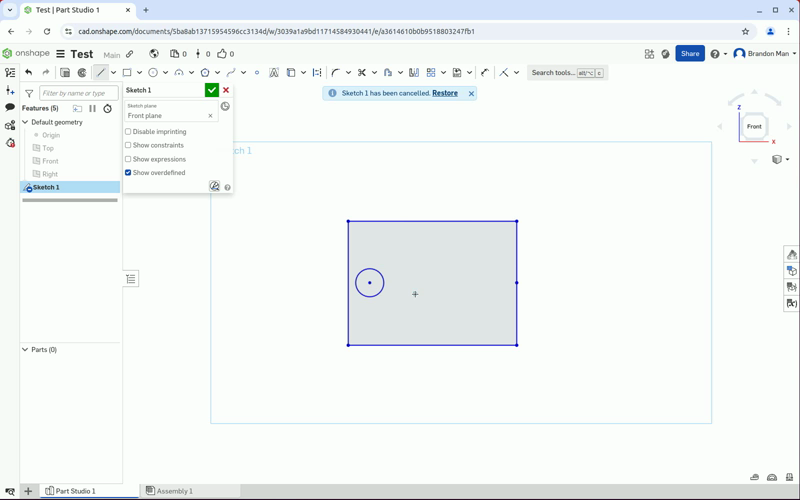
key_down(shift)
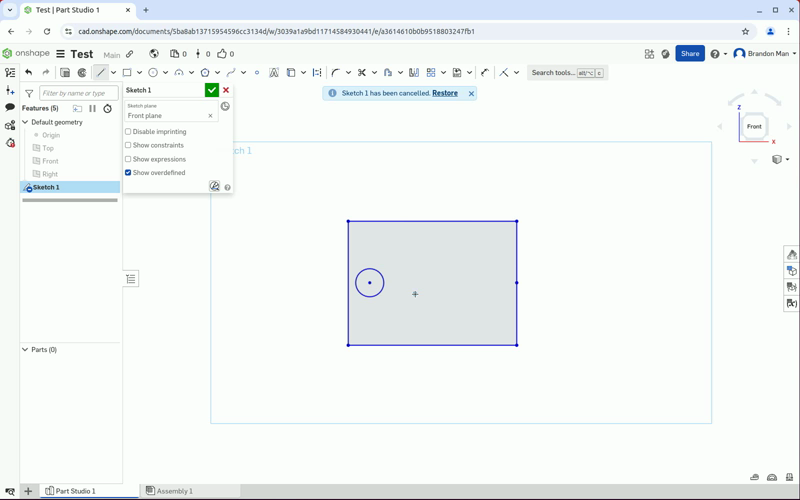
mouse_move(445, 293)
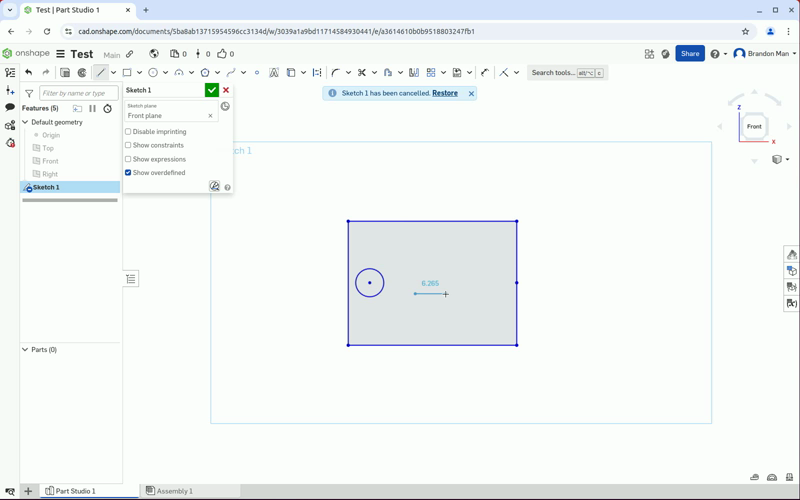
mouse_move(434, 293)
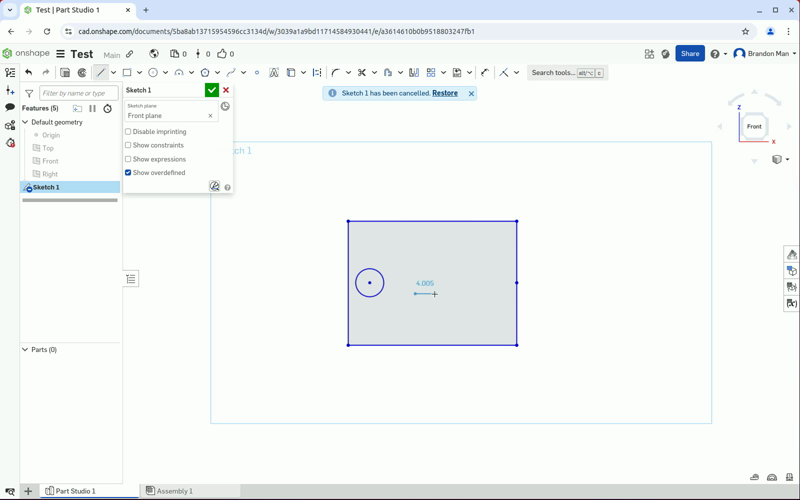
click(434, 293)
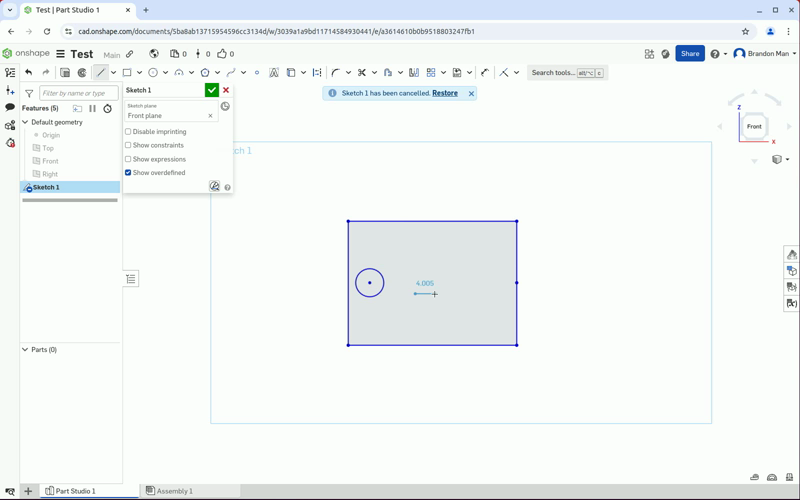
key_up(shift)
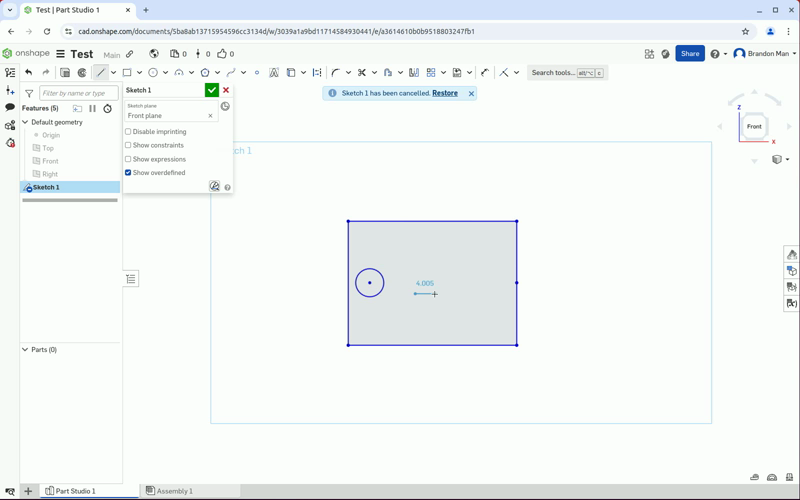
key_down(shift)
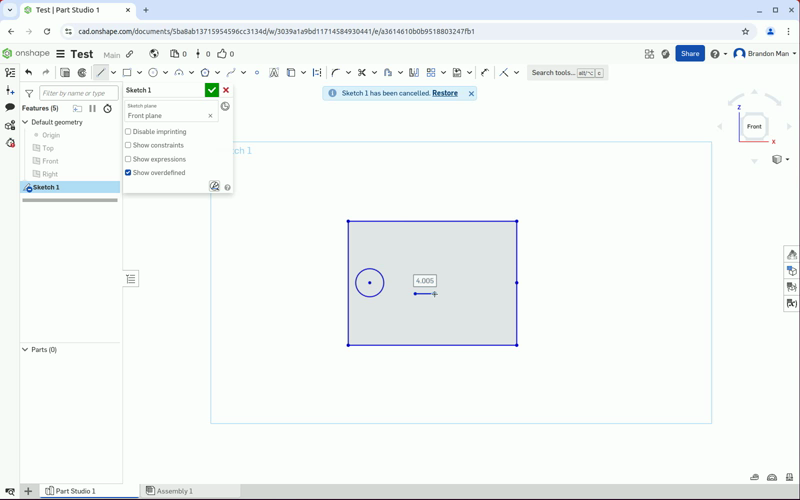
mouse_move(464, 293)
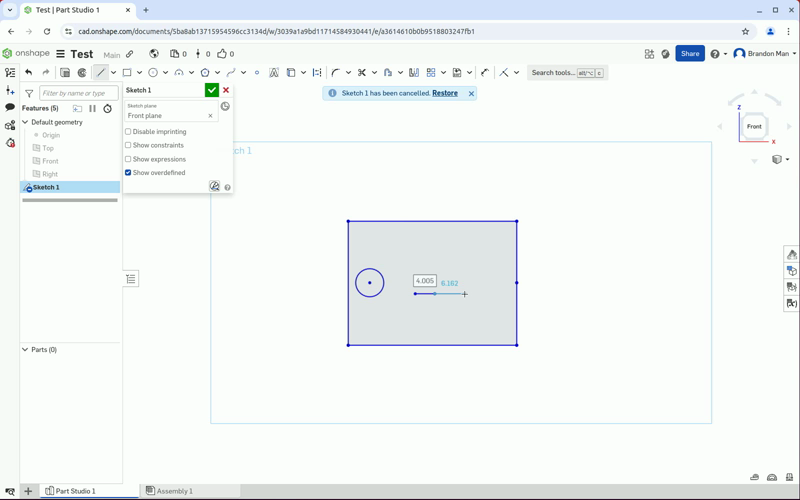
mouse_move(434, 282)
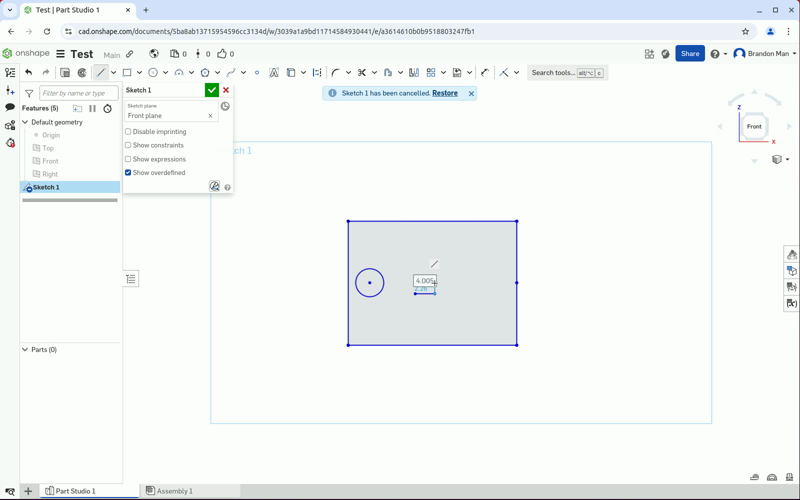
click(434, 282)
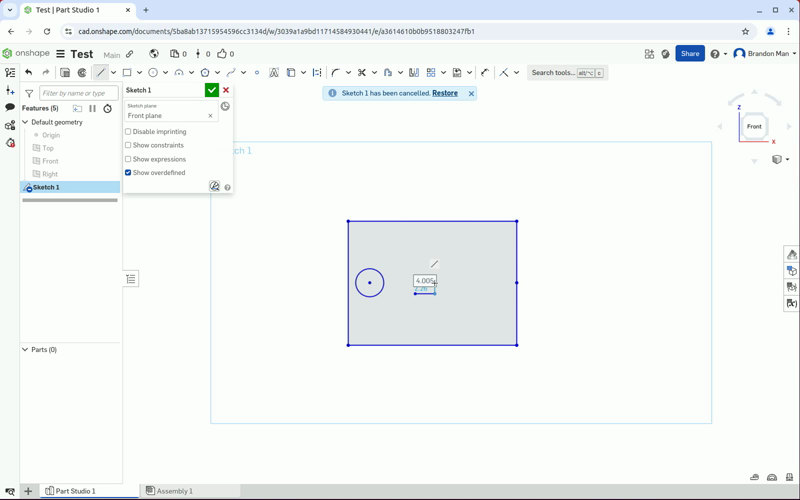
key_up(shift)
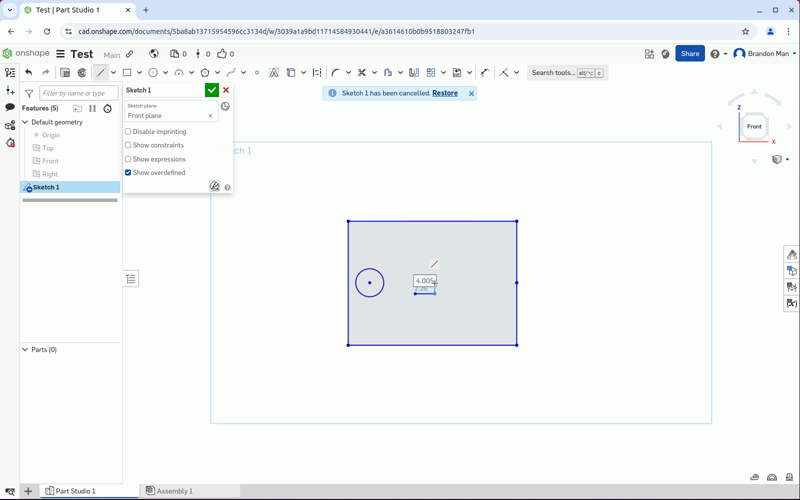
key_down(shift)
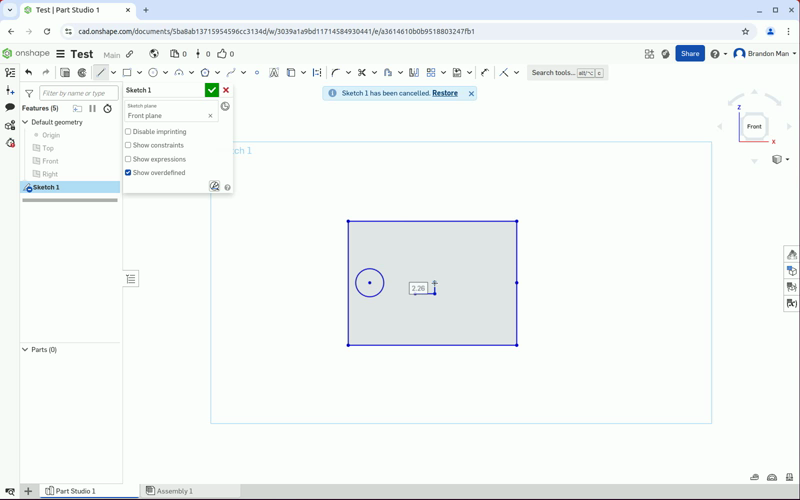
mouse_move(464, 282)
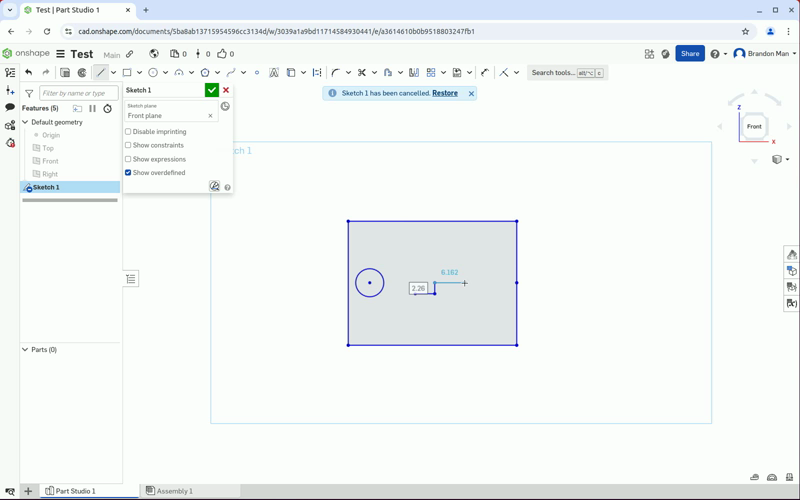
mouse_move(434, 272)
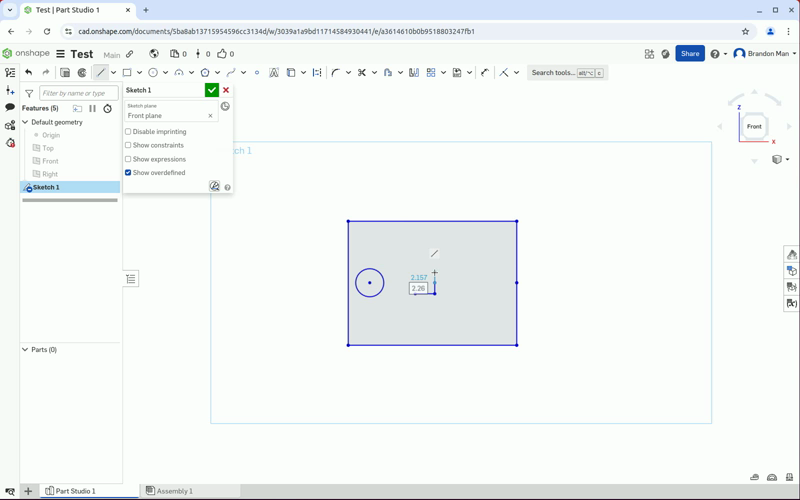
click(434, 272)
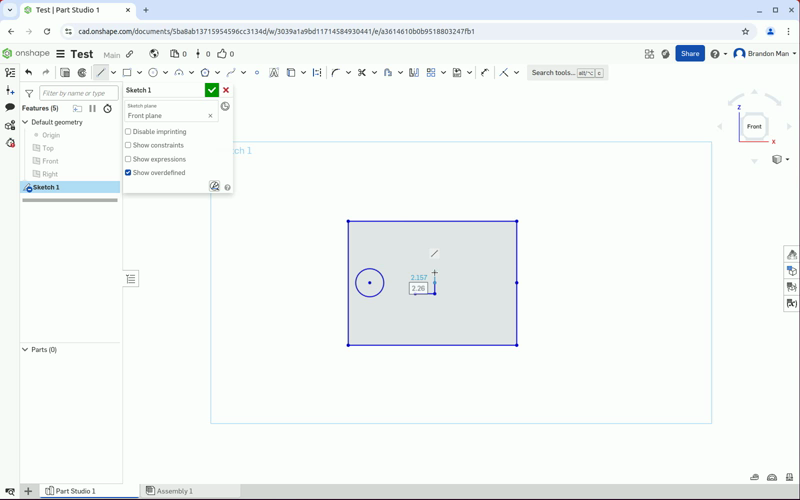
key_up(shift)
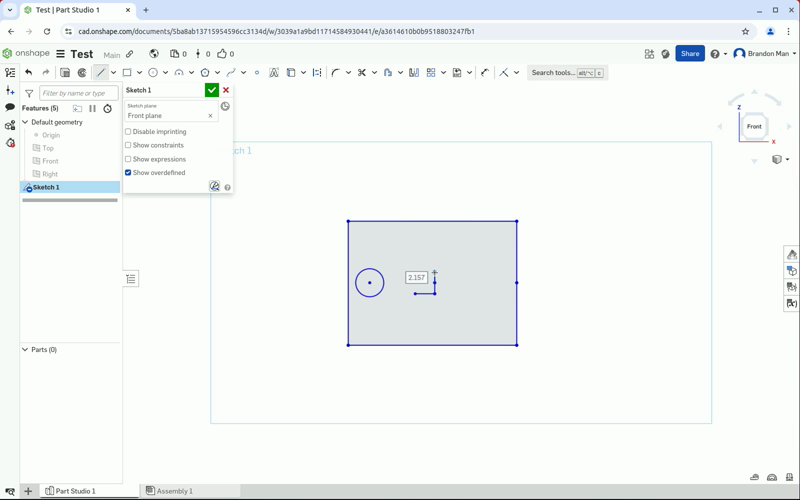
key_down(shift)
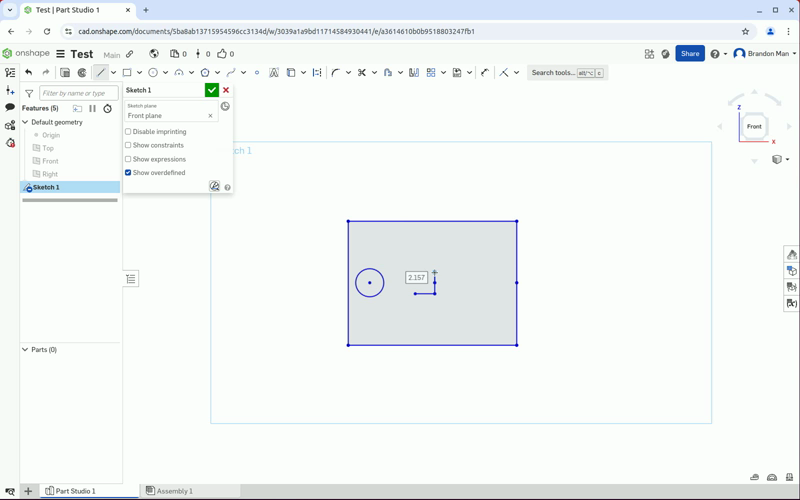
mouse_move(464, 272)
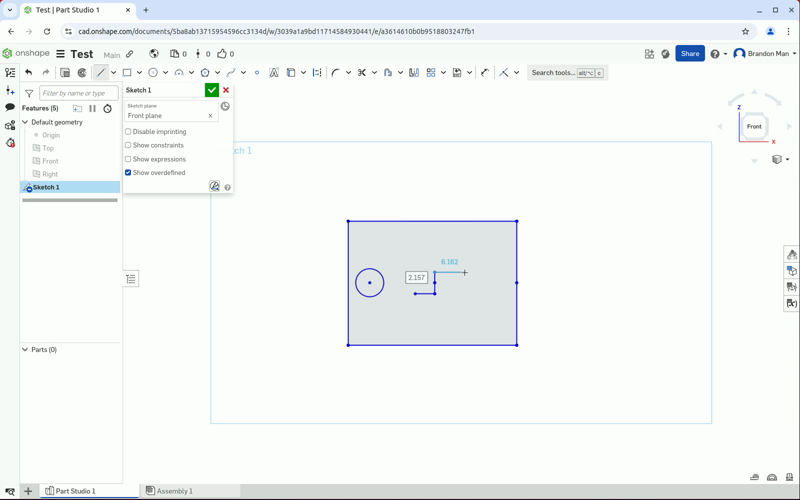
mouse_move(415, 272)
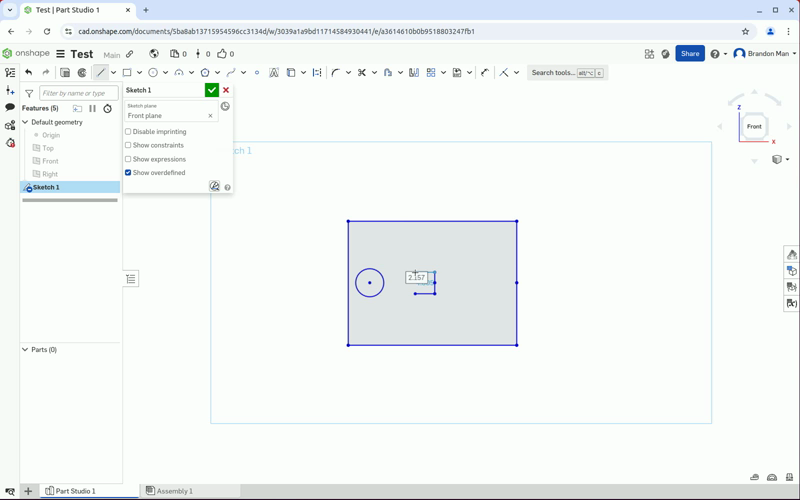
click(415, 272)
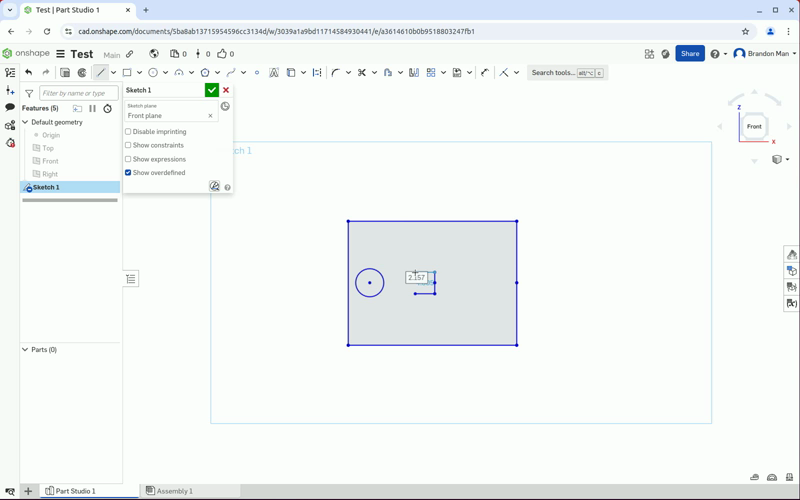
key_up(shift)
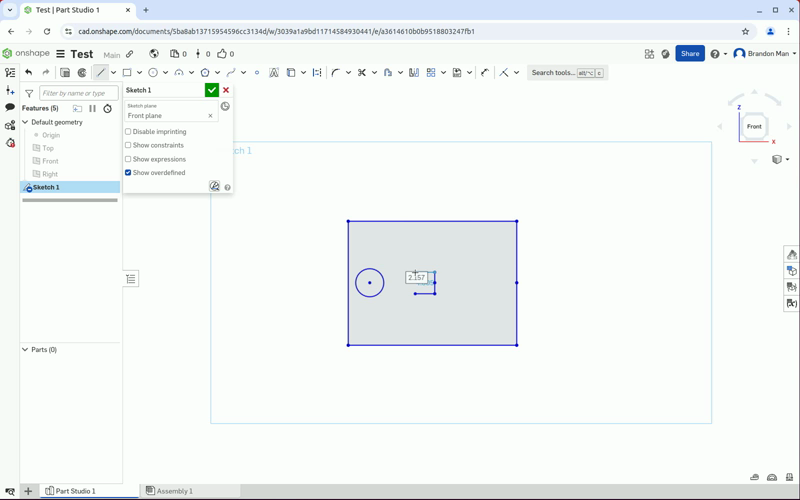
key_down(shift)
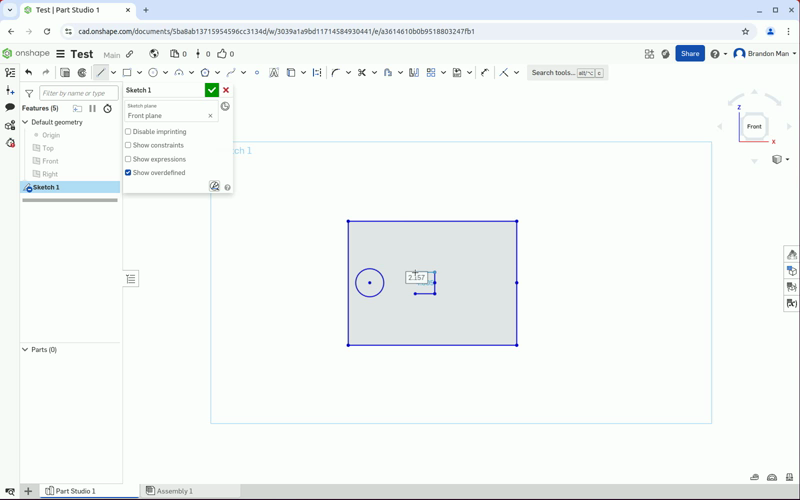
mouse_move(445, 272)
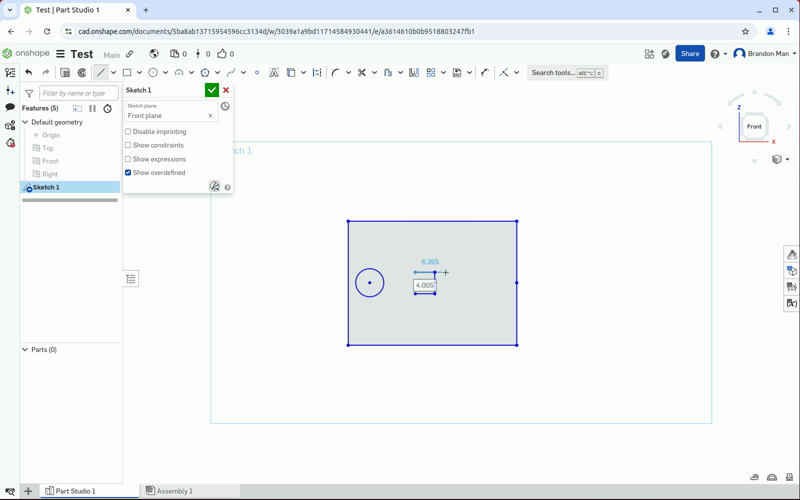
mouse_move(415, 282)
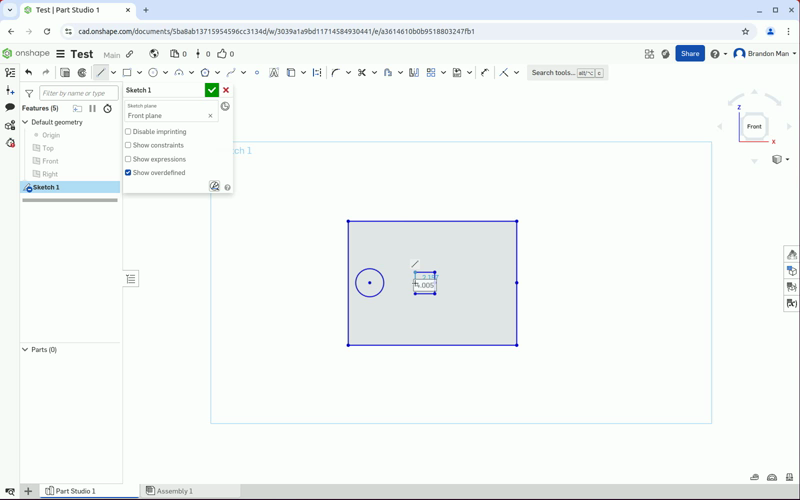
click(415, 282)
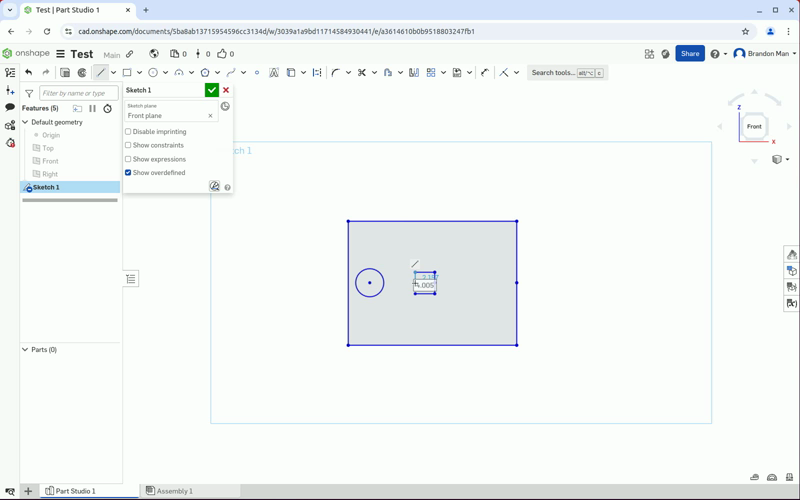
key_up(shift)
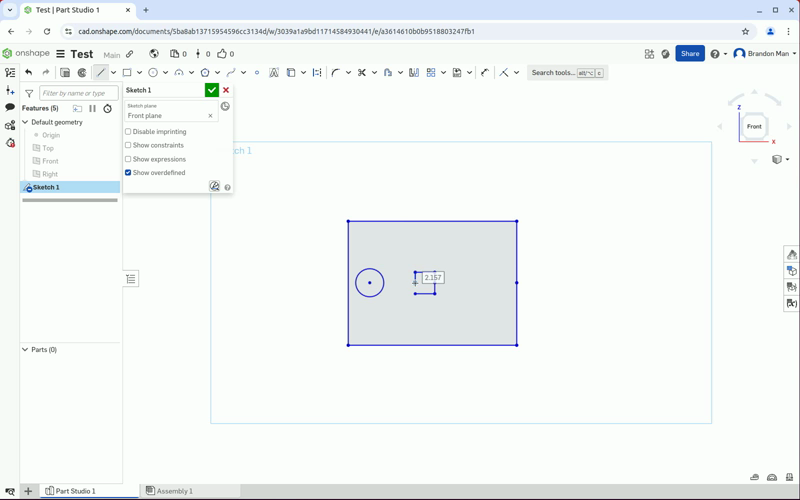
mouse_move(445, 282)
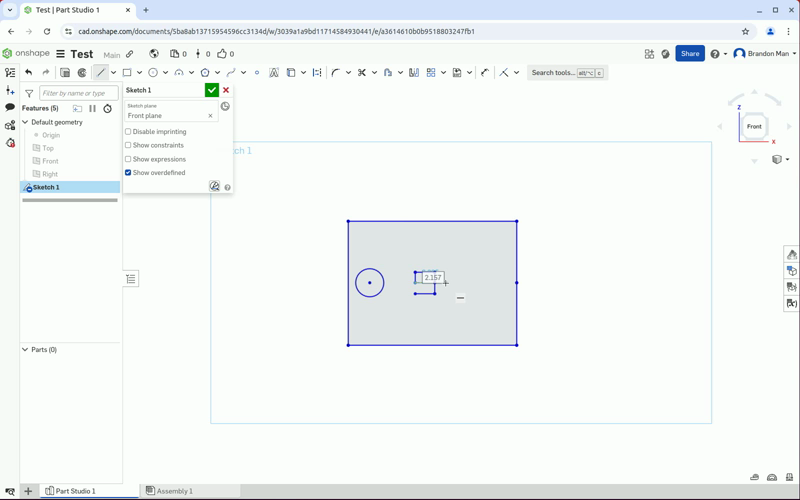
key_down(shift)
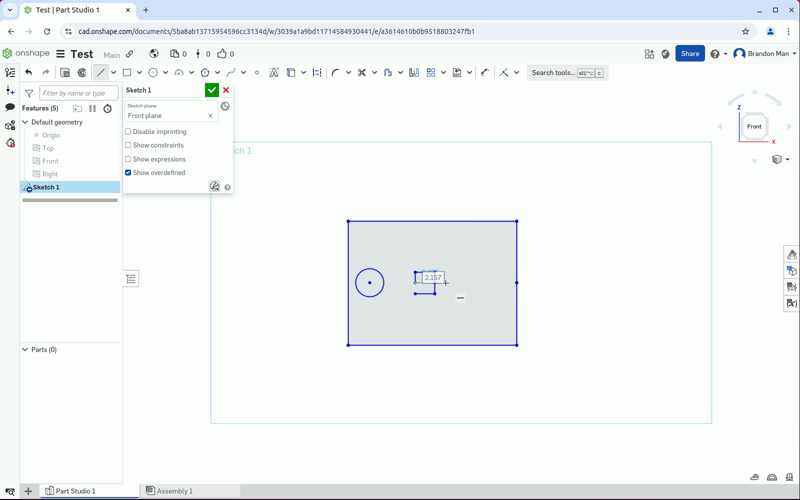
mouse_move(415, 293)
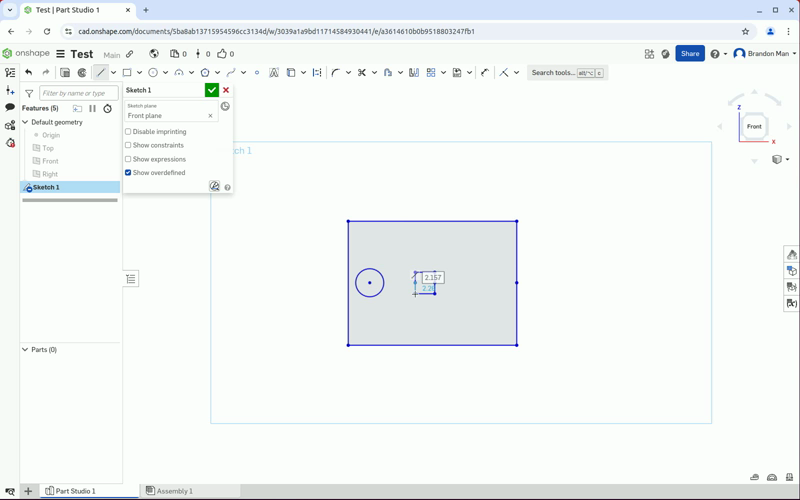
key_up(shift)
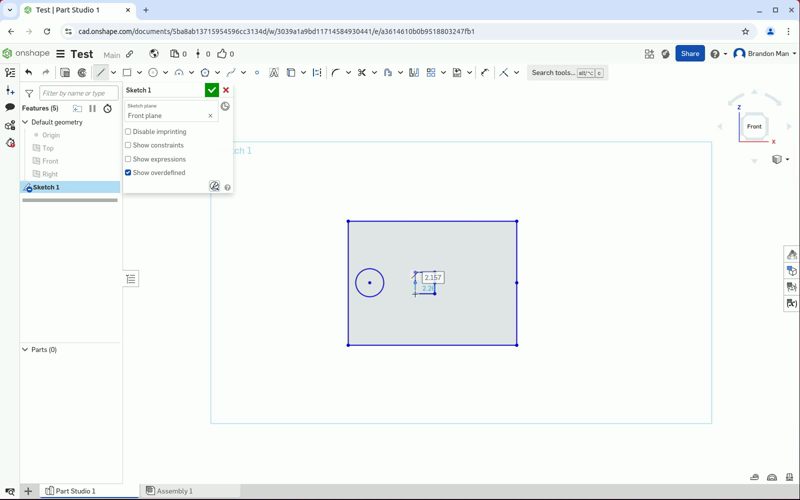
click(415, 293)
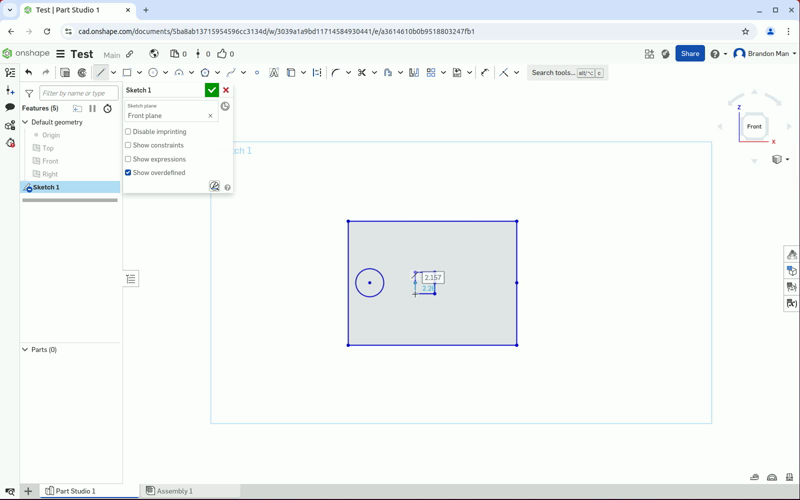
key(esc)
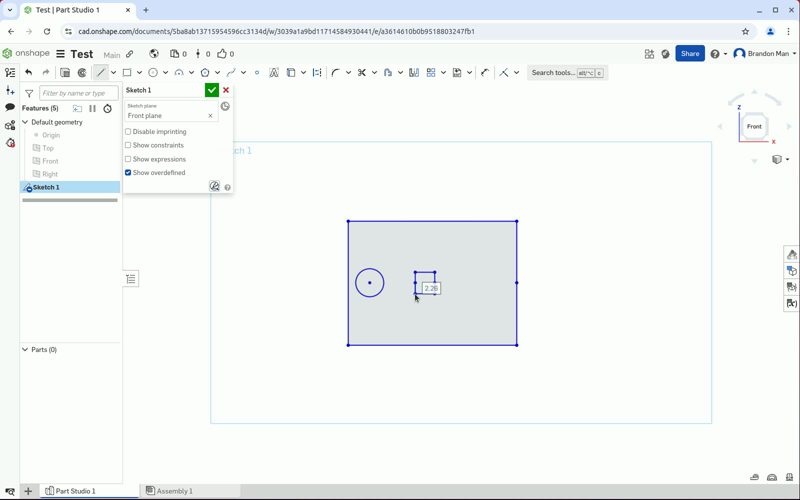
key(l)
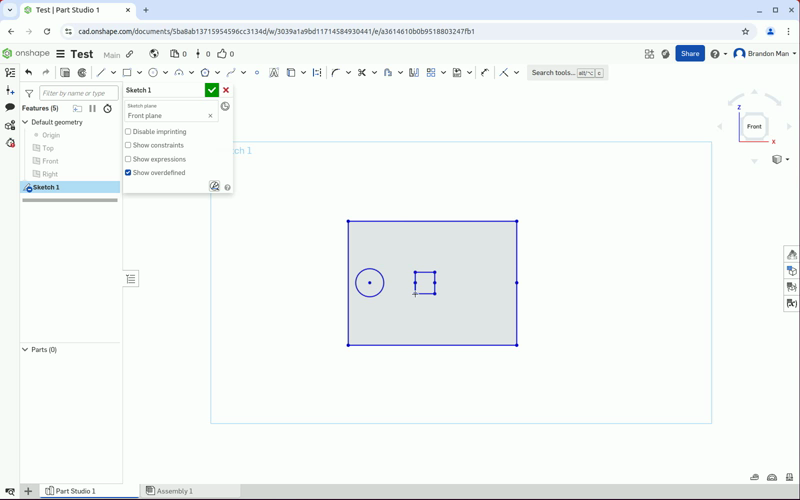
key_down(shift)
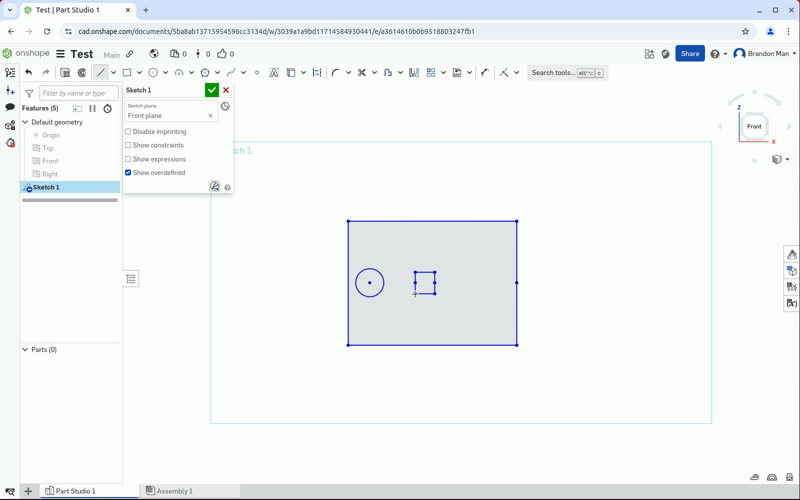
mouse_move(452, 307)
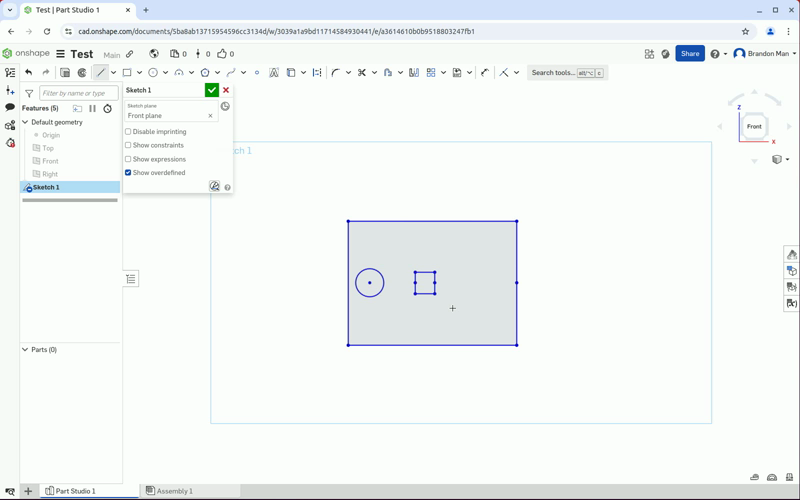
click(452, 307)
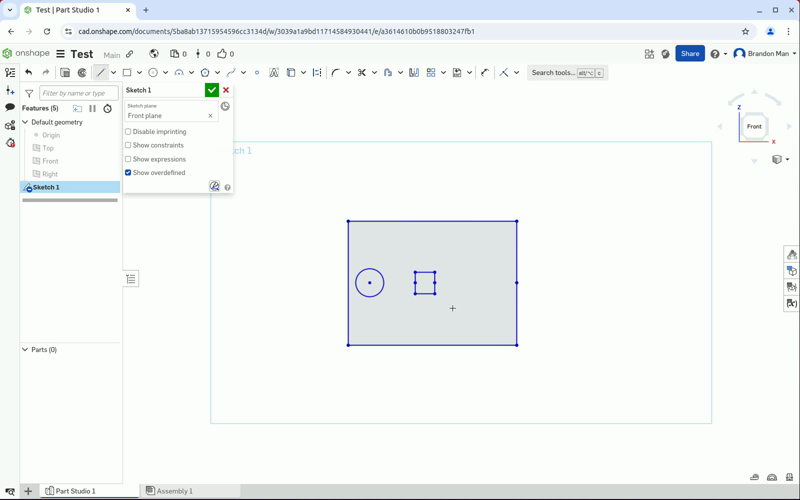
key_up(shift)
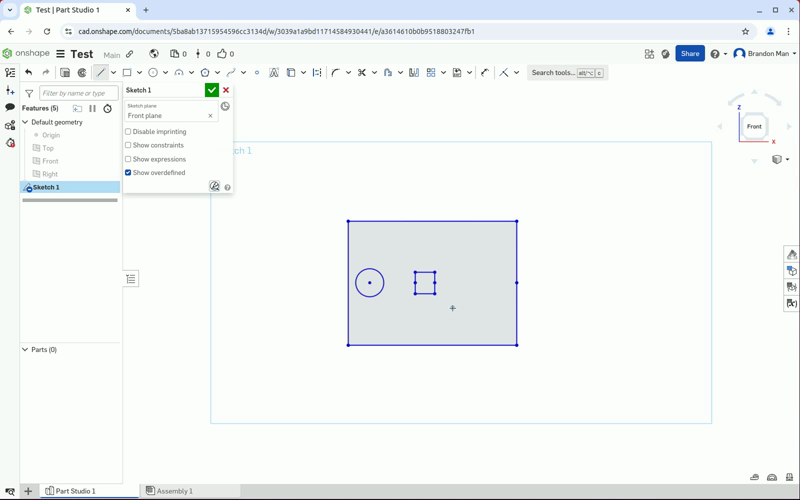
key_down(shift)
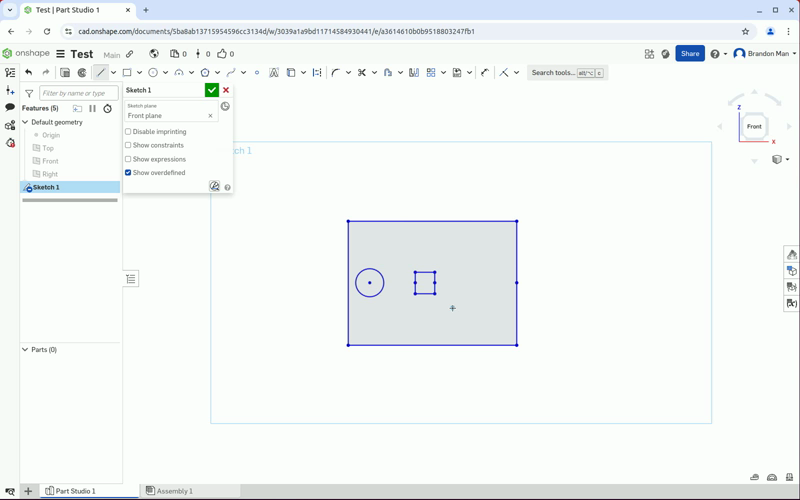
mouse_move(482, 307)
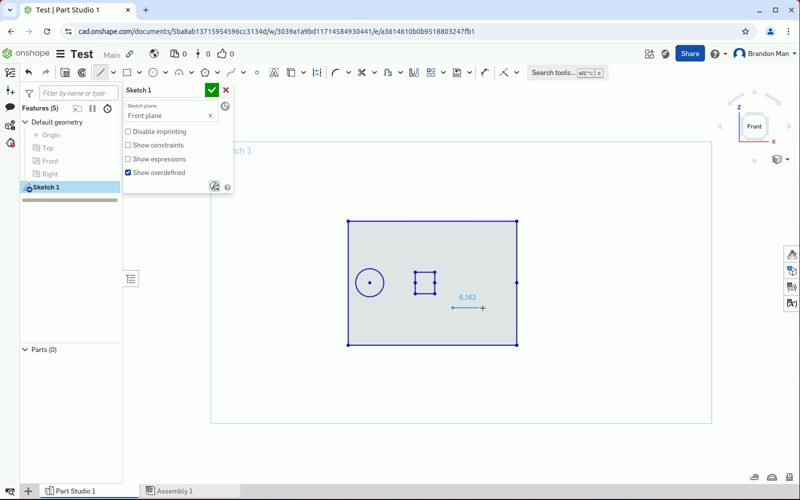
mouse_move(481, 307)
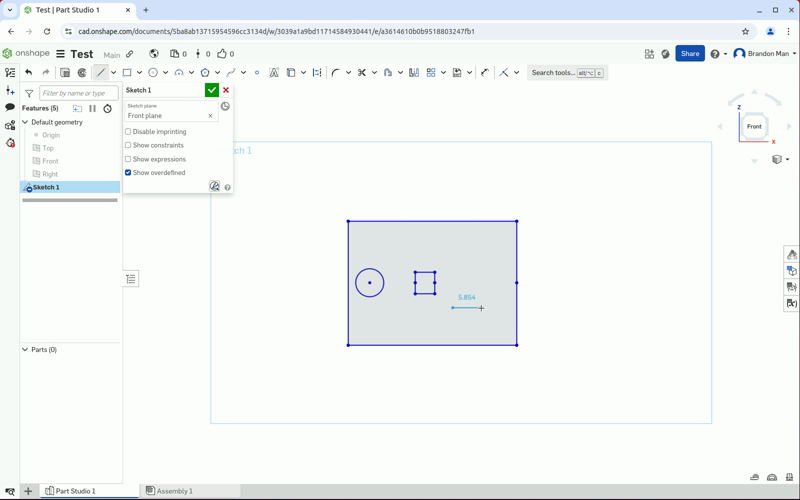
click(481, 307)
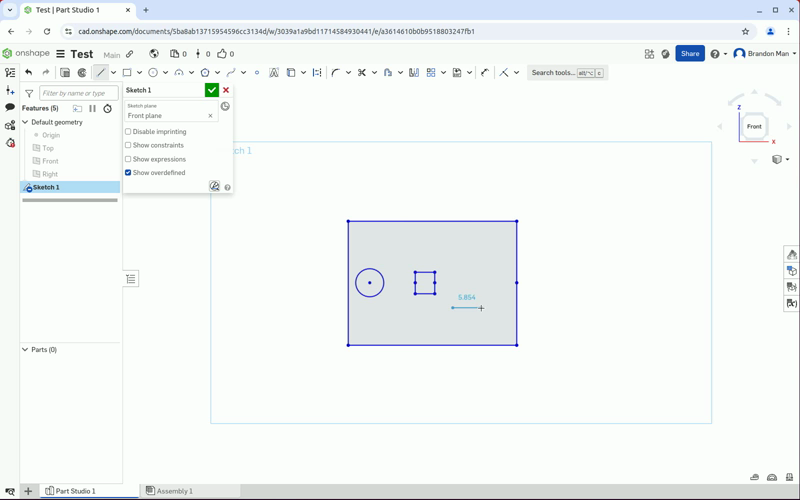
key_up(shift)
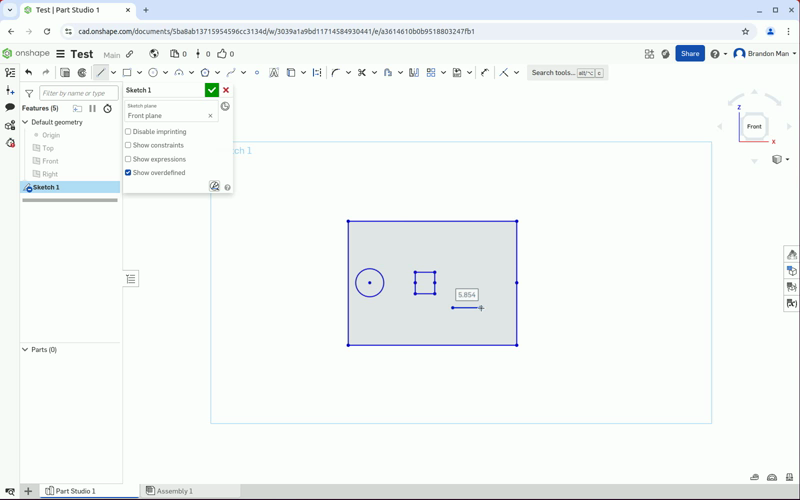
key_down(shift)
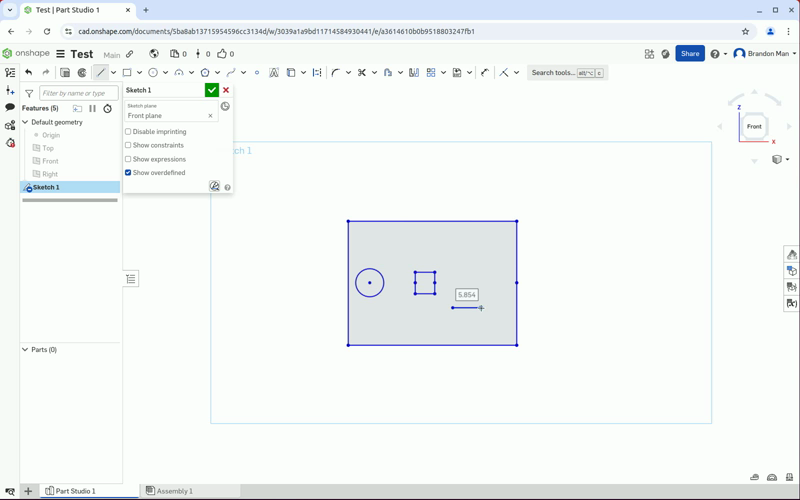
mouse_move(511, 307)
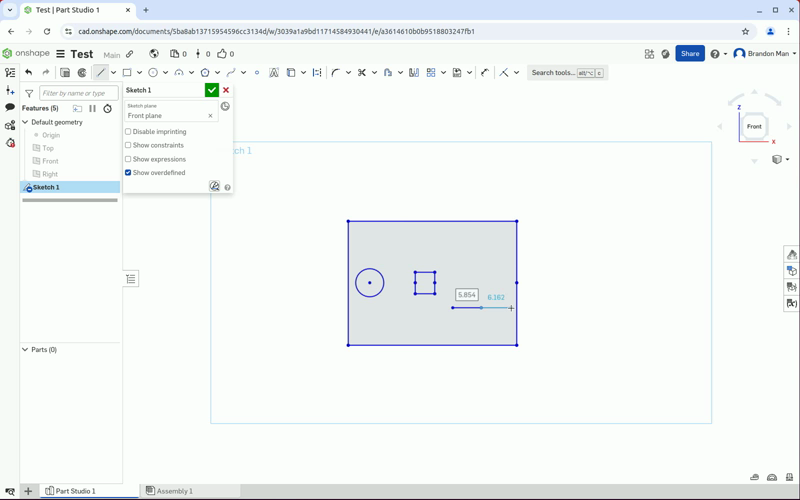
mouse_move(466, 282)
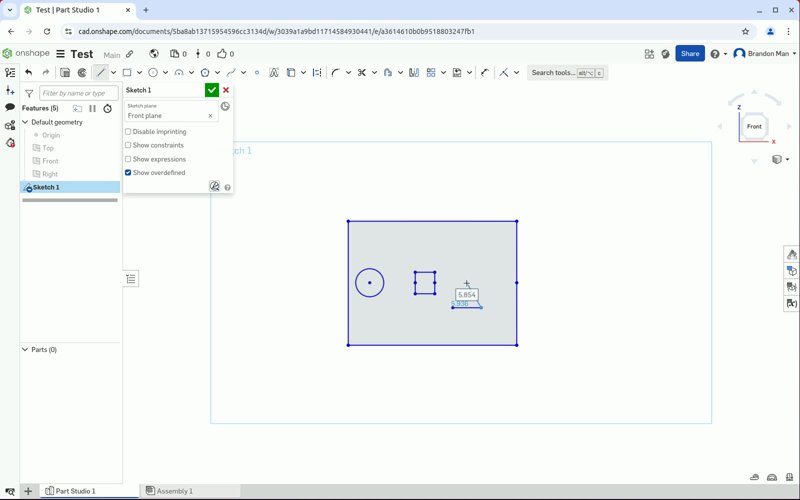
click(466, 282)
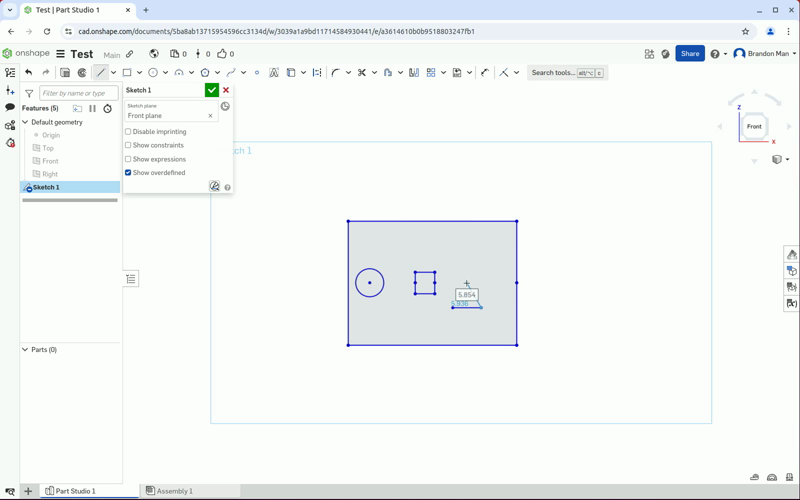
key_up(shift)
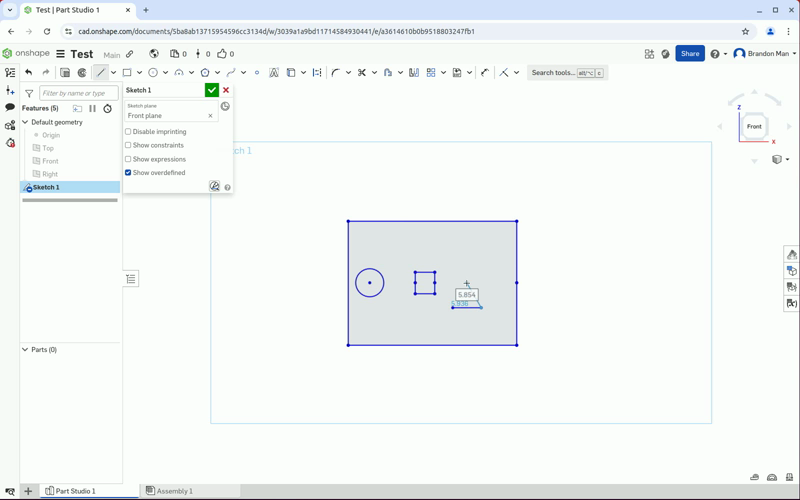
key_down(shift)
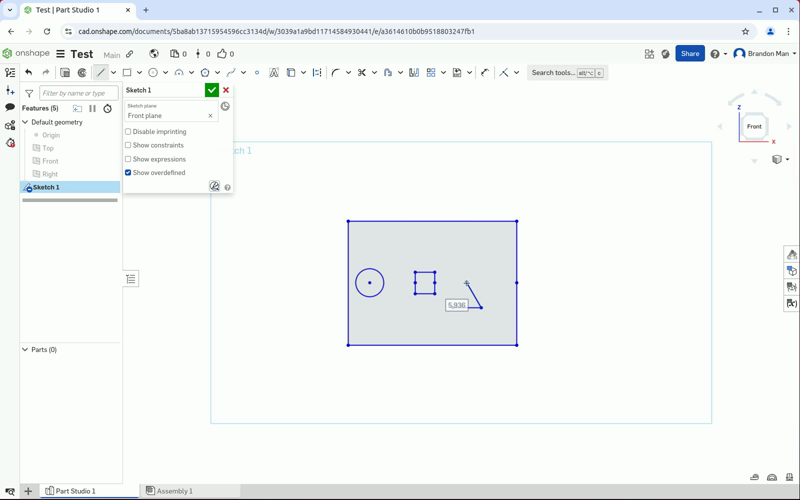
mouse_move(496, 282)
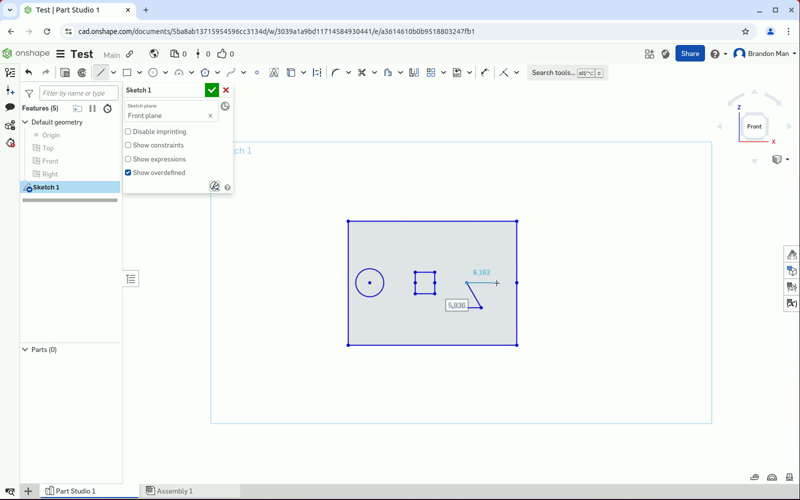
mouse_move(461, 291)
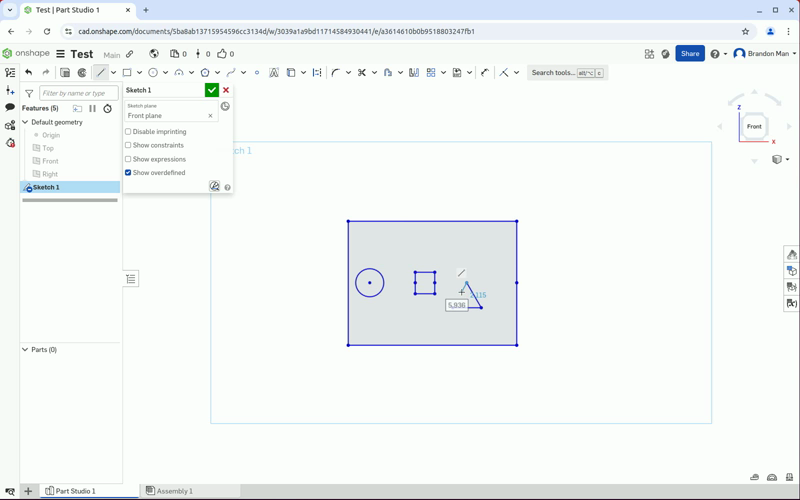
click(461, 291)
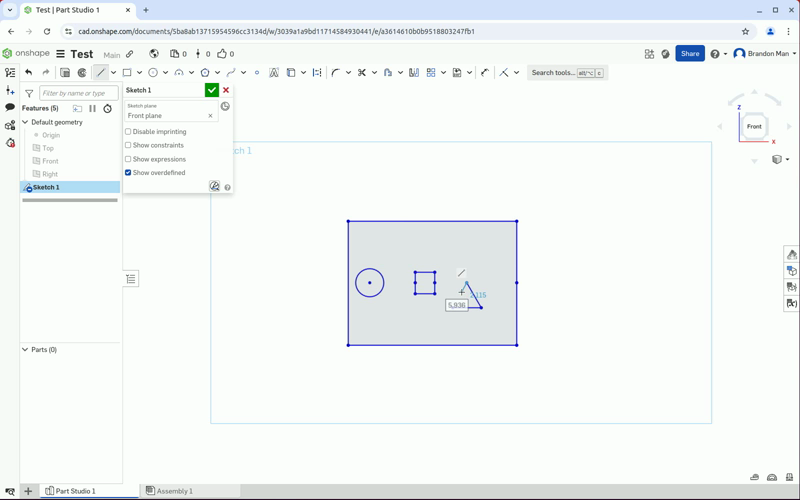
key_up(shift)
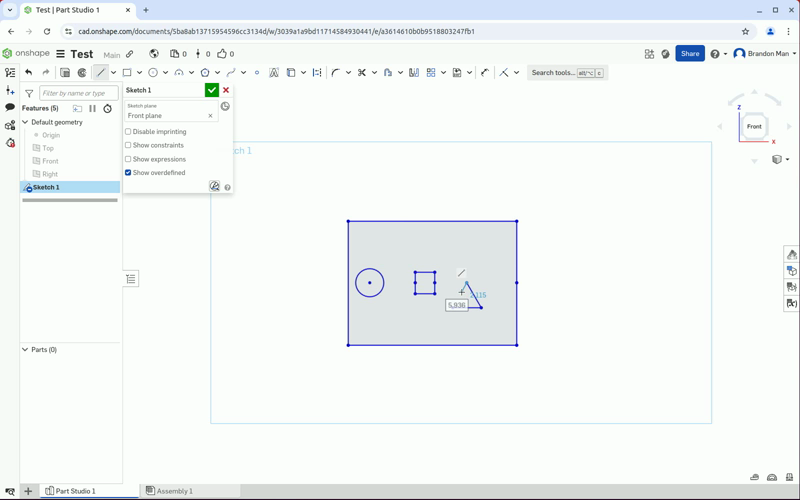
mouse_move(491, 291)
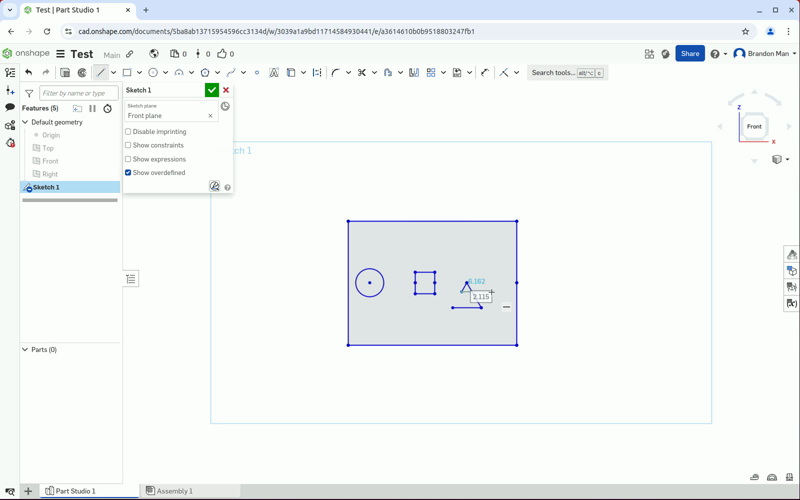
key_down(shift)
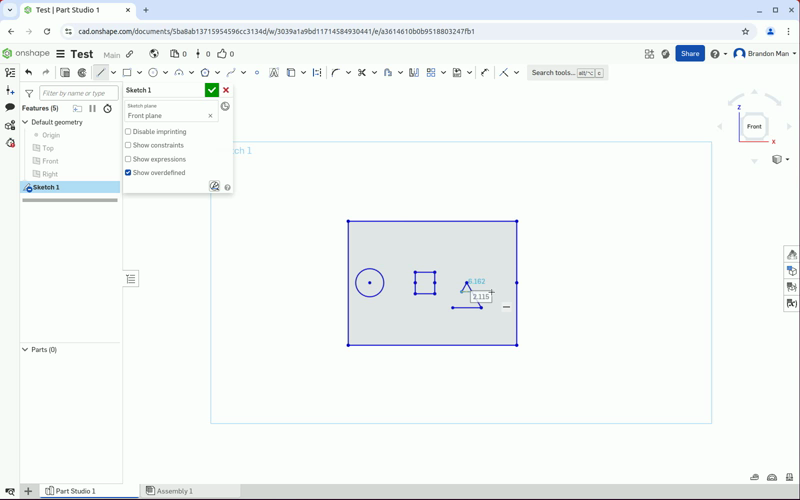
mouse_move(452, 307)
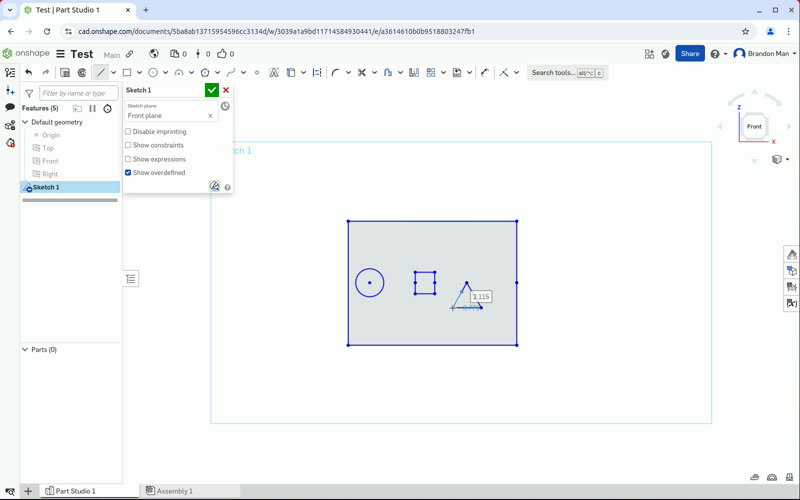
key_up(shift)
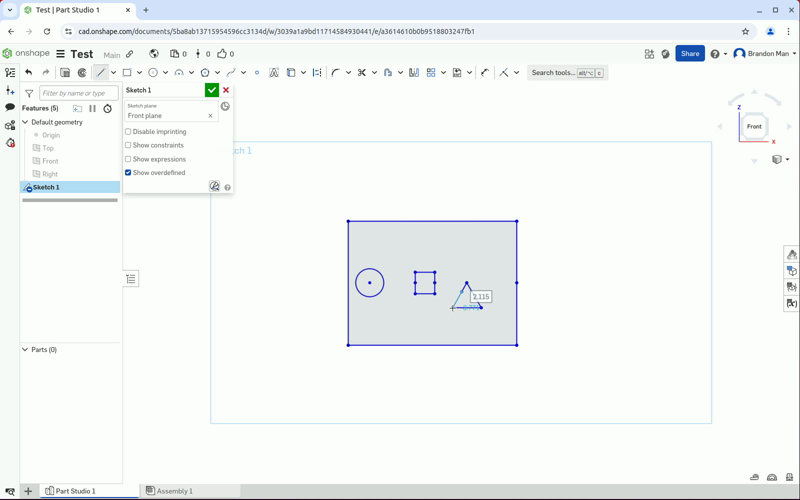
click(452, 307)
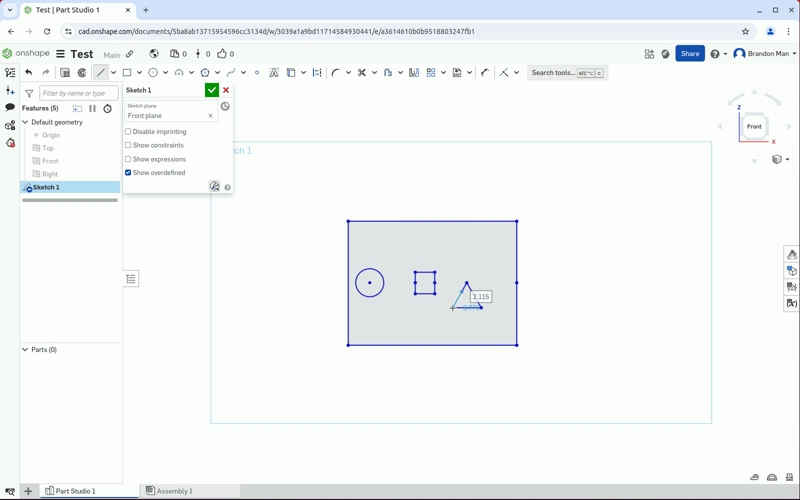
key(esc)
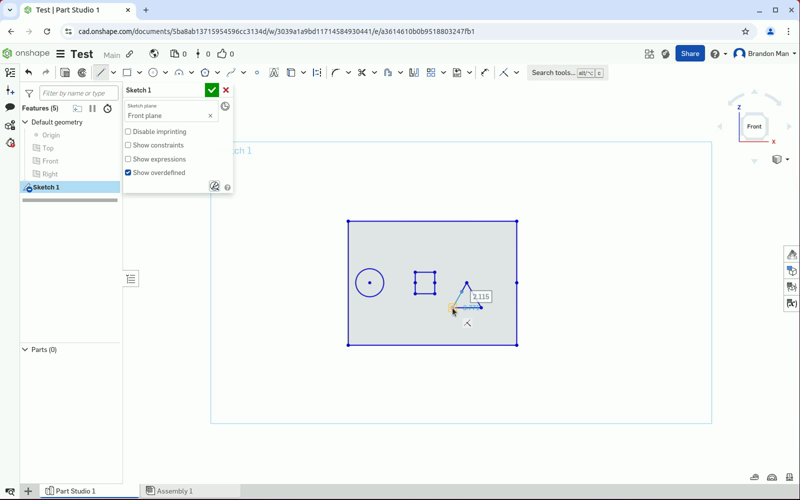
mouse_move(391, 299)
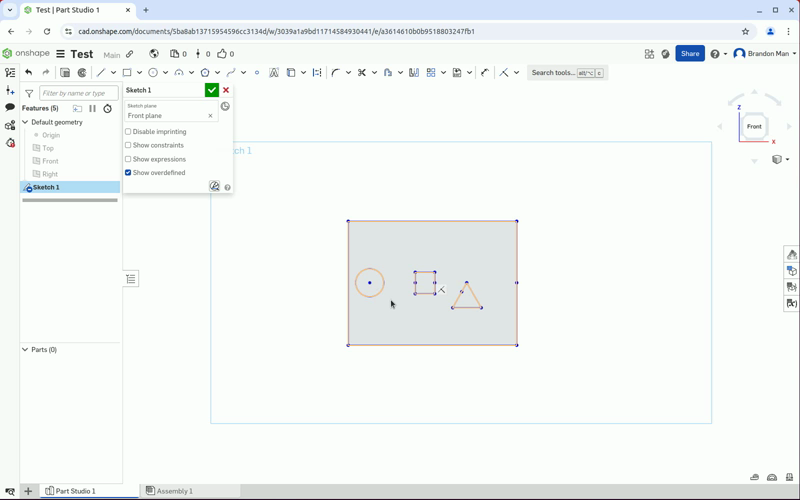
click(391, 299)
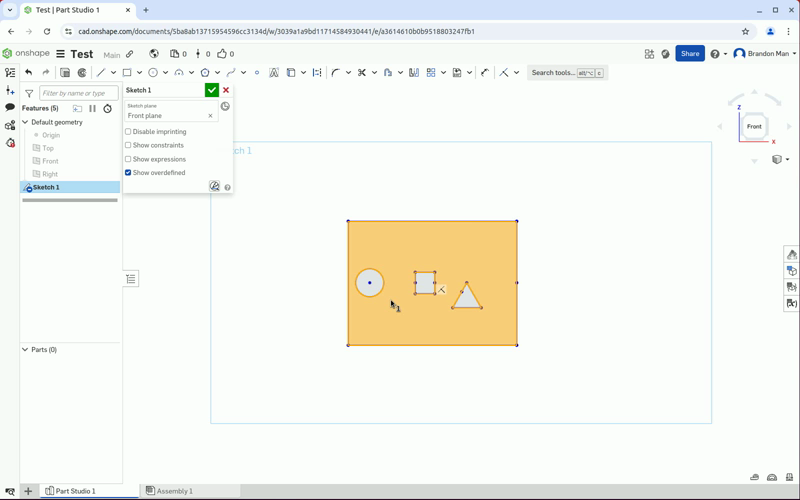
mouse_move(73, 352)
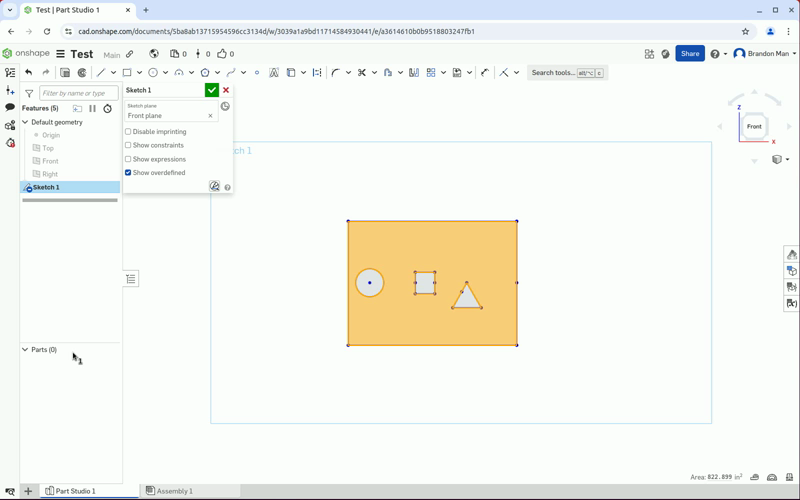
key(shift+y)
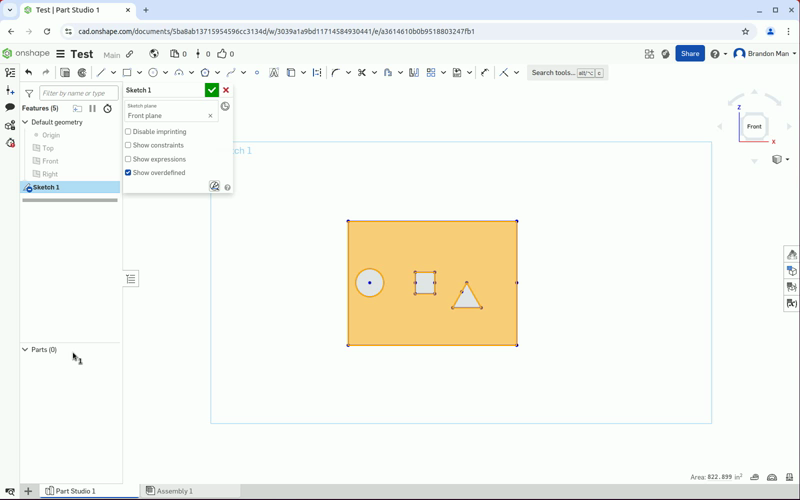
key(shift+e)
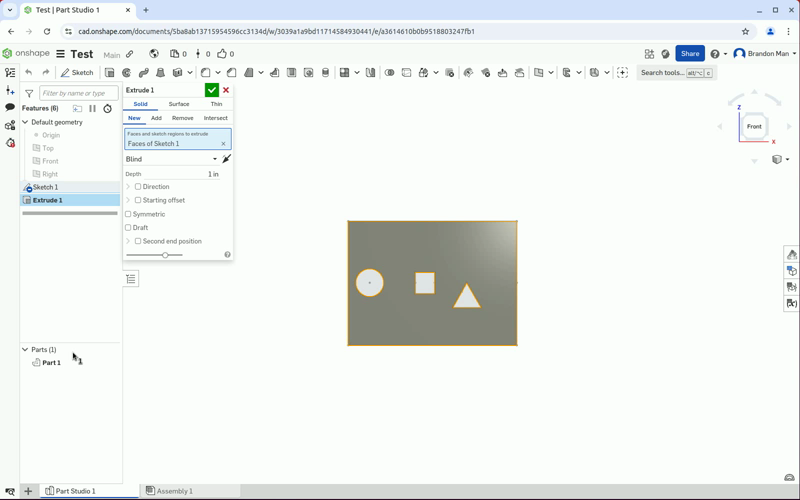
mouse_move(143, 106)
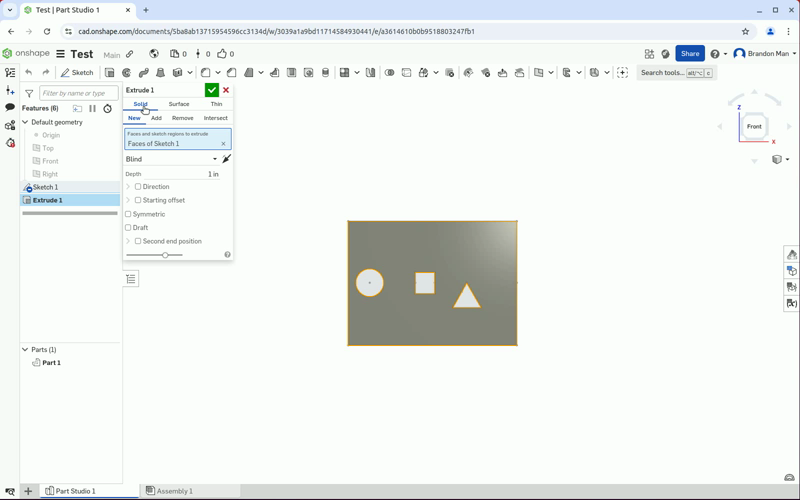
click(143, 106)
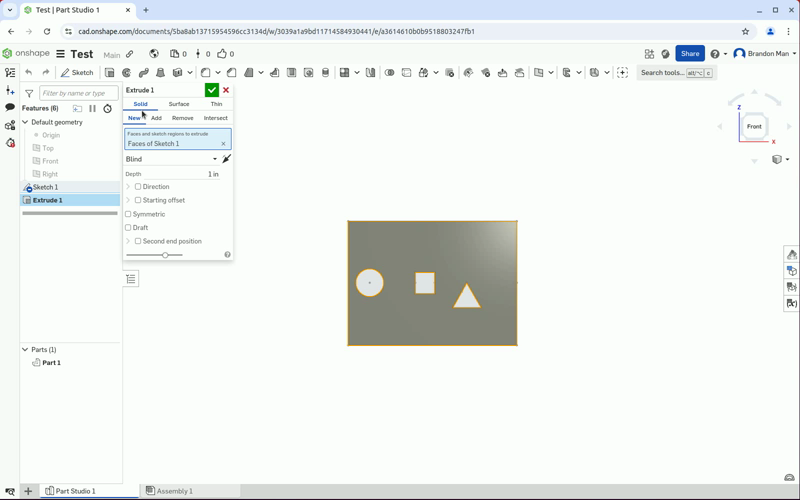
mouse_move(137, 120)
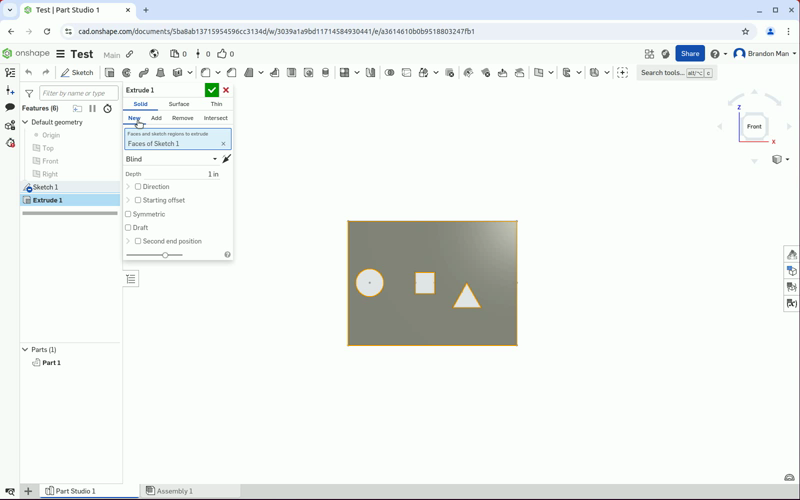
click(137, 120)
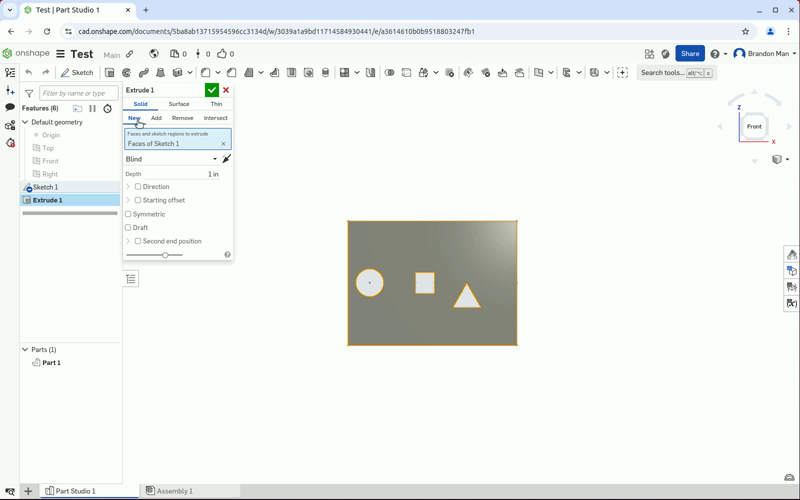
key(tab, 4)
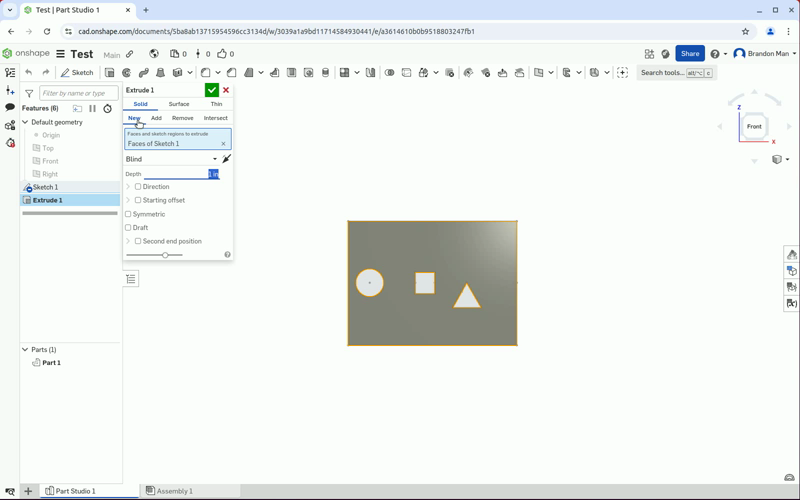
text(4.574)
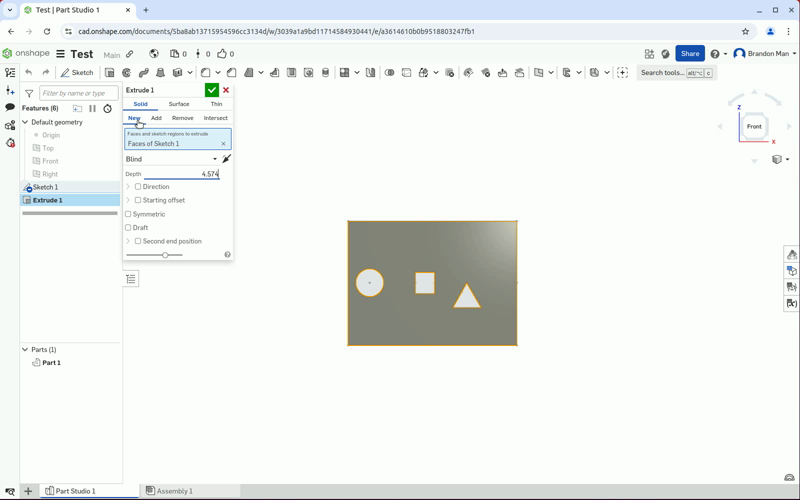
key(enter)
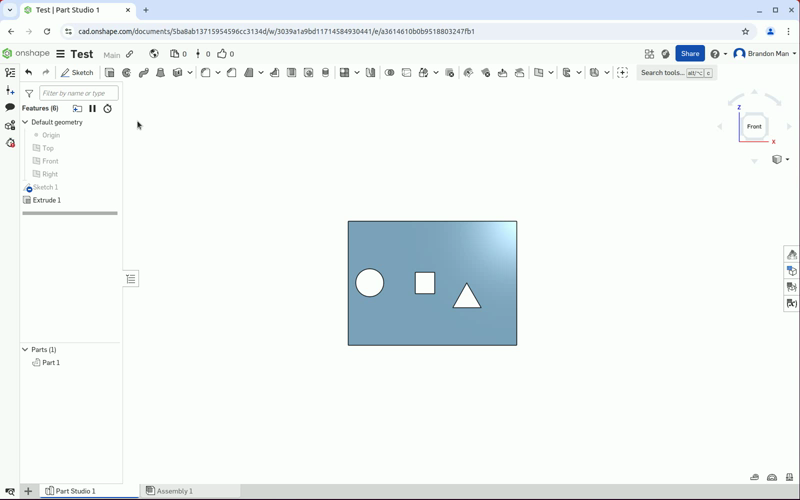
key(shift+h)
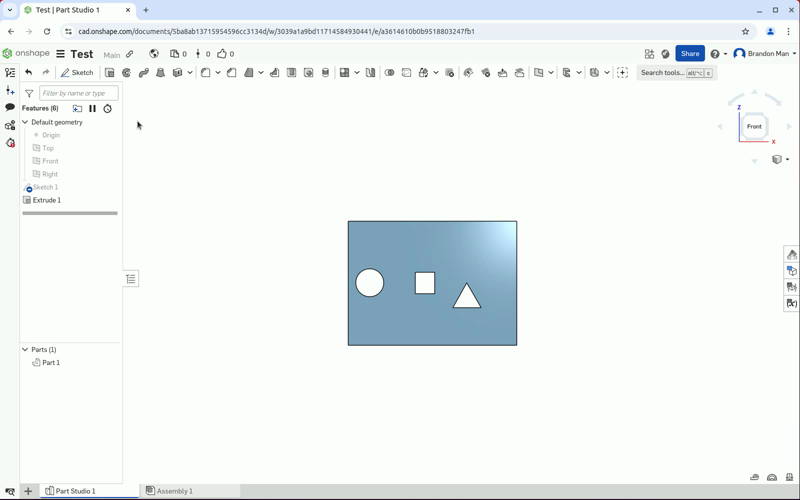
key(shift+h)
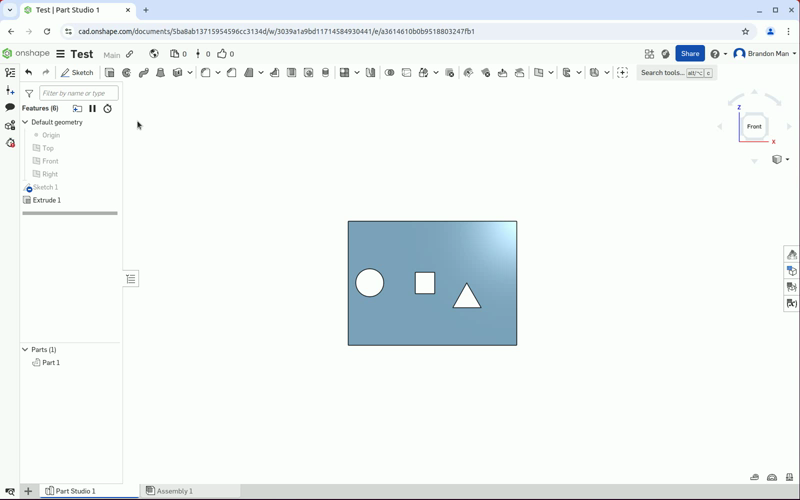
mouse_move(73, 189)
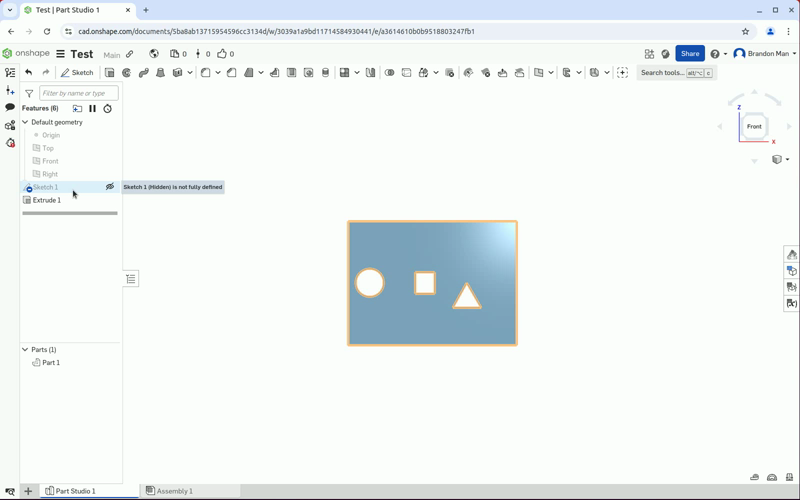
click(73, 189)
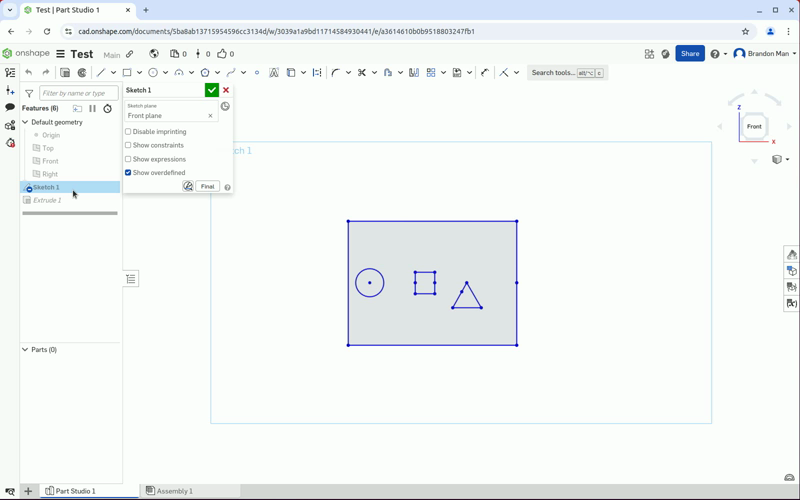
mouse_move(229, 92)
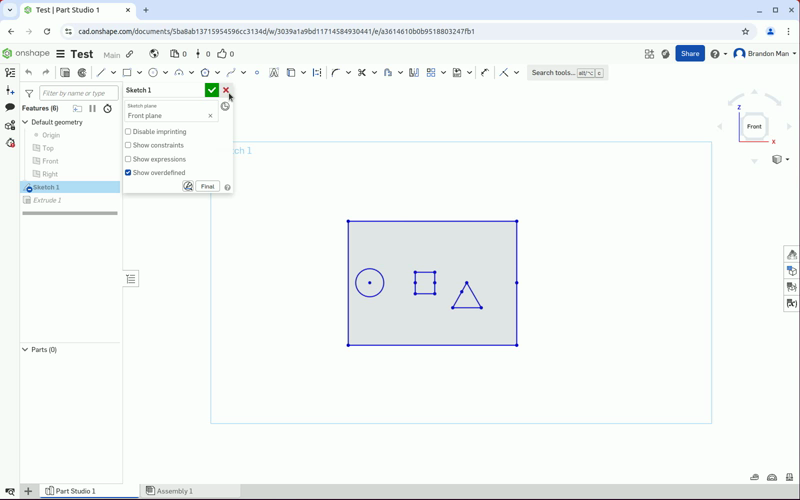
click(229, 92)
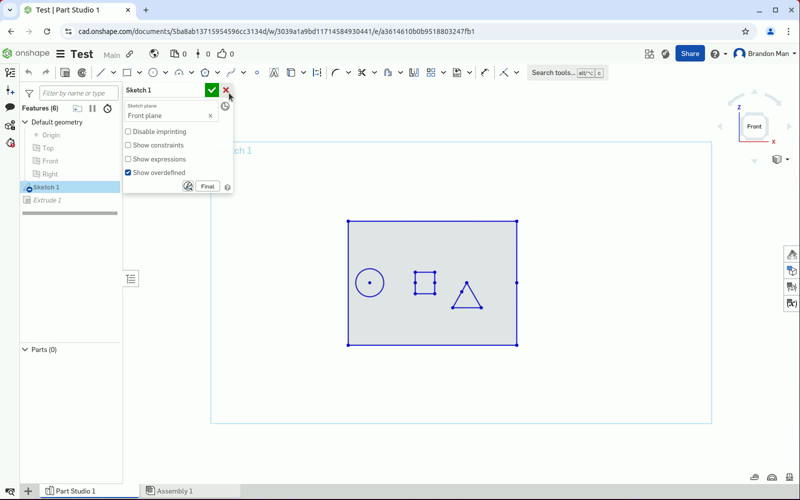
key(shift+s)
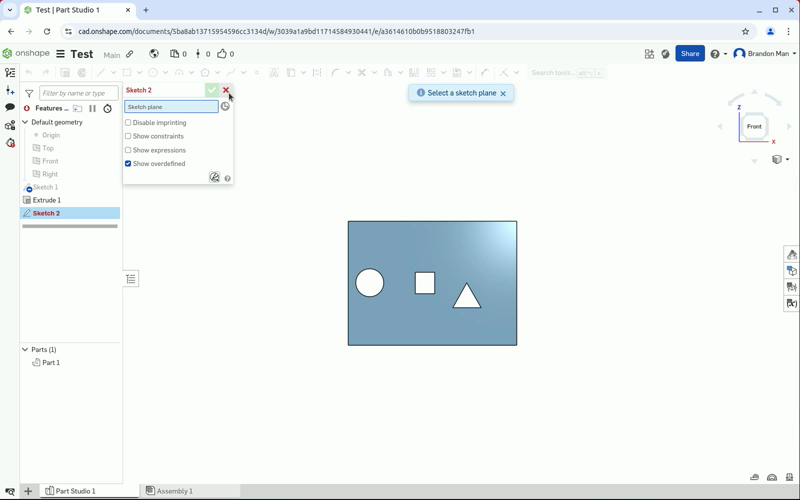
mouse_move(73, 163)
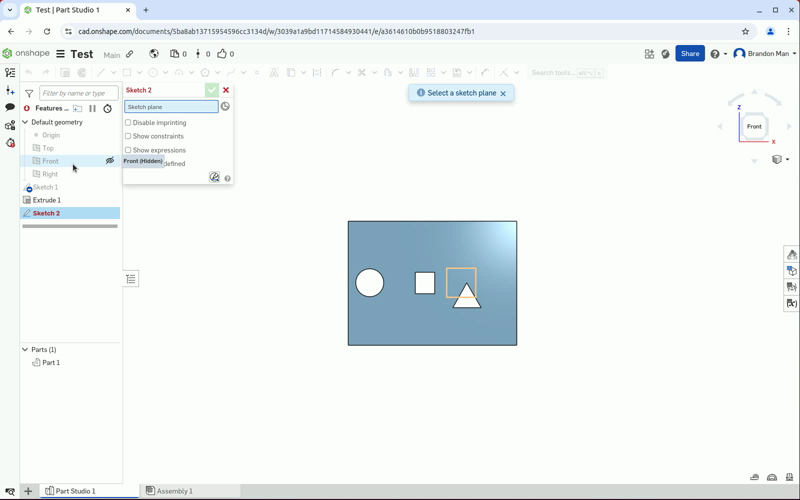
click(73, 163)
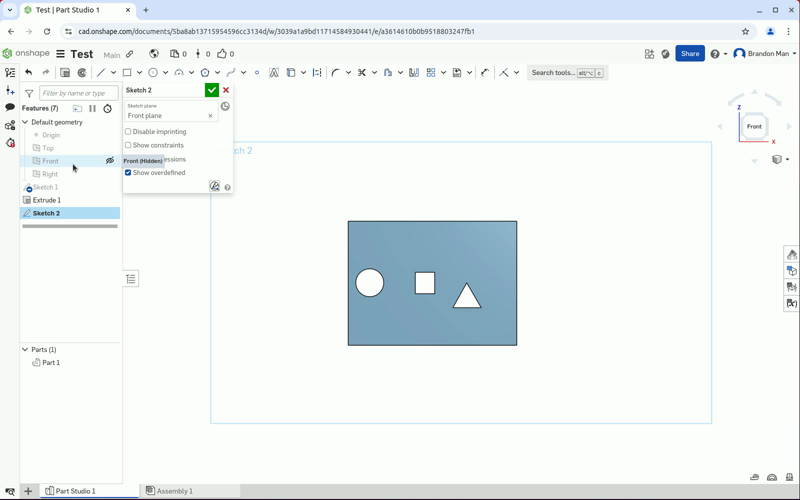
mouse_move(73, 352)
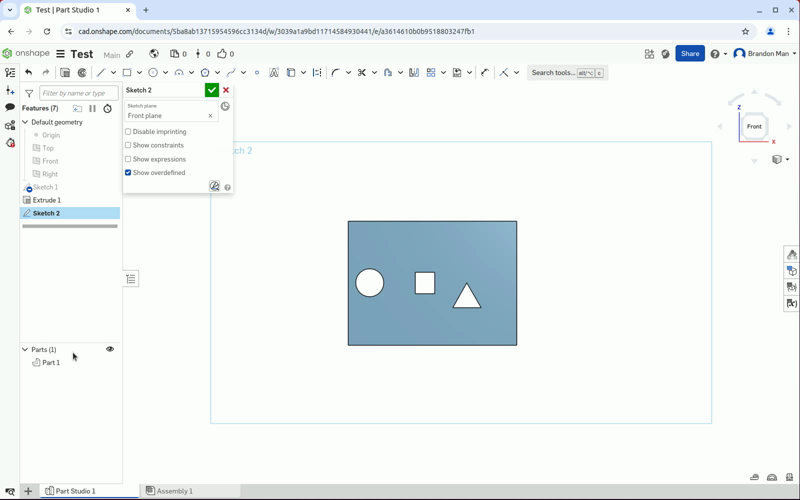
key(y)
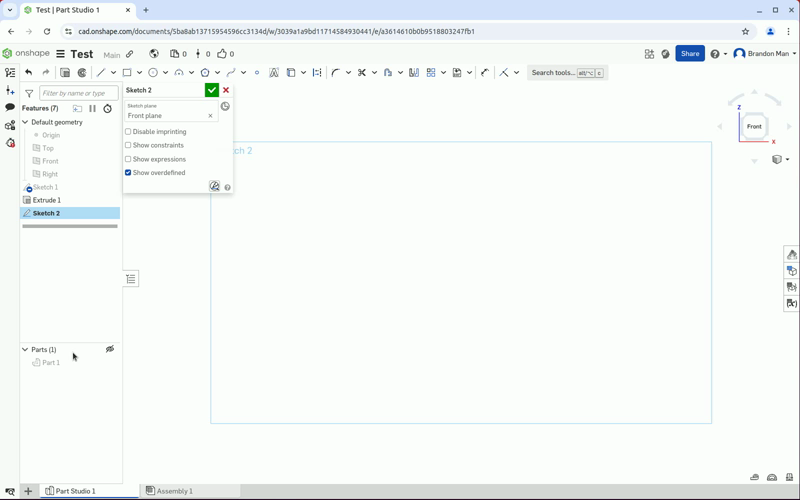
key(c)
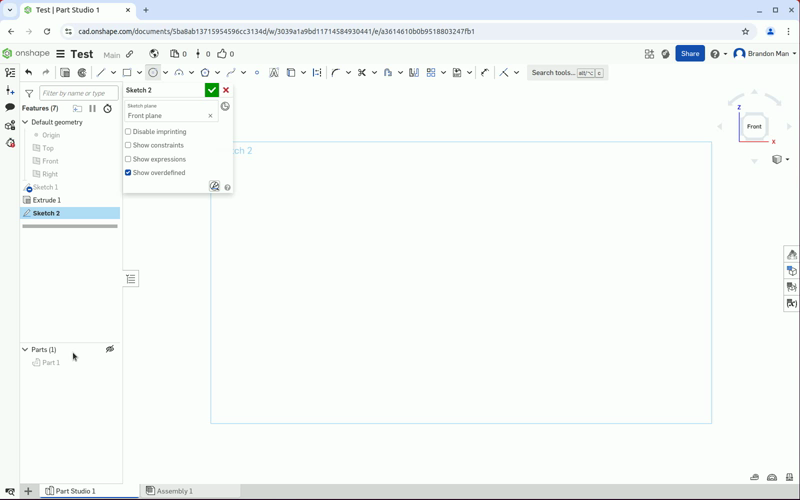
key_down(shift)
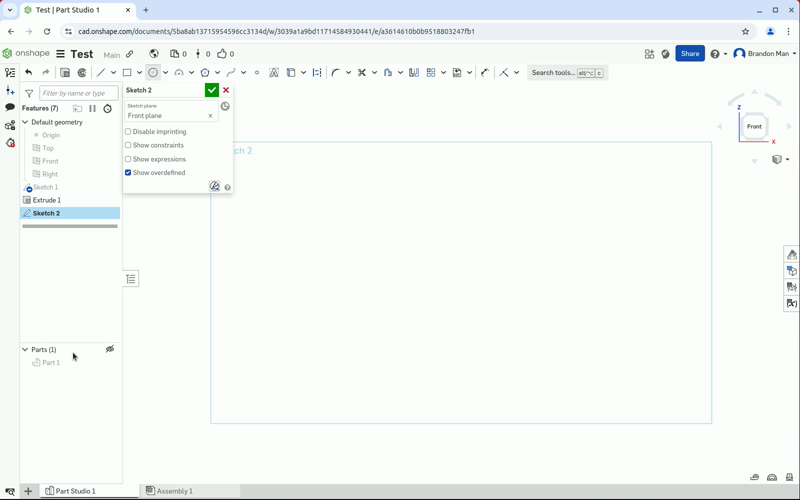
mouse_move(369, 282)
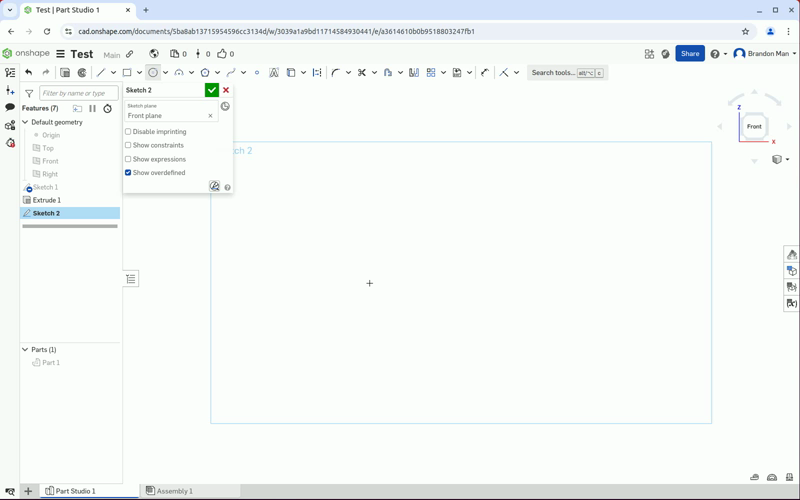
click(369, 282)
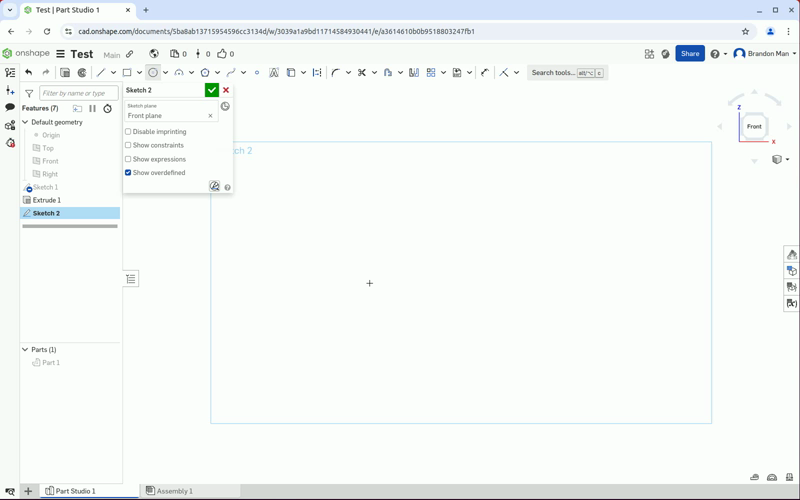
key_up(shift)
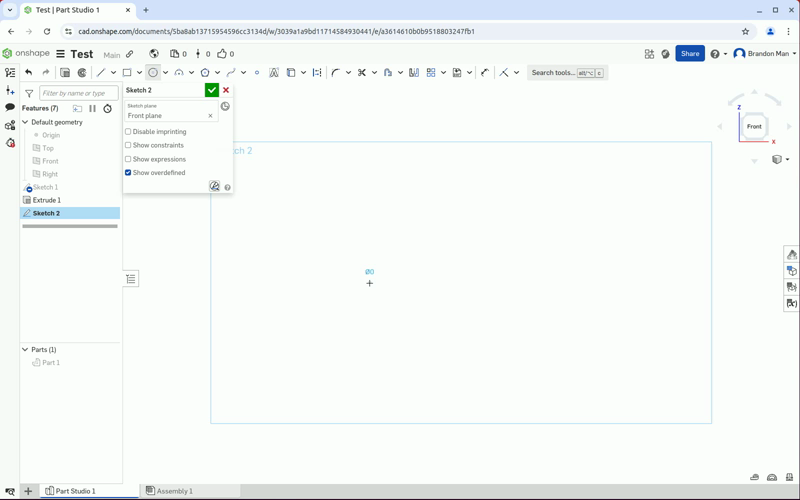
mouse_move(384, 282)
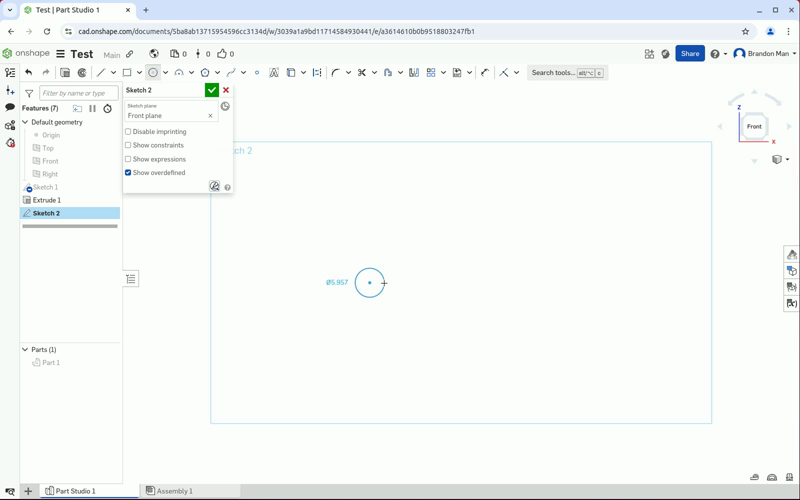
click(384, 282)
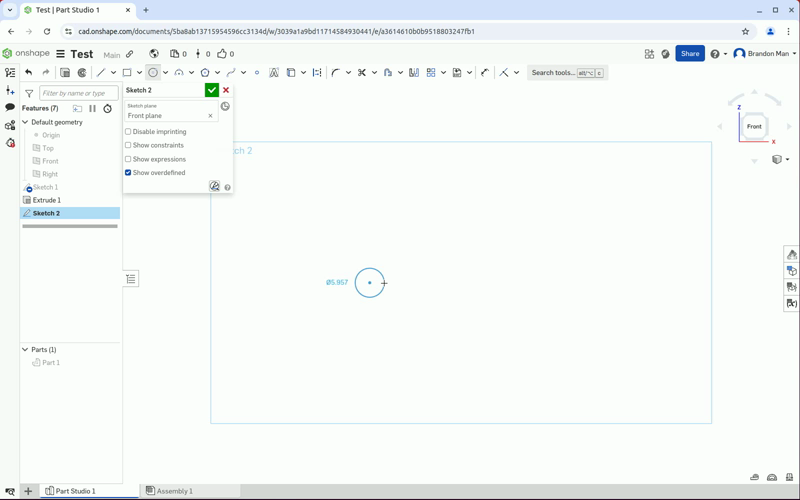
key(esc)
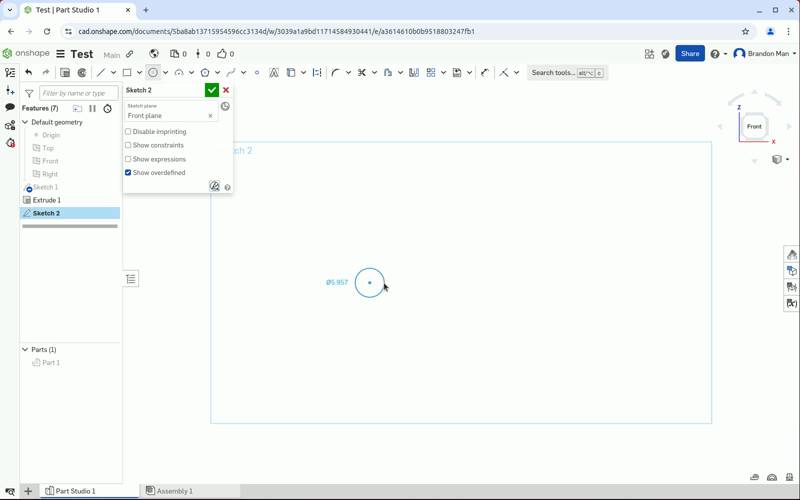
mouse_move(373, 269)
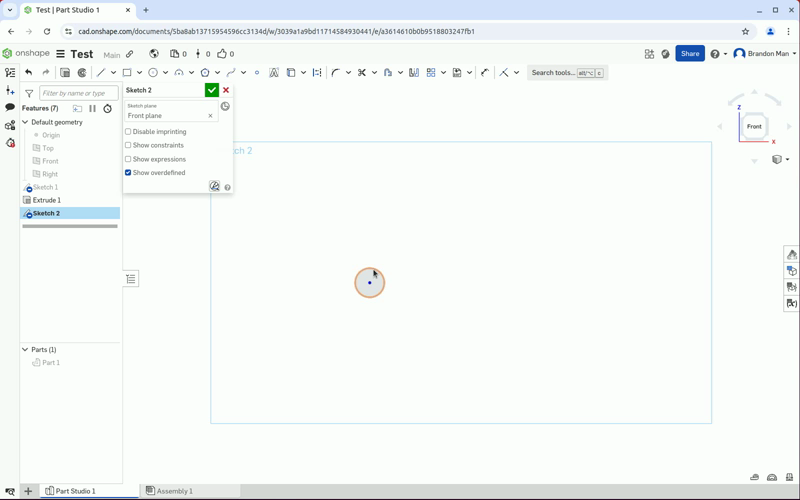
scroll(6)
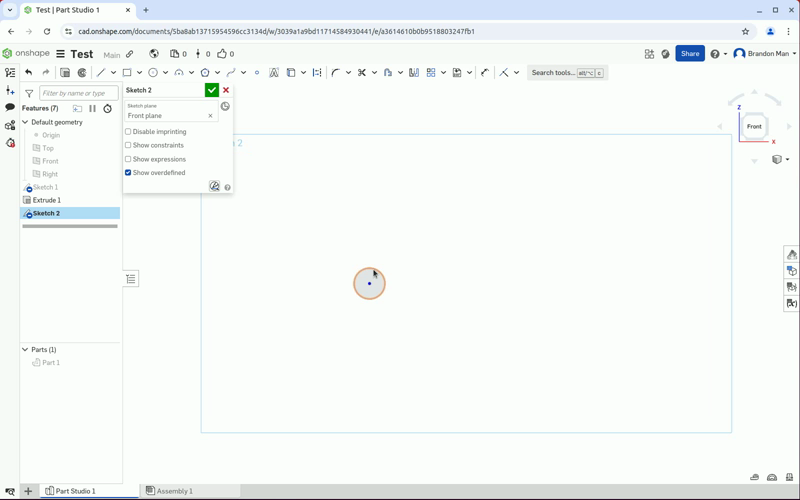
scroll(6)
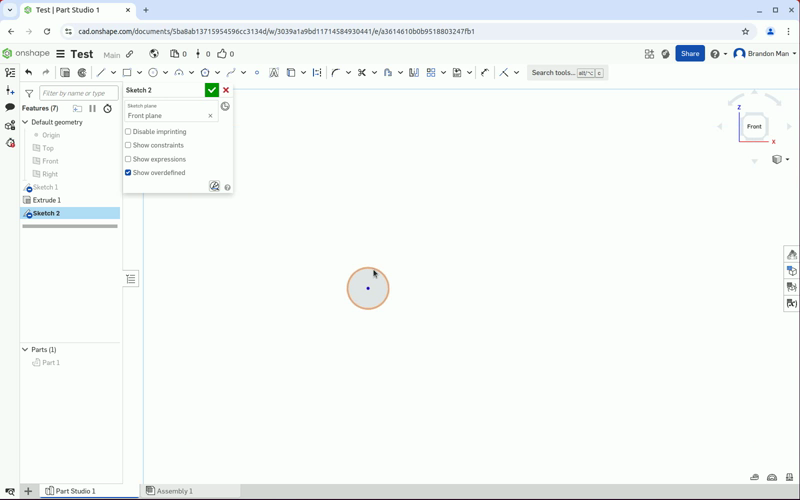
scroll(6)
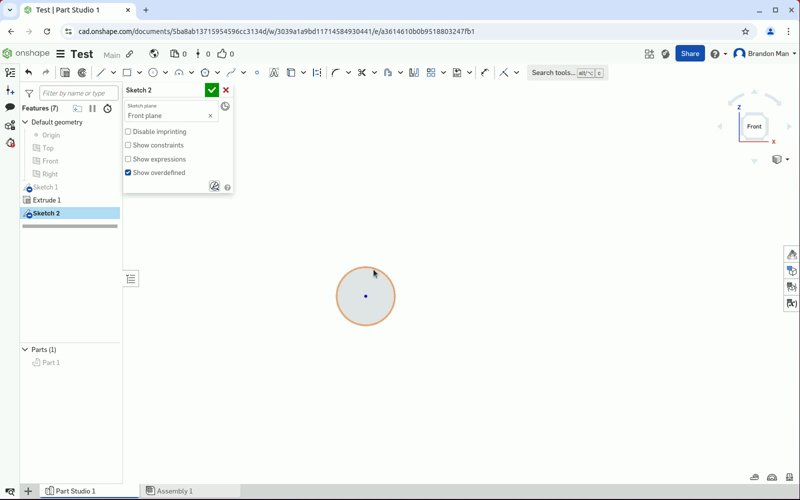
scroll(6)
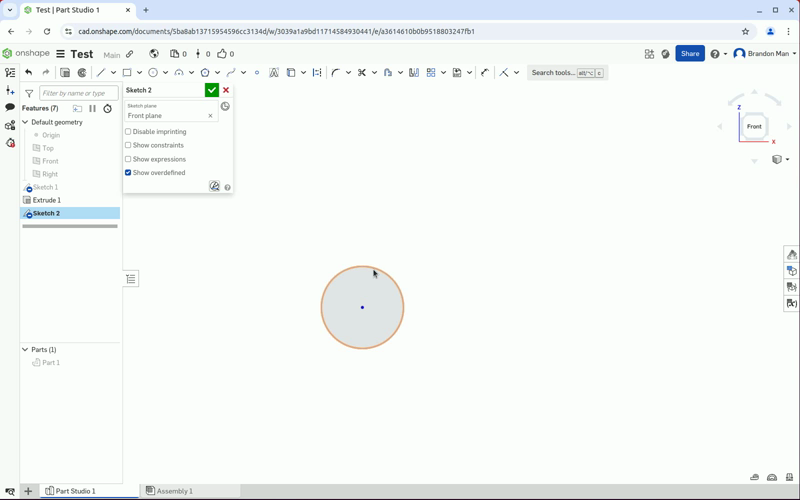
scroll(6)
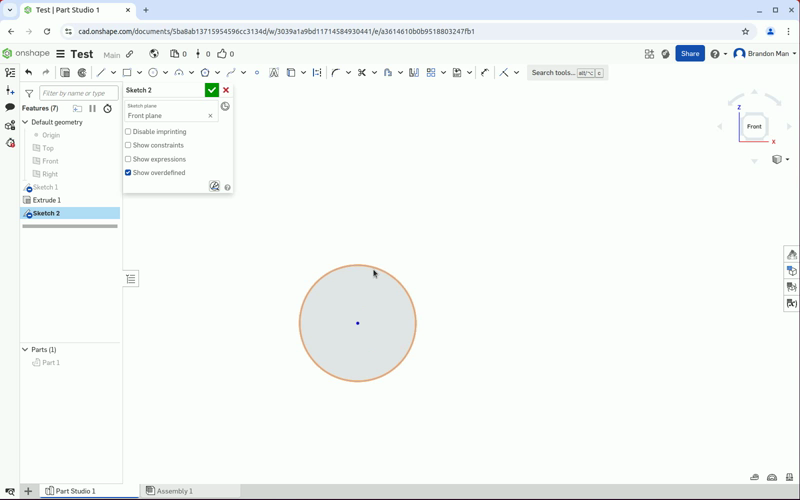
scroll(6)
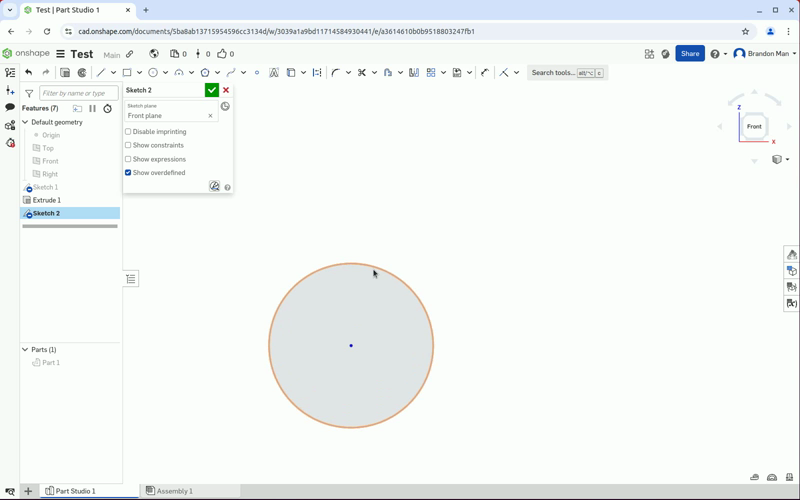
scroll(6)
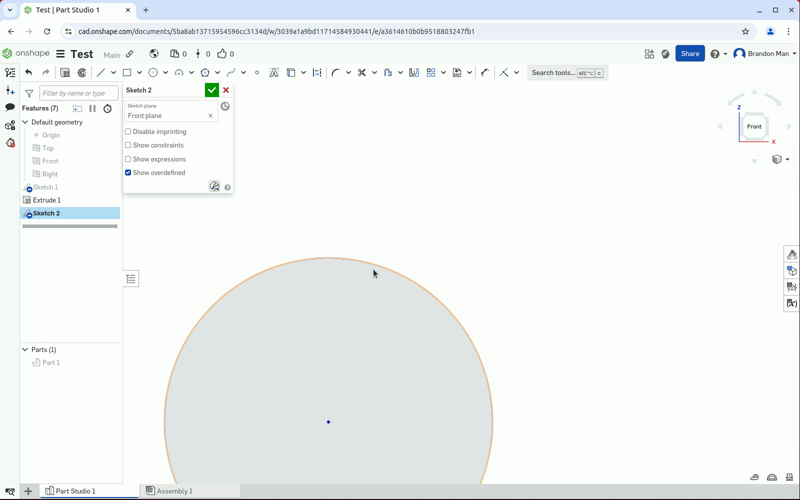
click(373, 269)
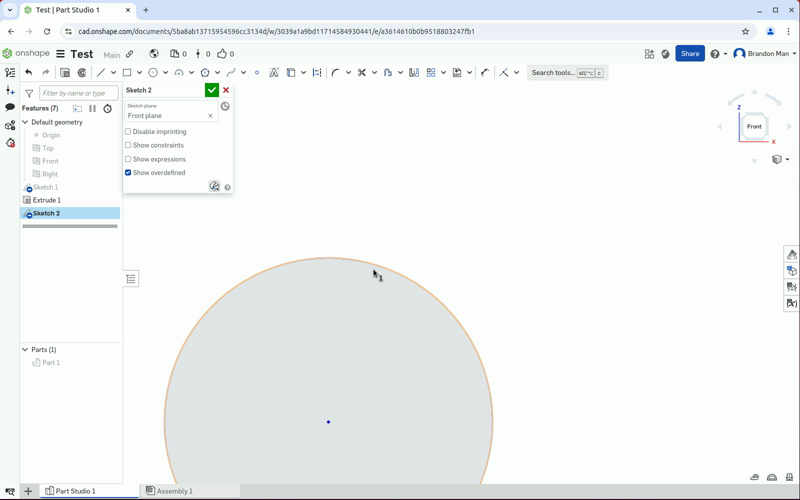
scroll(-6)
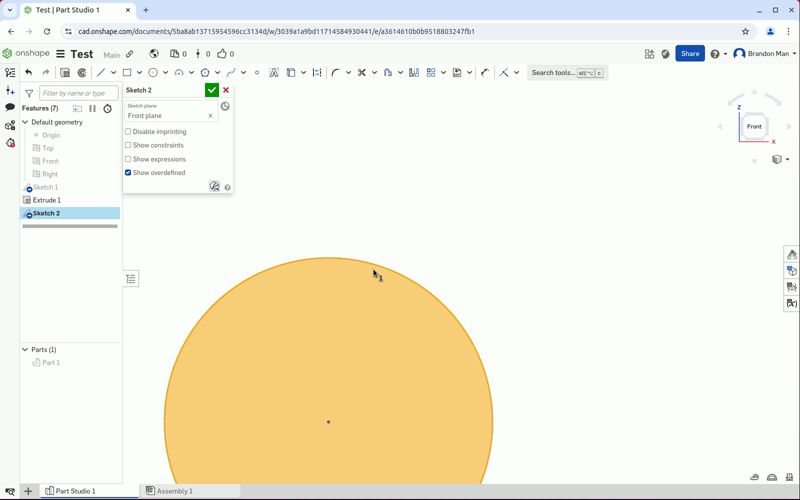
scroll(-6)
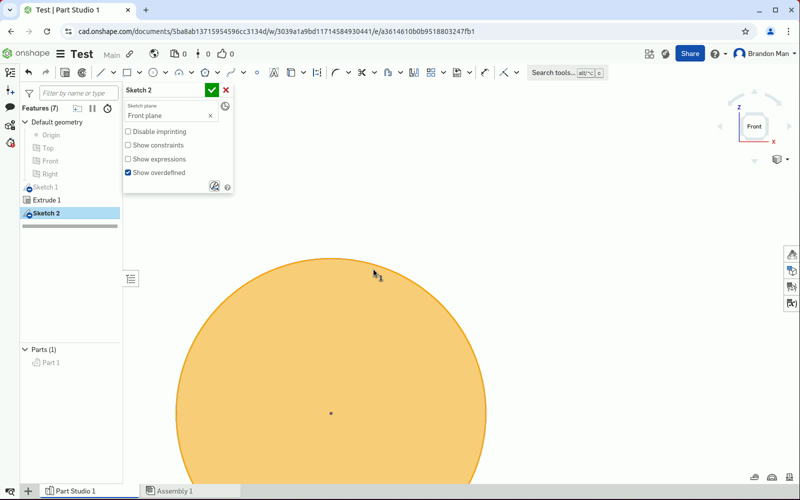
scroll(-6)
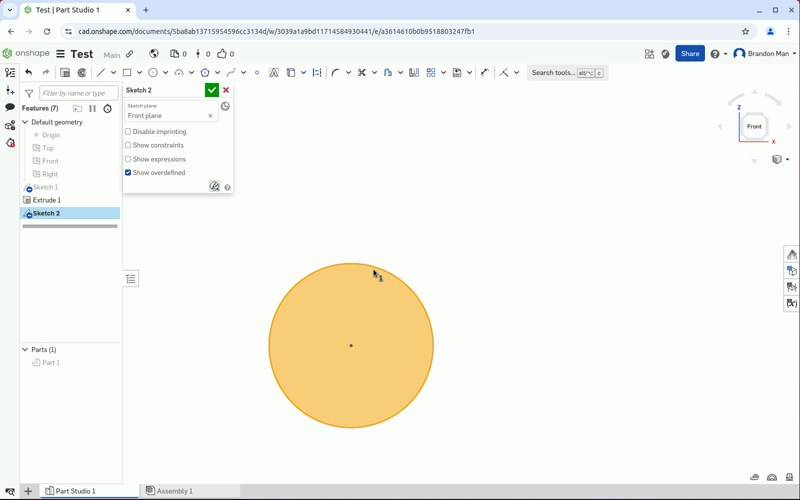
scroll(-6)
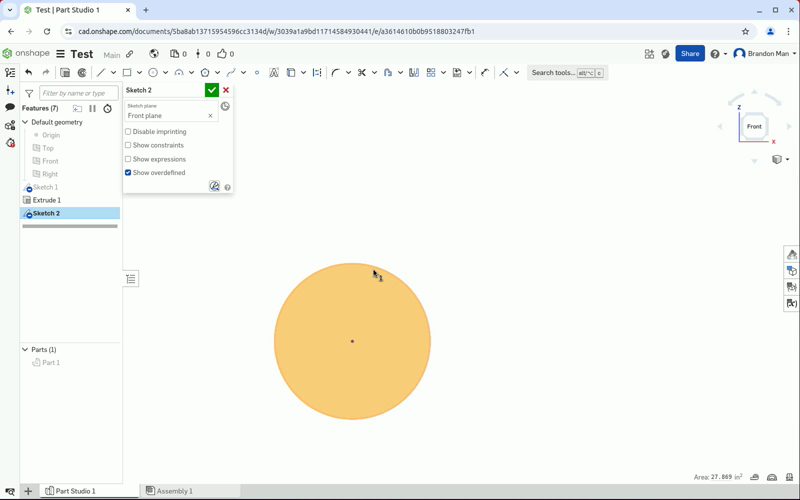
scroll(-6)
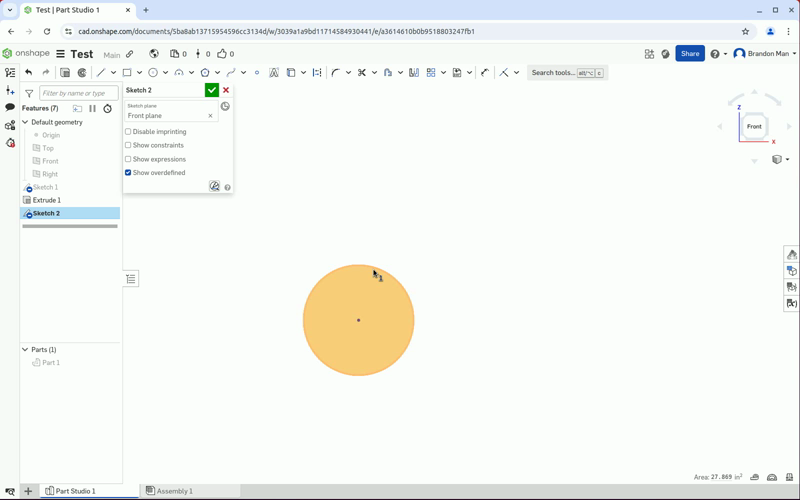
scroll(-6)
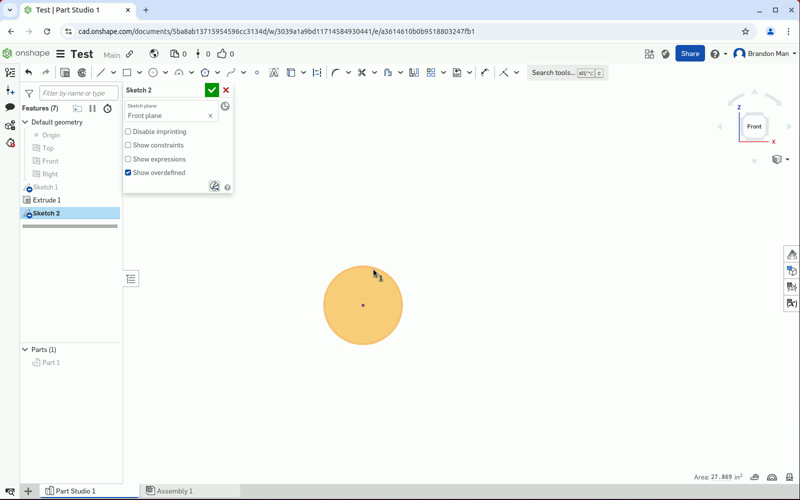
scroll(-6)
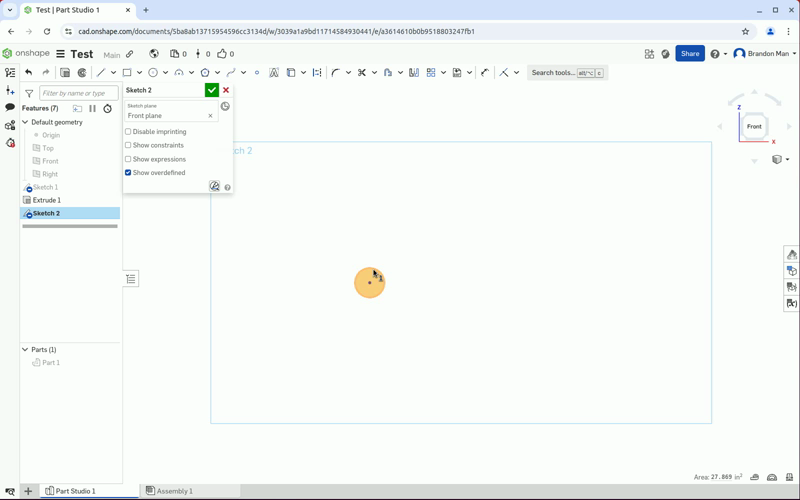
mouse_move(73, 352)
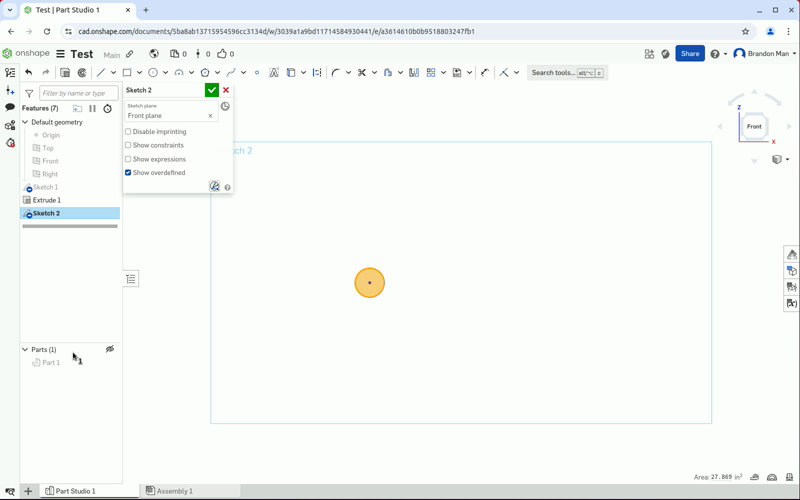
key(shift+y)
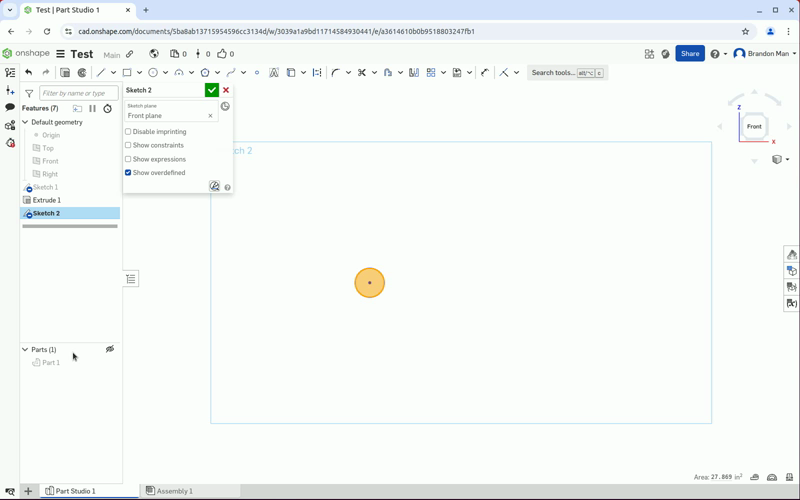
key(shift+e)
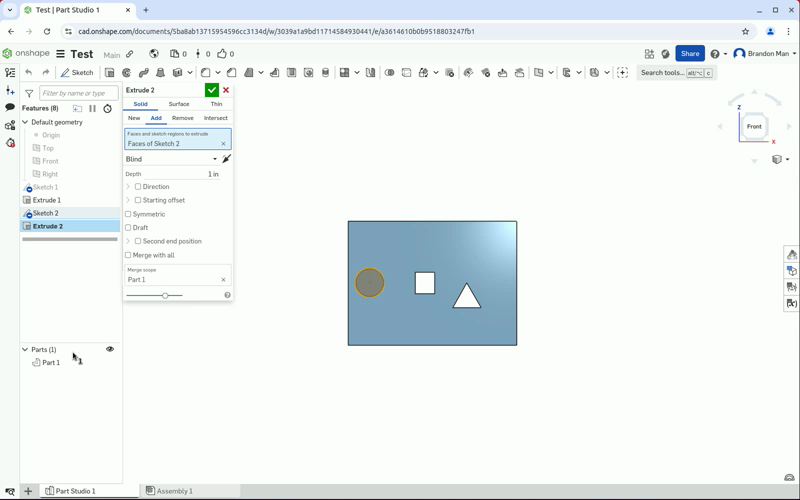
mouse_move(143, 106)
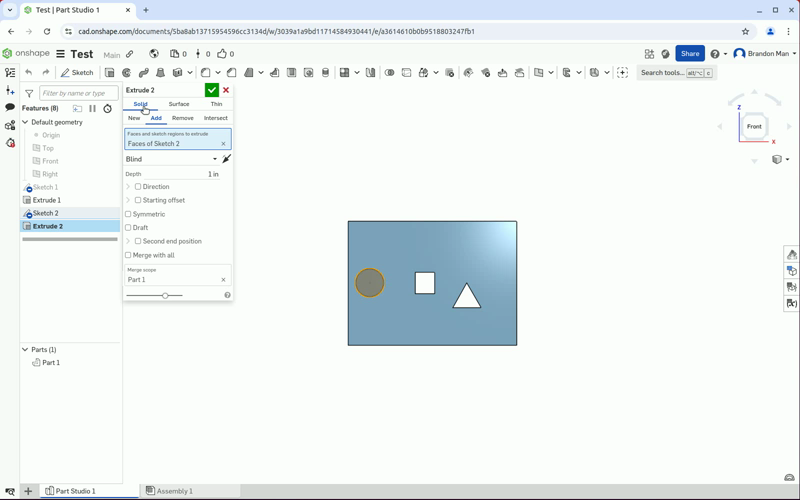
click(143, 106)
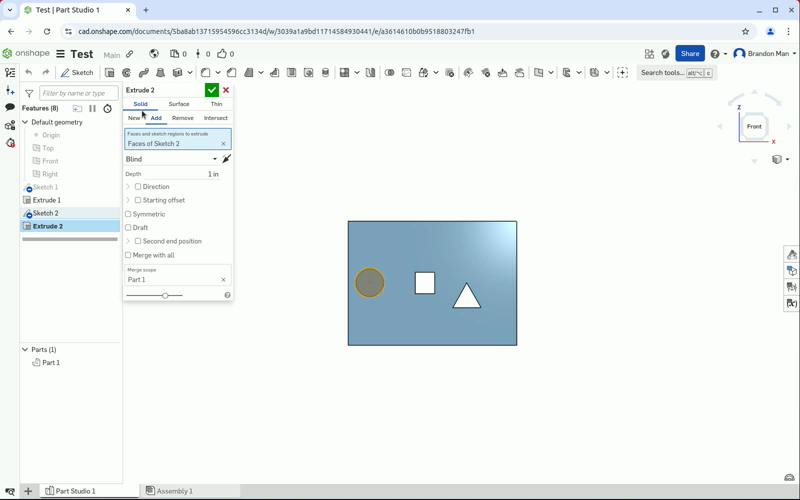
mouse_move(137, 120)
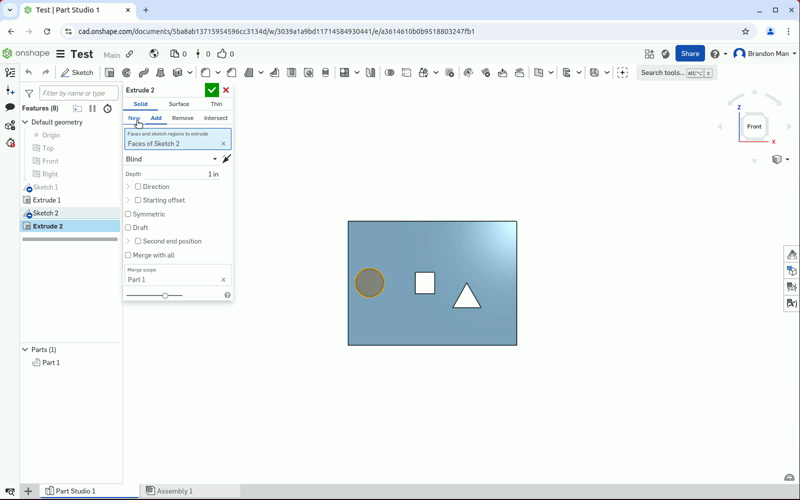
click(137, 120)
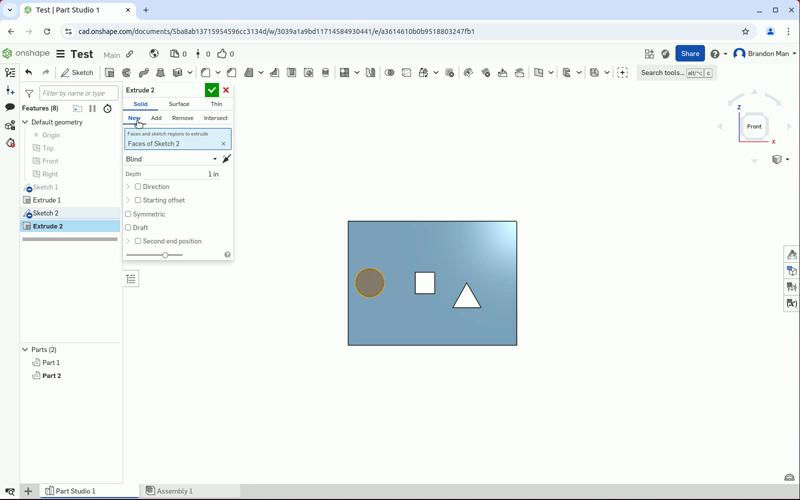
key(tab, 4)
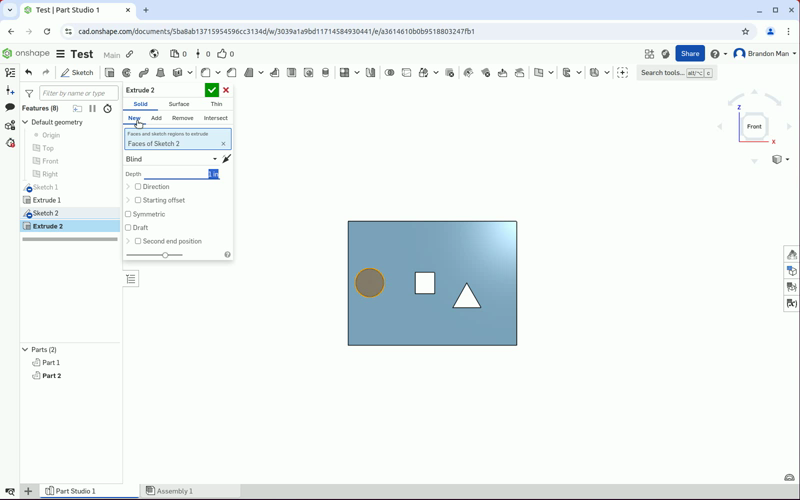
text(-7.221)
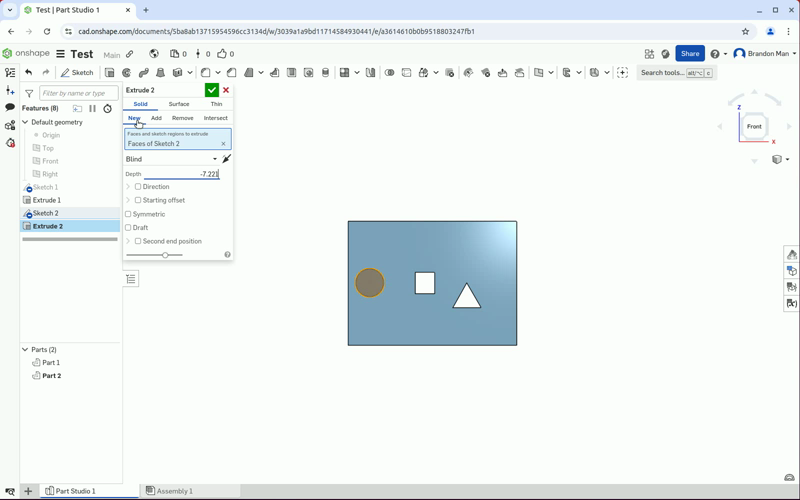
key(enter)
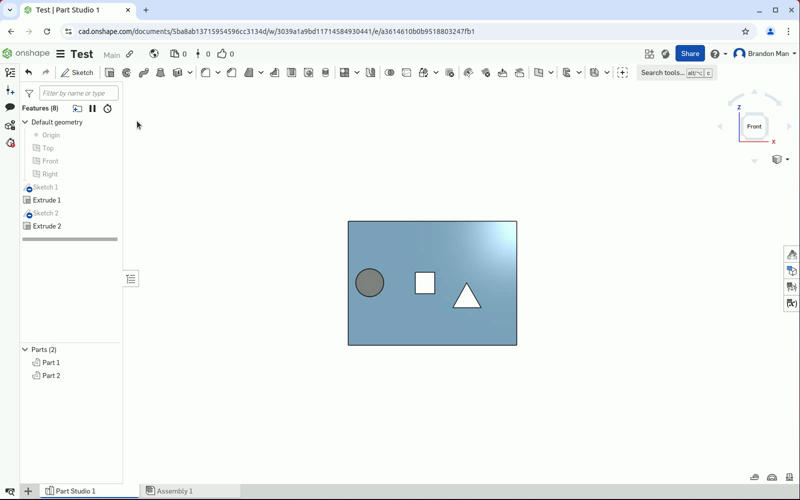
key(shift+h)
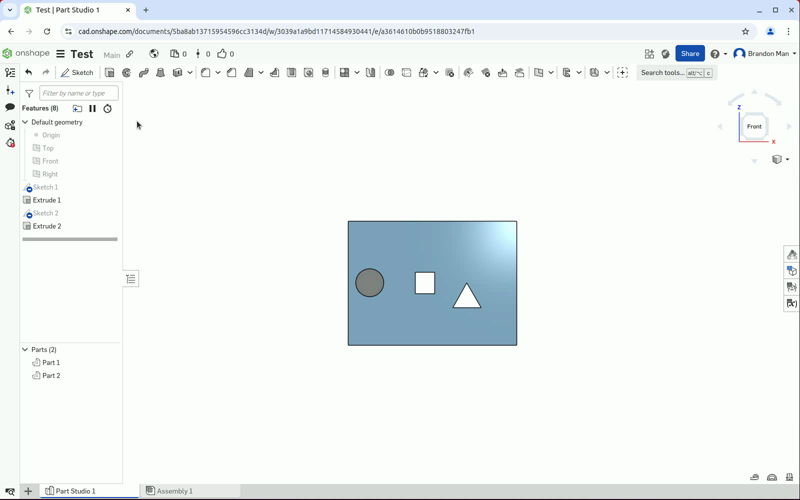
key(shift+h)
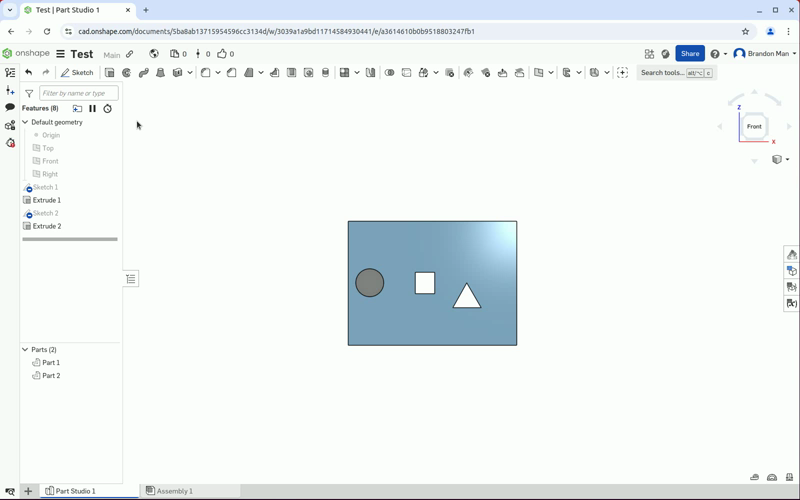
mouse_move(73, 189)
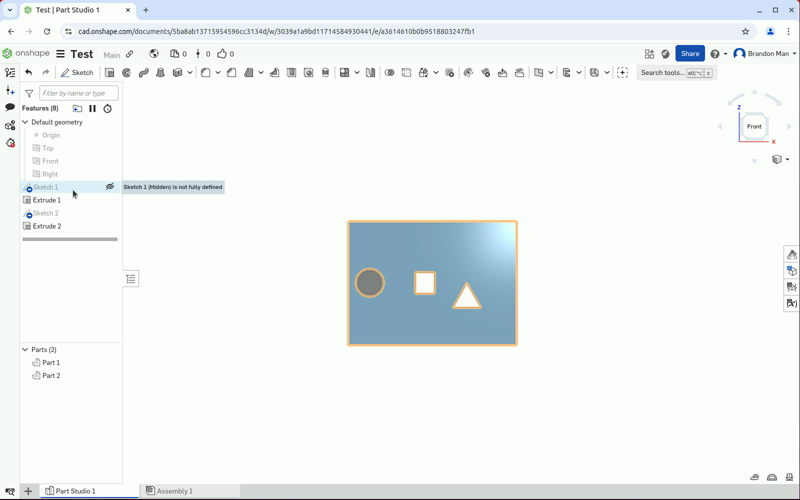
click(73, 189)
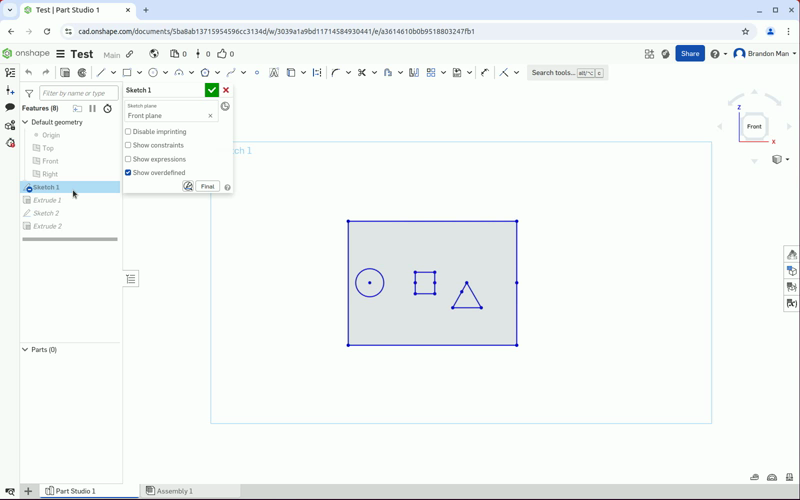
mouse_move(229, 92)
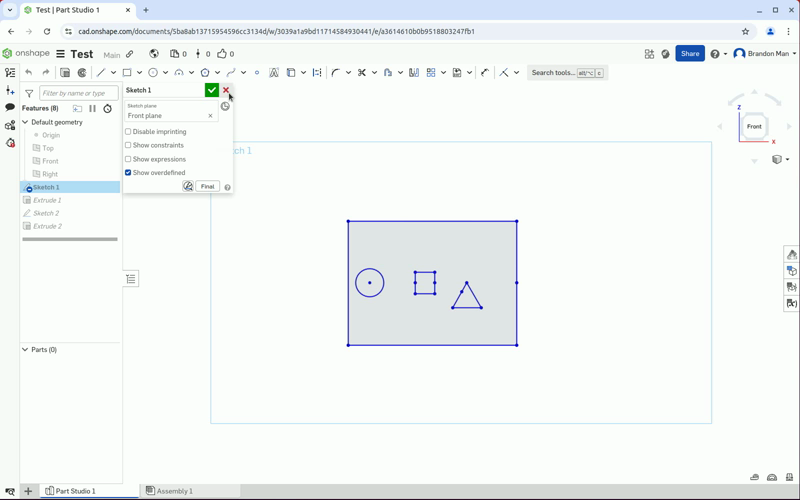
click(229, 92)
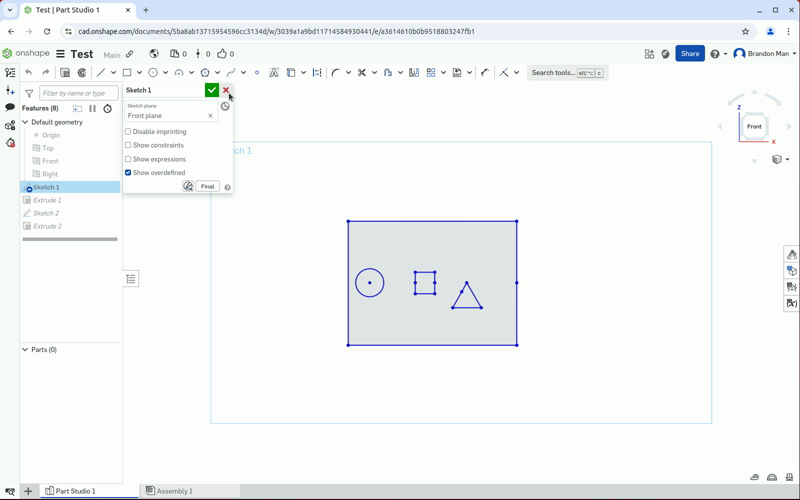
key(shift+s)
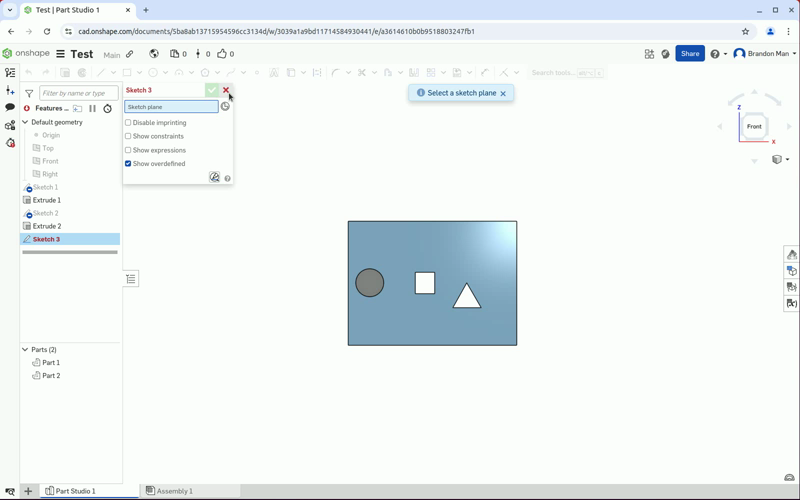
mouse_move(73, 163)
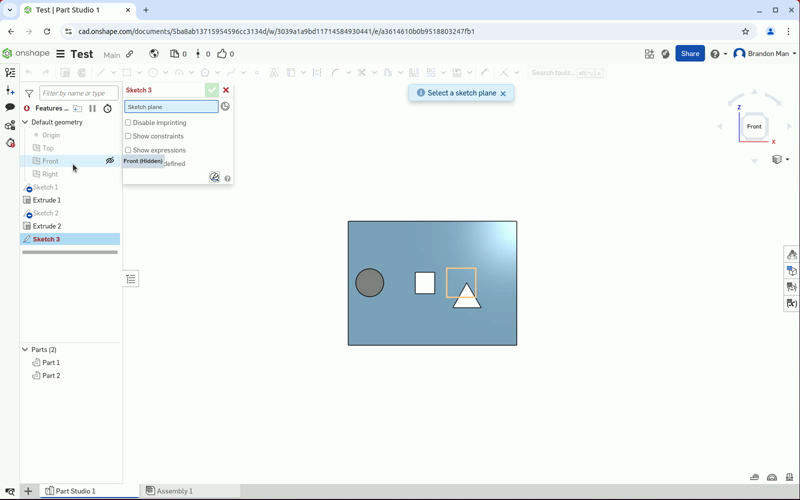
click(73, 163)
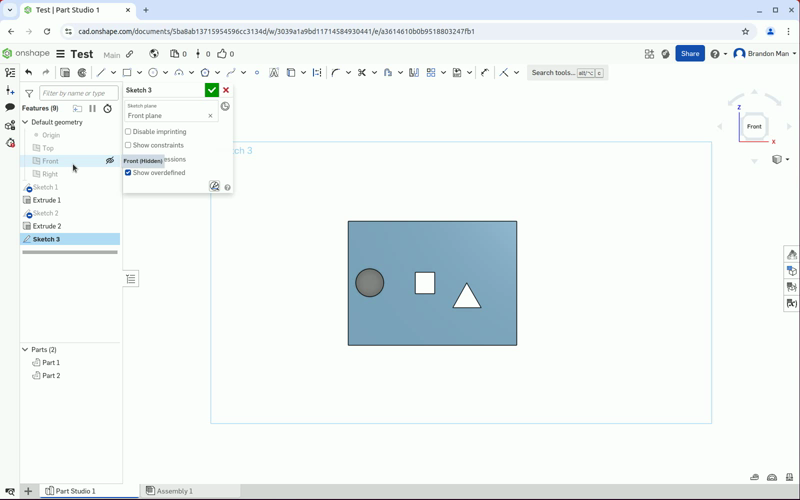
mouse_move(73, 352)
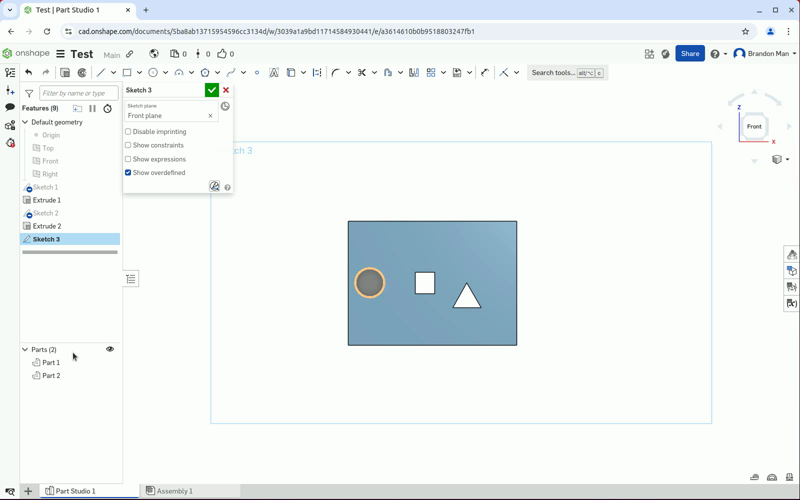
key(y)
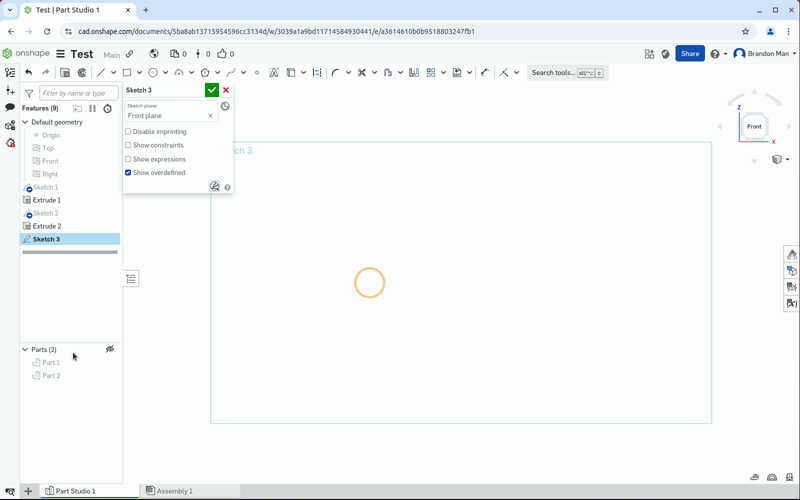
key(l)
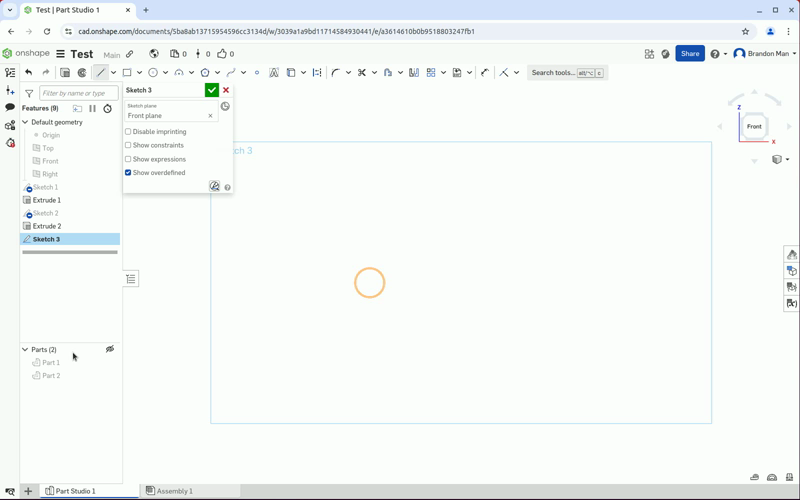
key_down(shift)
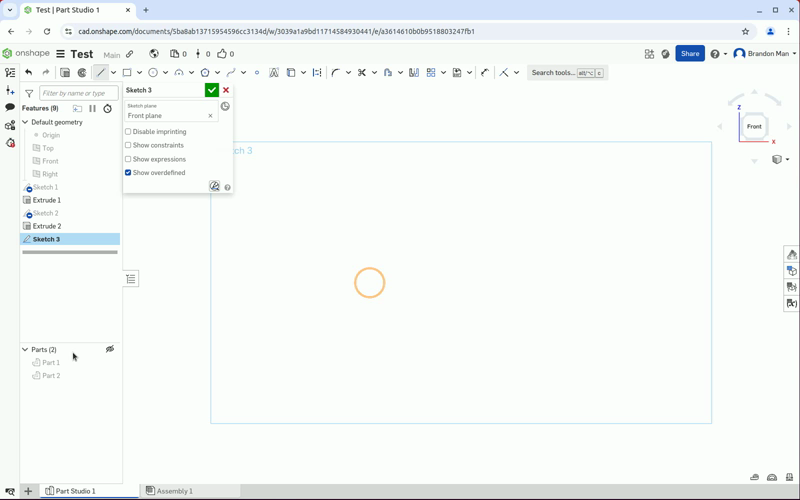
mouse_move(414, 293)
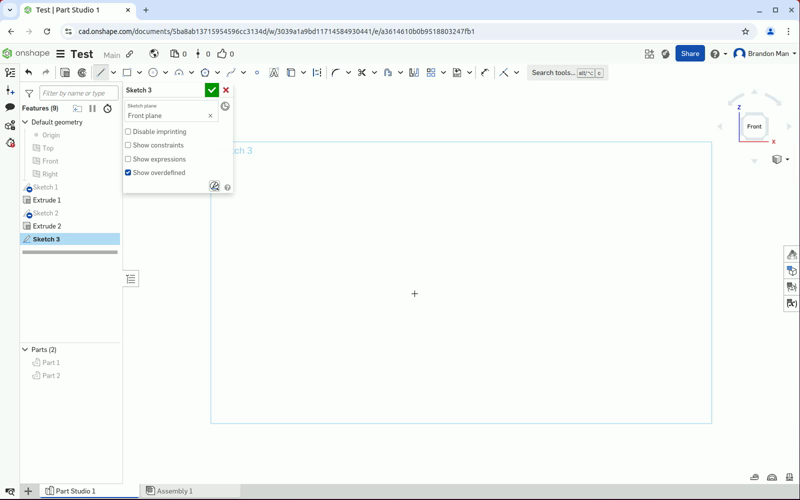
click(414, 293)
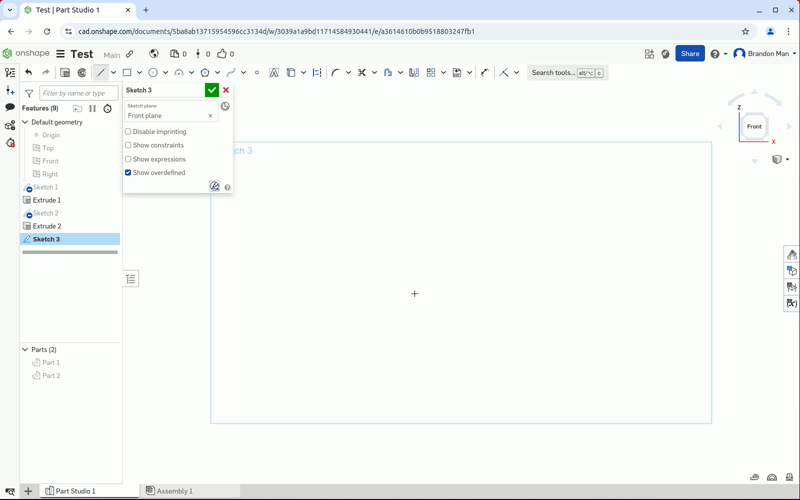
key_up(shift)
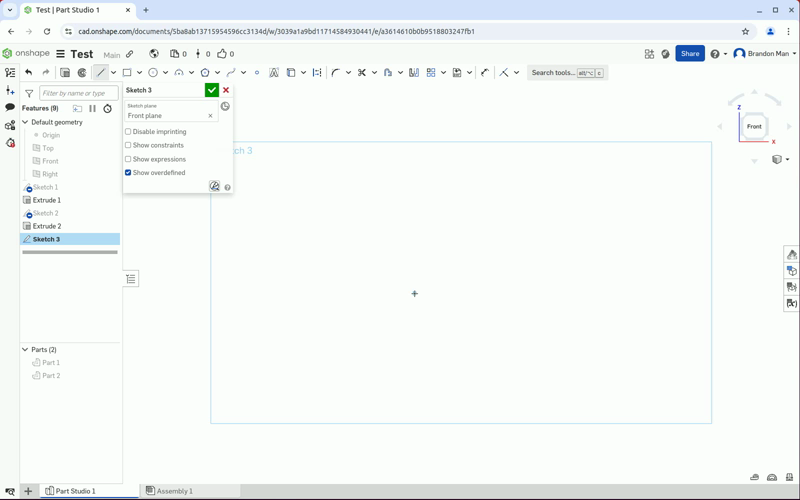
key_down(shift)
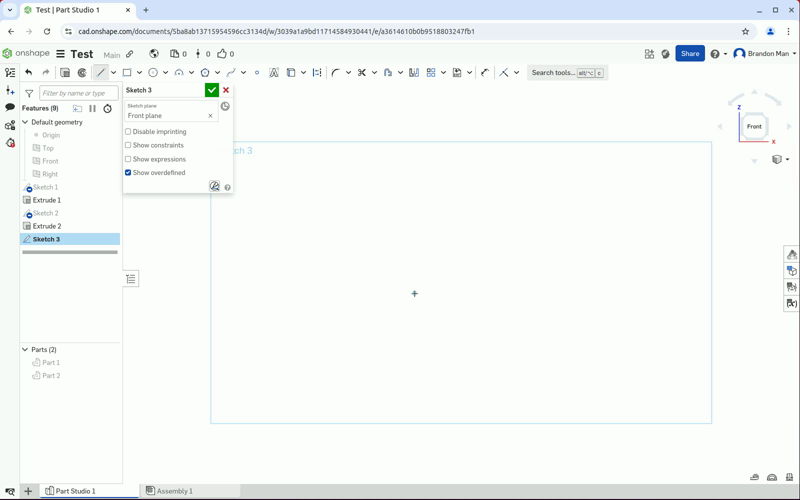
mouse_move(444, 293)
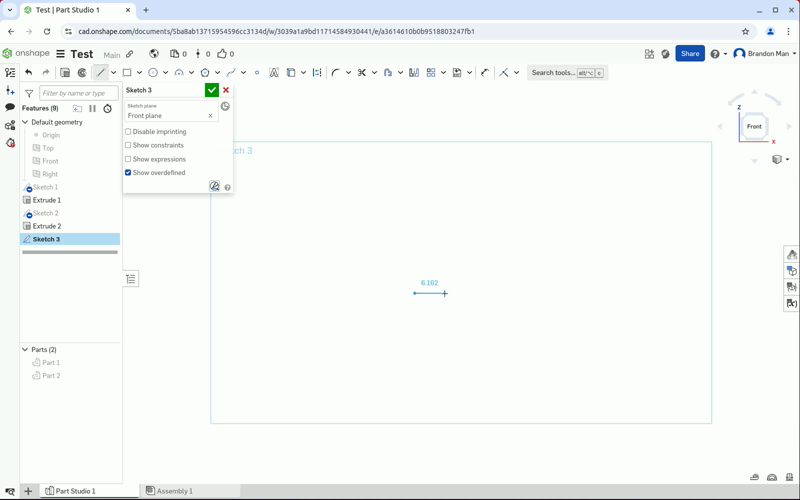
mouse_move(437, 293)
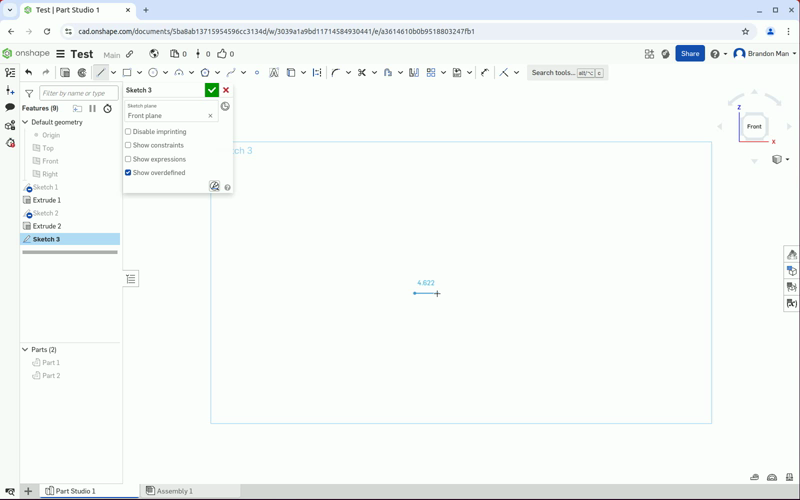
click(437, 293)
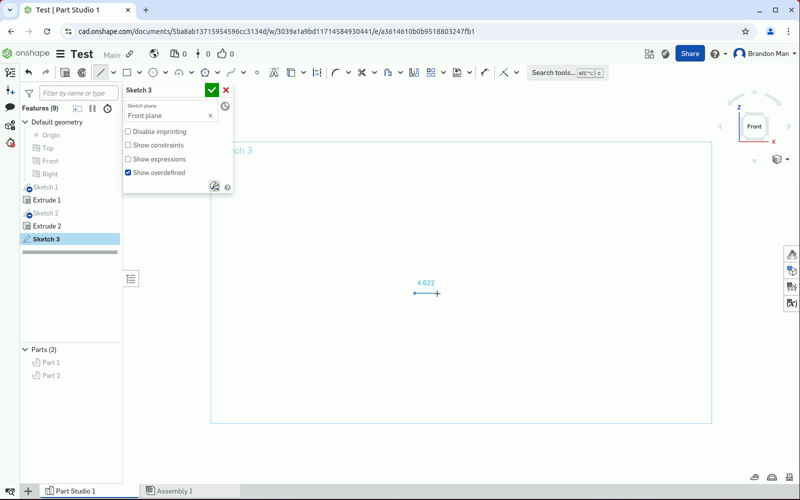
key_up(shift)
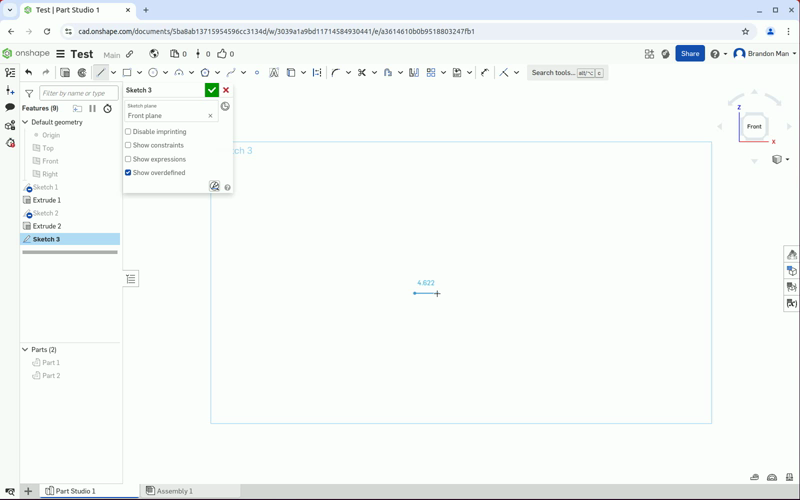
key_down(shift)
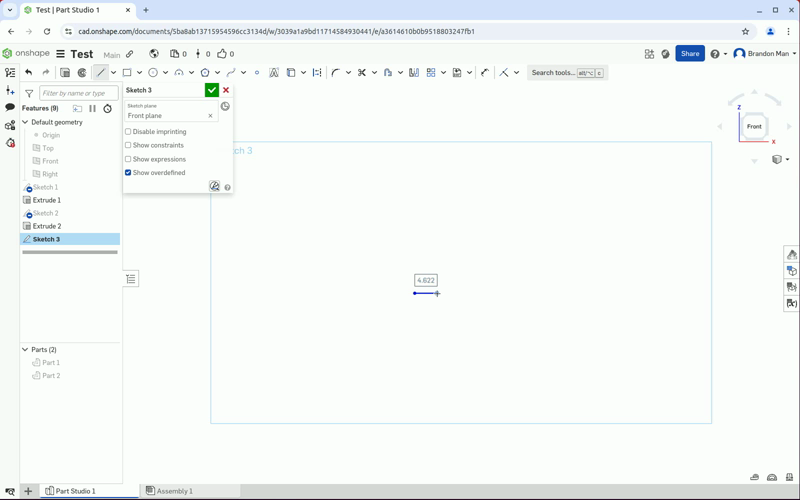
mouse_move(467, 293)
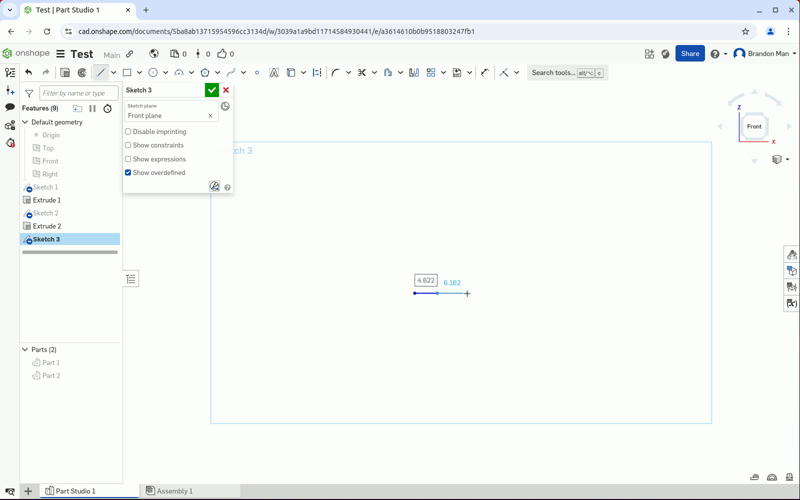
mouse_move(437, 282)
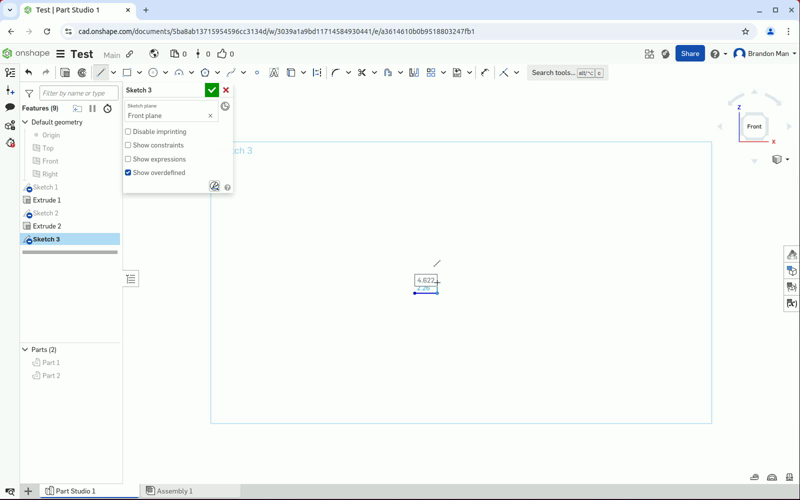
click(437, 282)
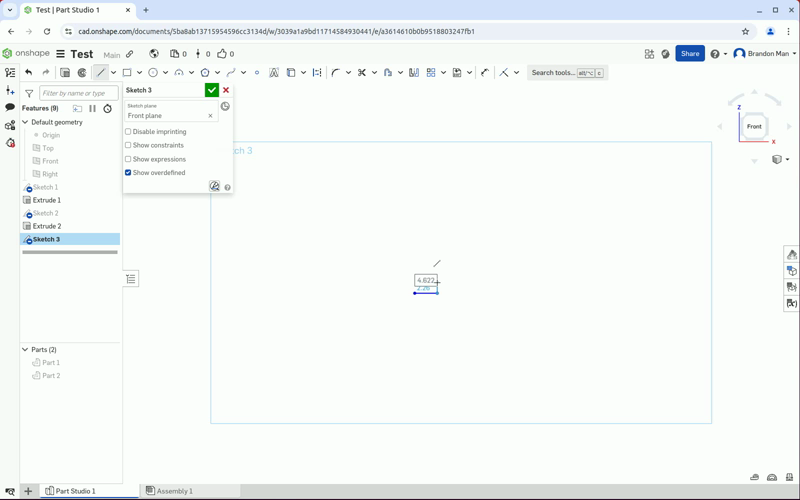
key_up(shift)
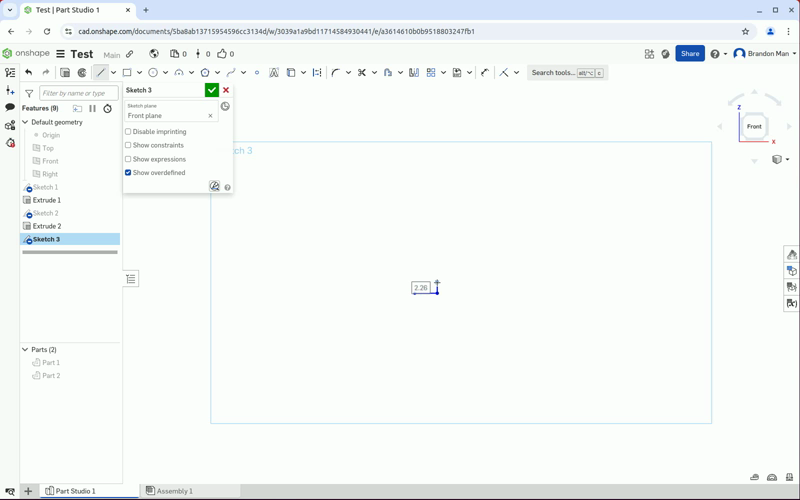
key_down(shift)
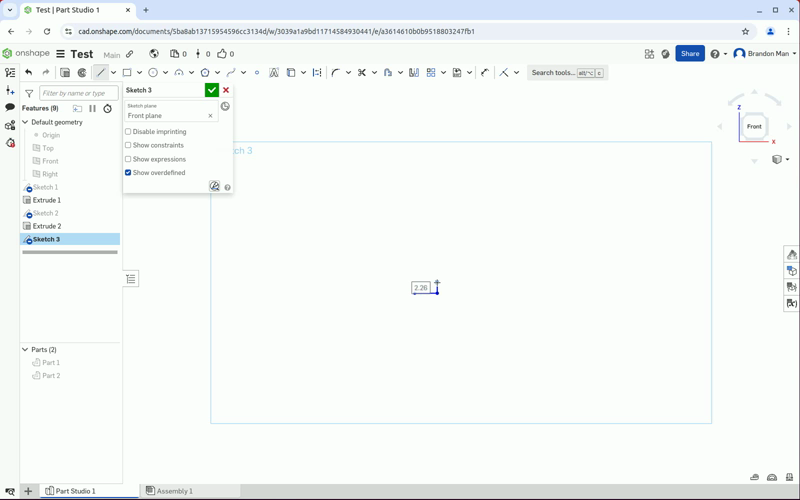
mouse_move(467, 282)
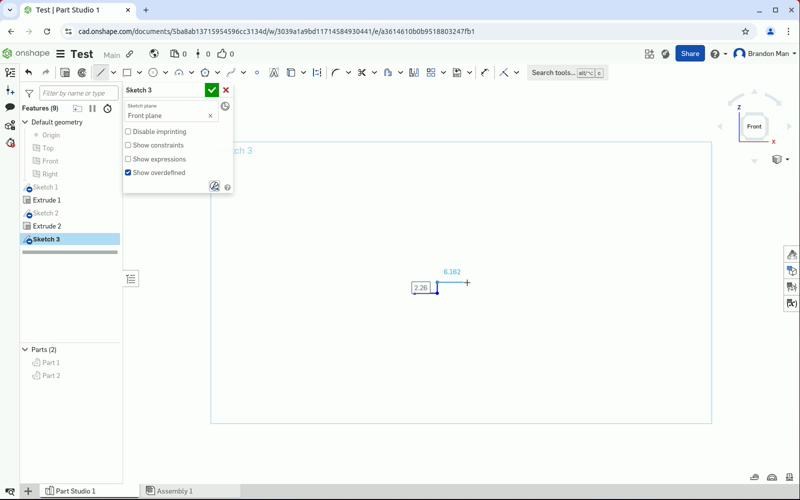
mouse_move(426, 282)
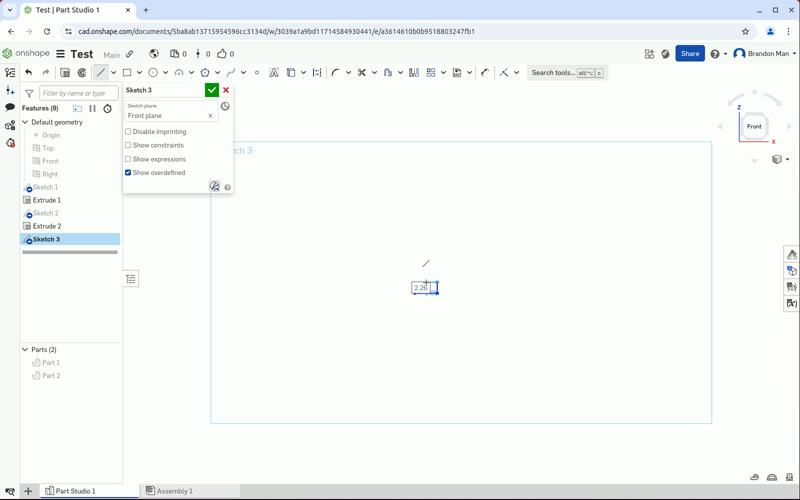
click(426, 282)
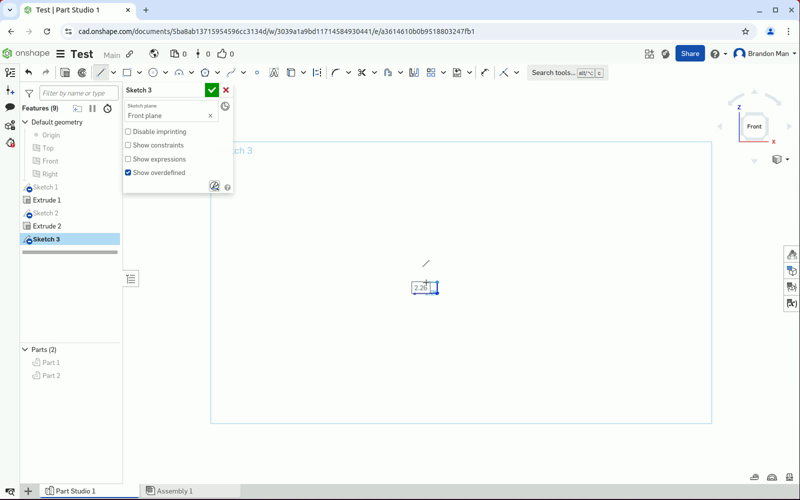
key_up(shift)
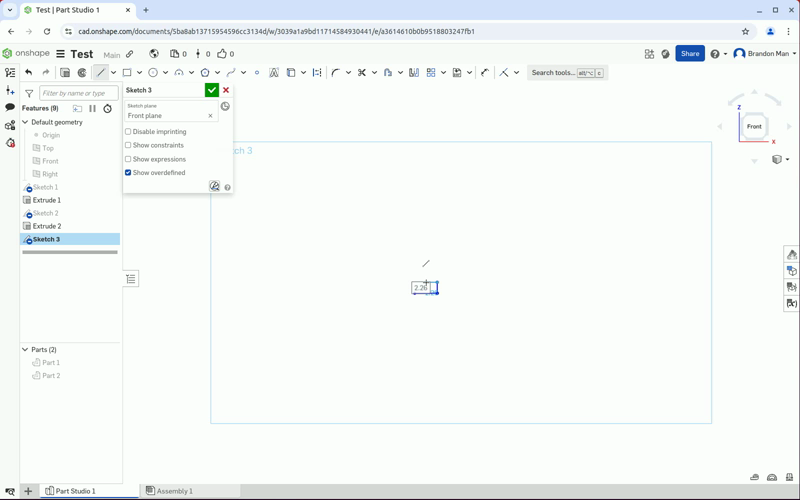
key_down(shift)
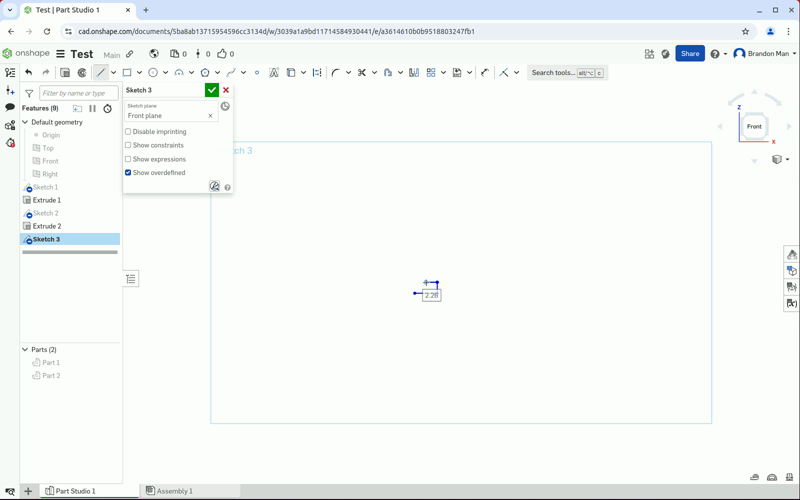
mouse_move(456, 282)
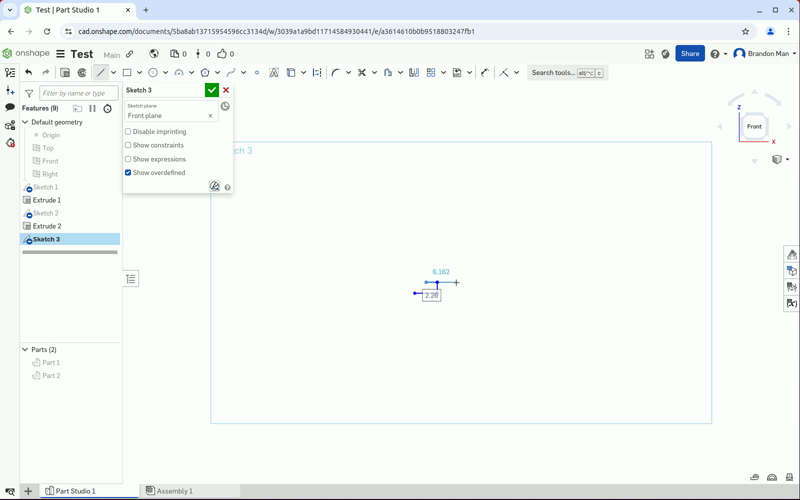
mouse_move(414, 282)
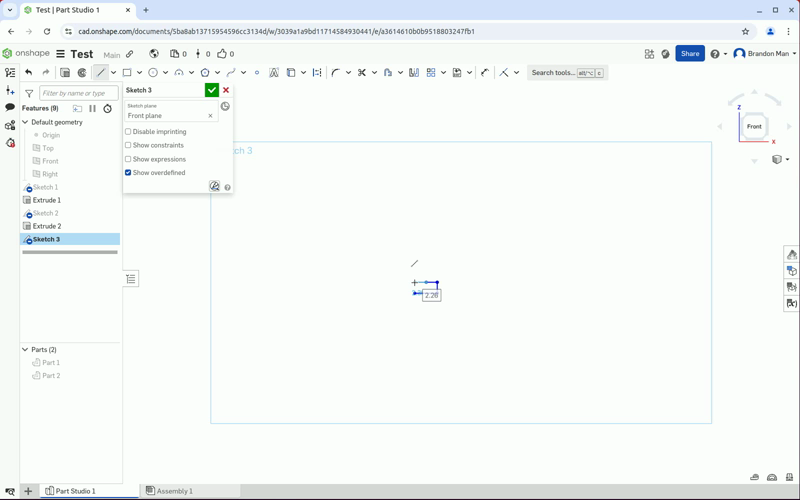
click(414, 282)
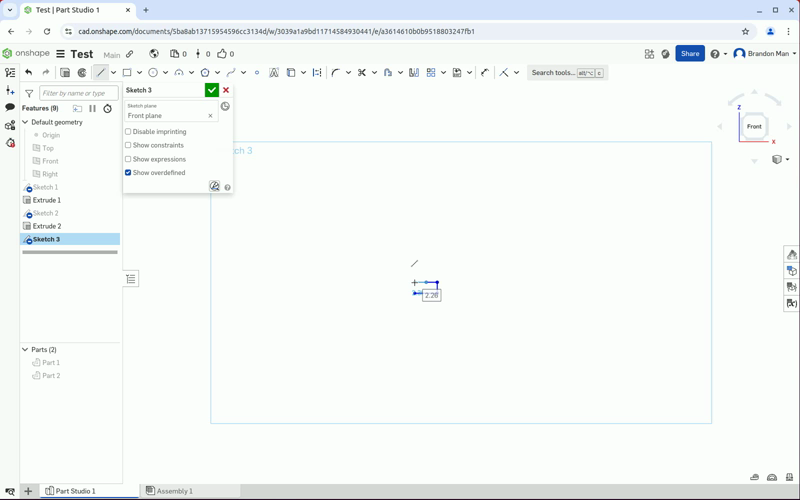
key_up(shift)
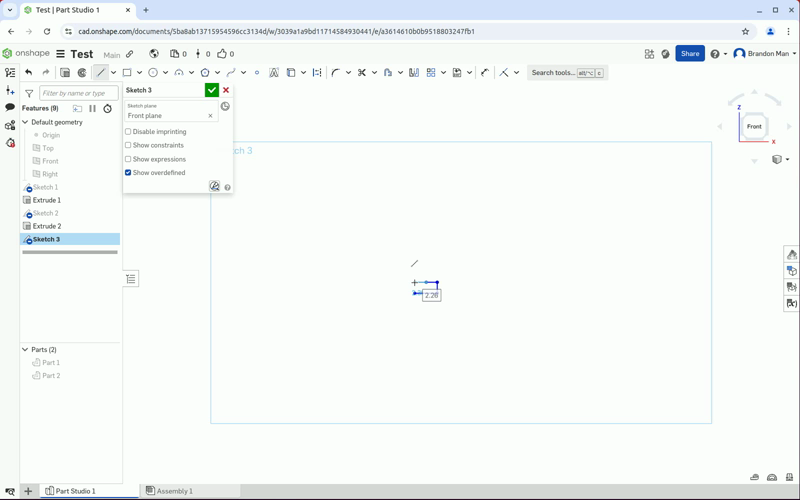
mouse_move(444, 282)
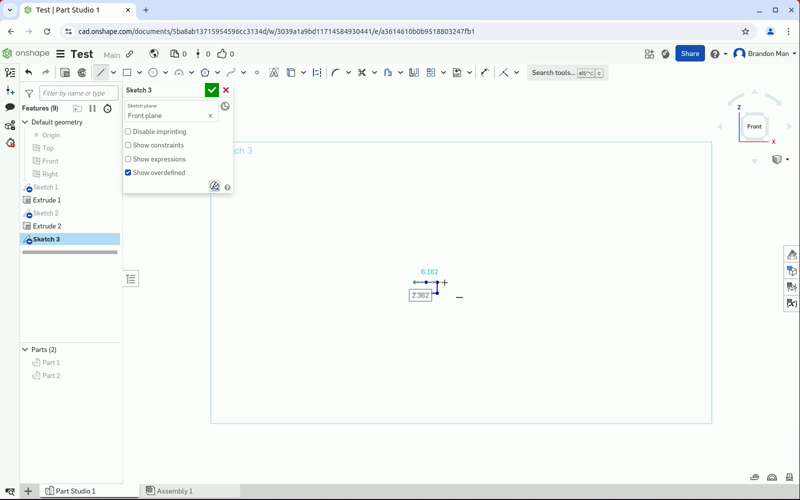
key_down(shift)
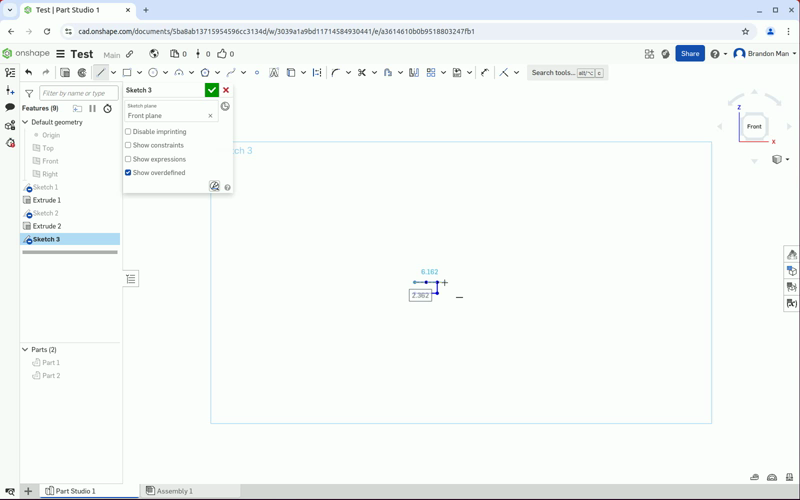
mouse_move(414, 293)
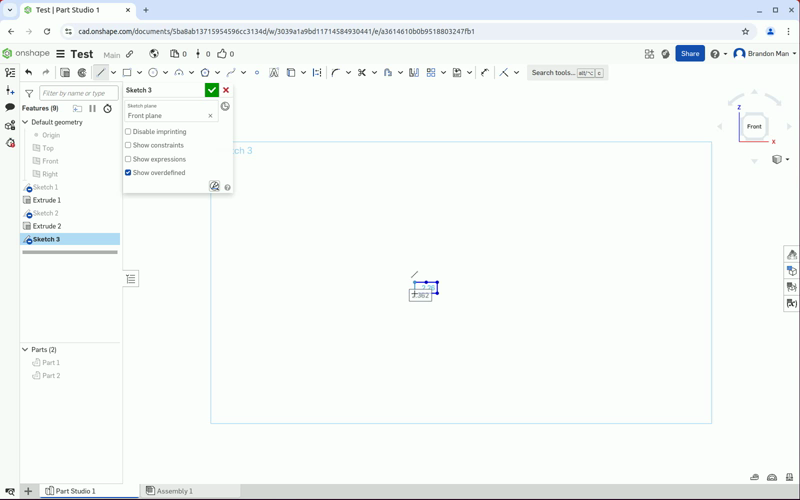
key_up(shift)
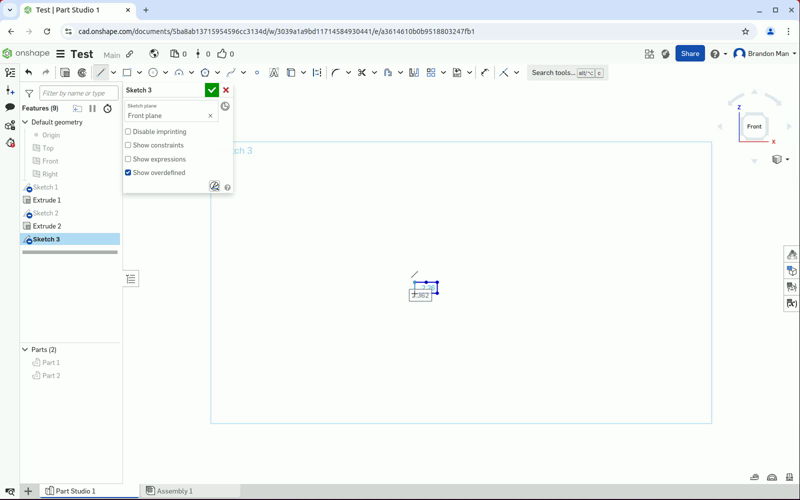
click(414, 293)
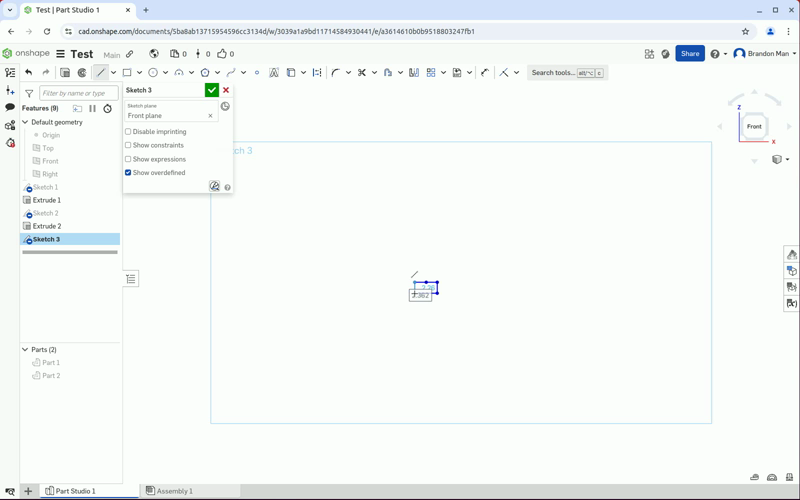
key(esc)
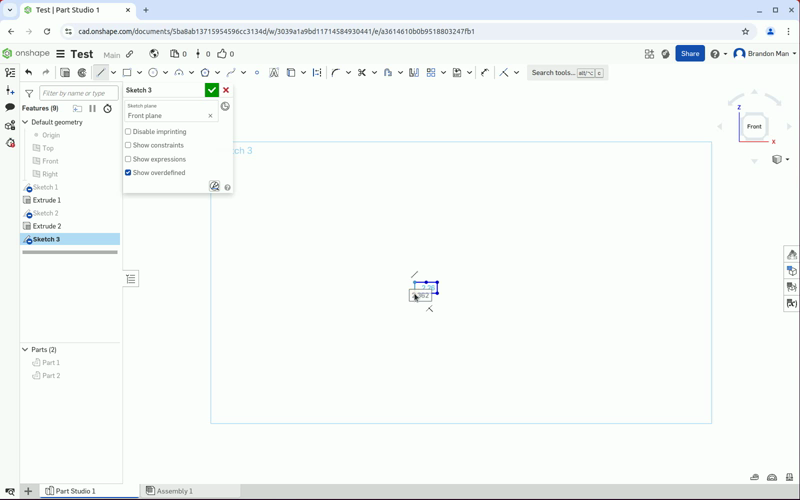
mouse_move(416, 290)
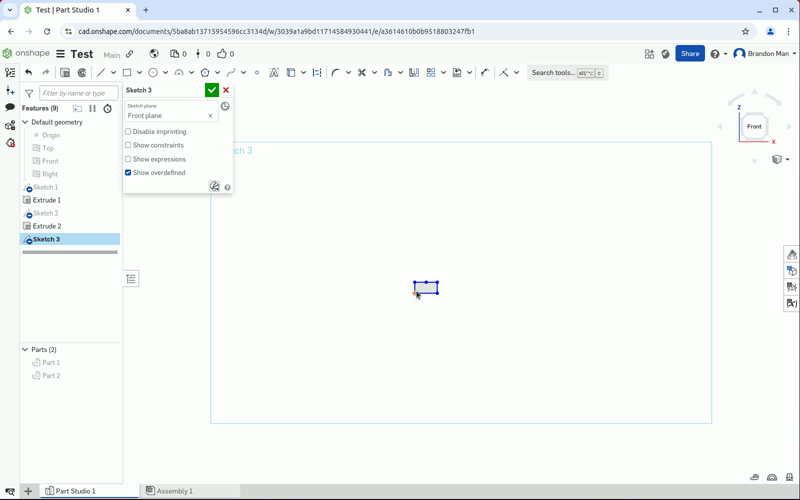
scroll(6)
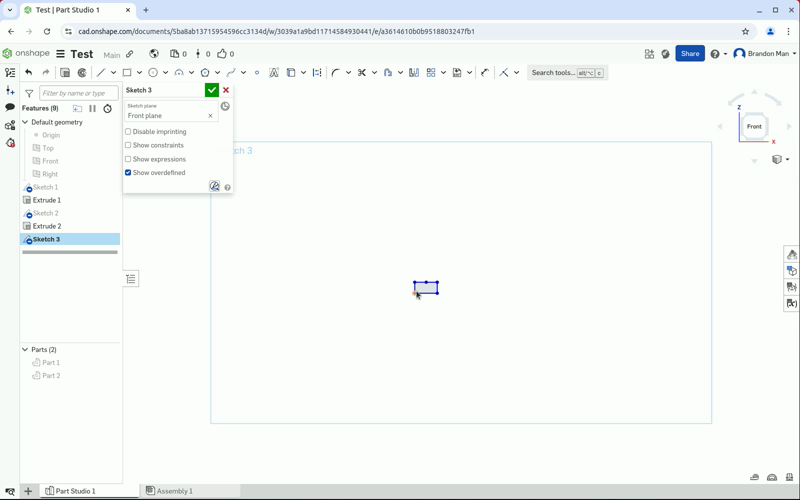
scroll(6)
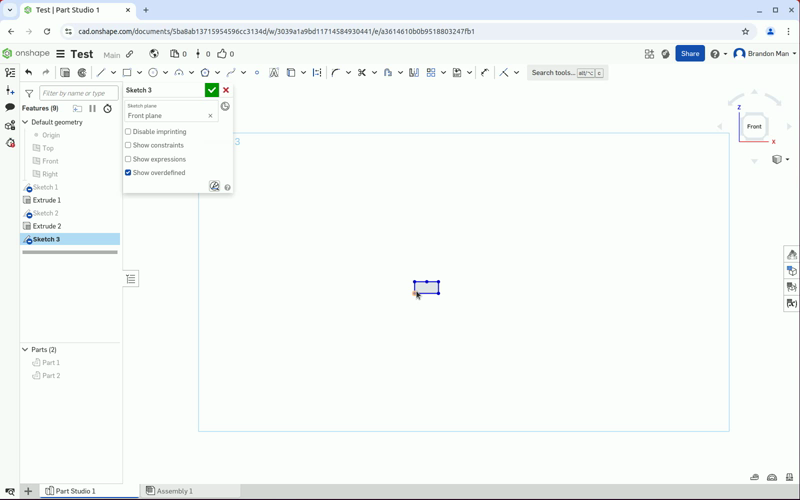
scroll(6)
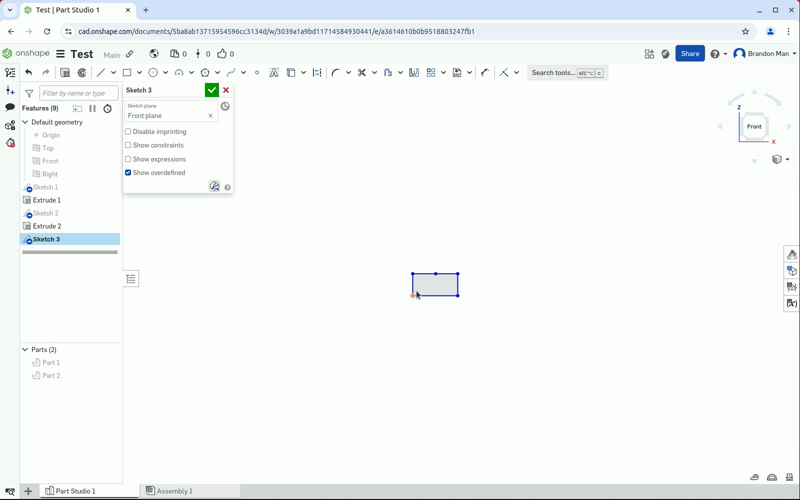
scroll(6)
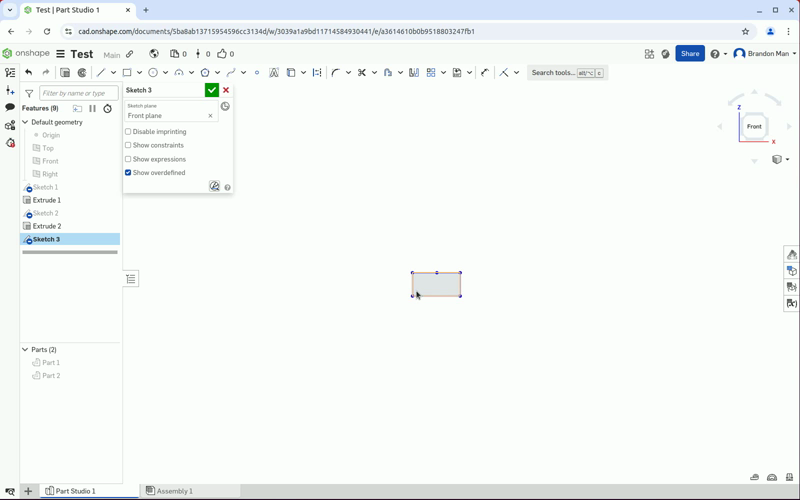
scroll(6)
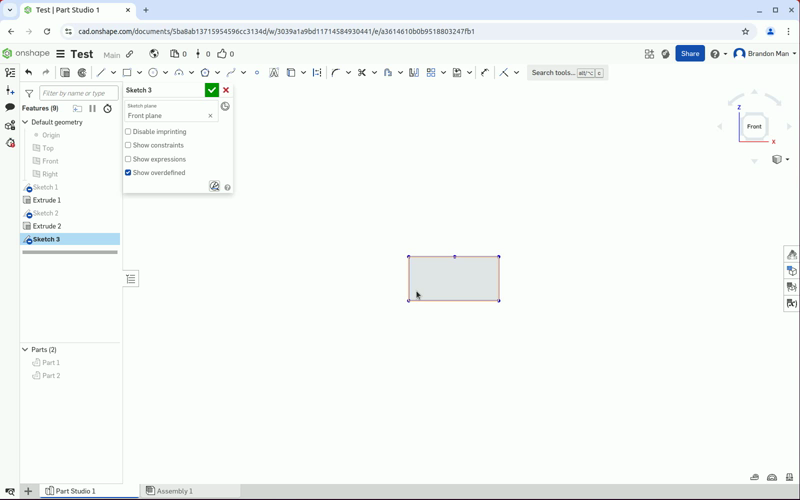
scroll(6)
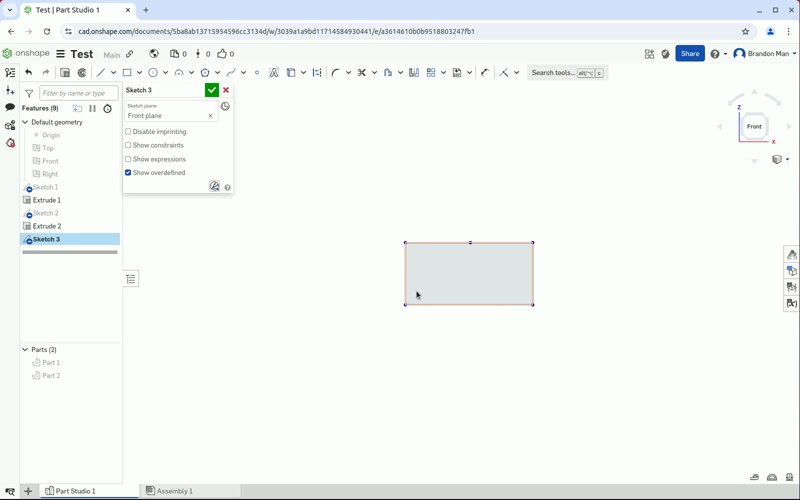
scroll(6)
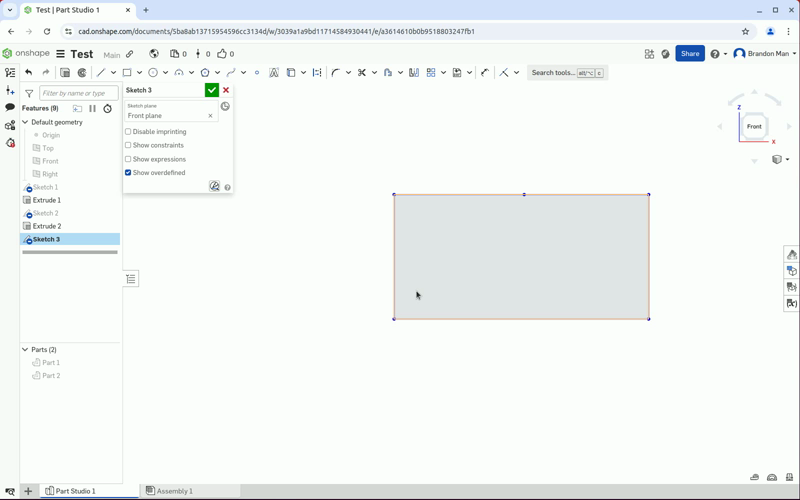
click(416, 290)
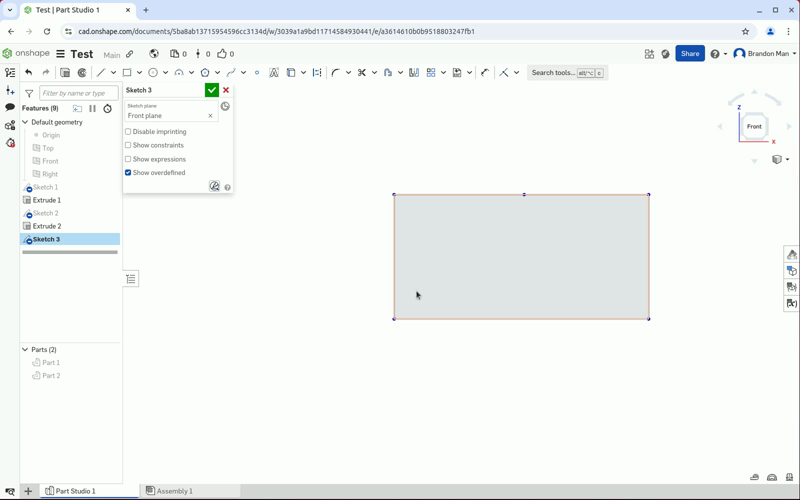
scroll(-6)
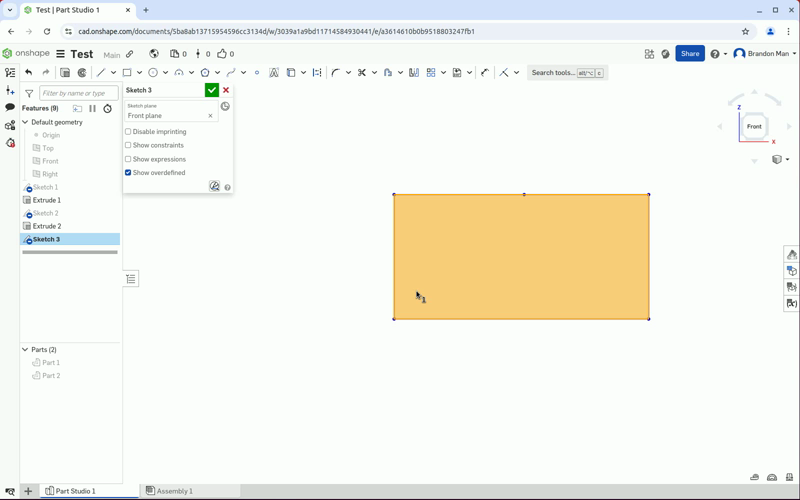
scroll(-6)
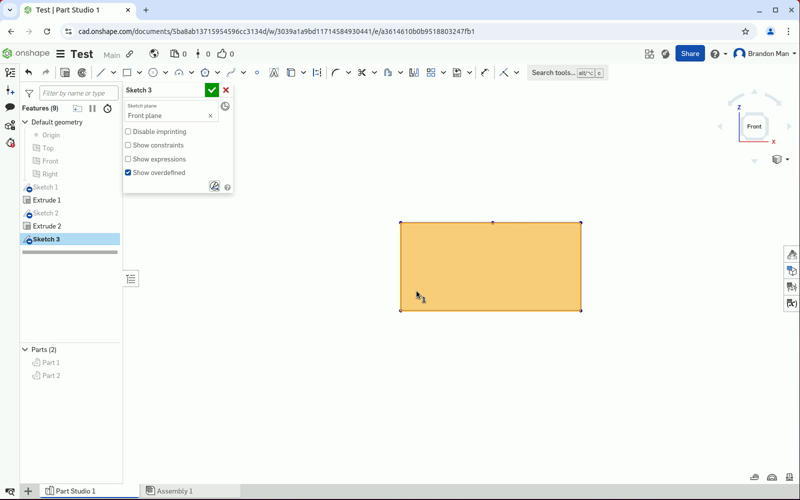
scroll(-6)
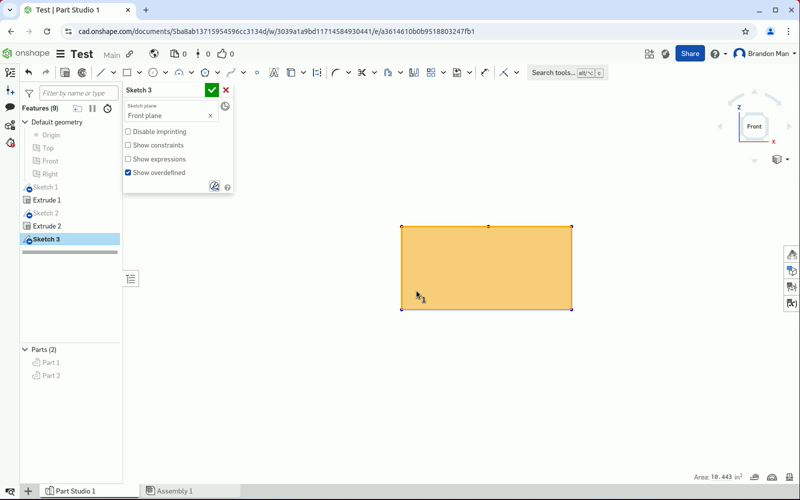
scroll(-6)
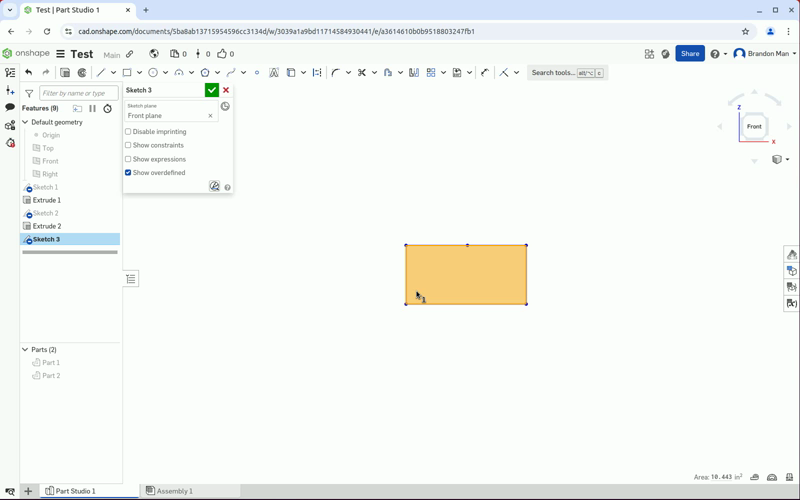
scroll(-6)
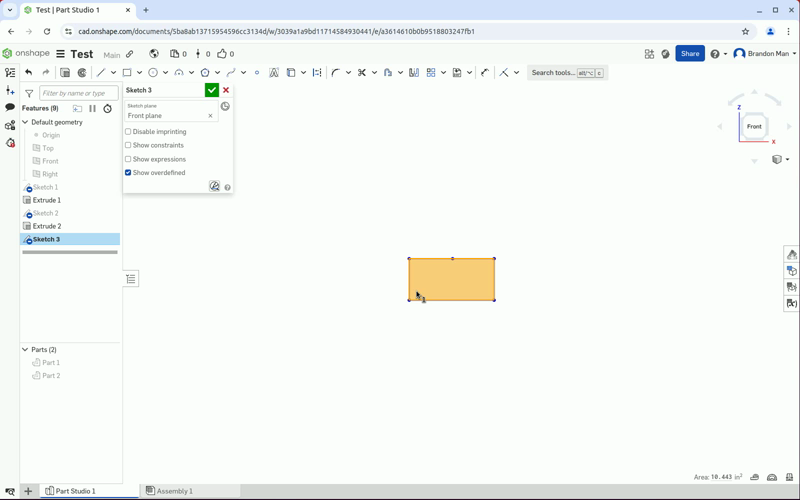
scroll(-6)
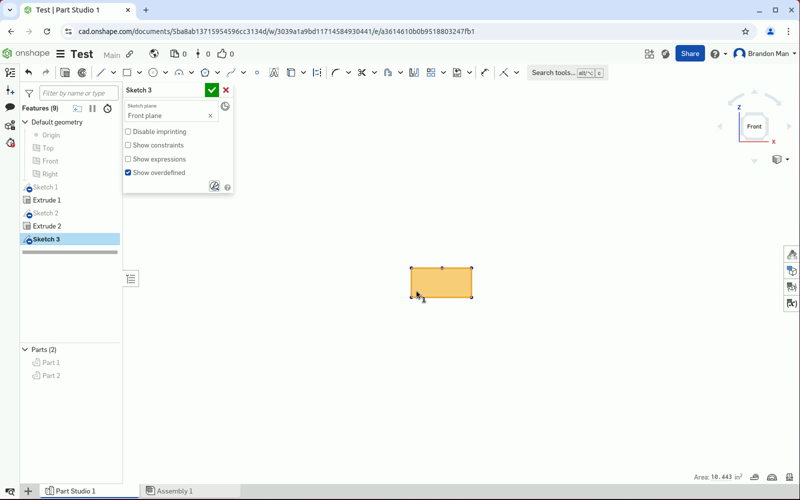
scroll(-6)
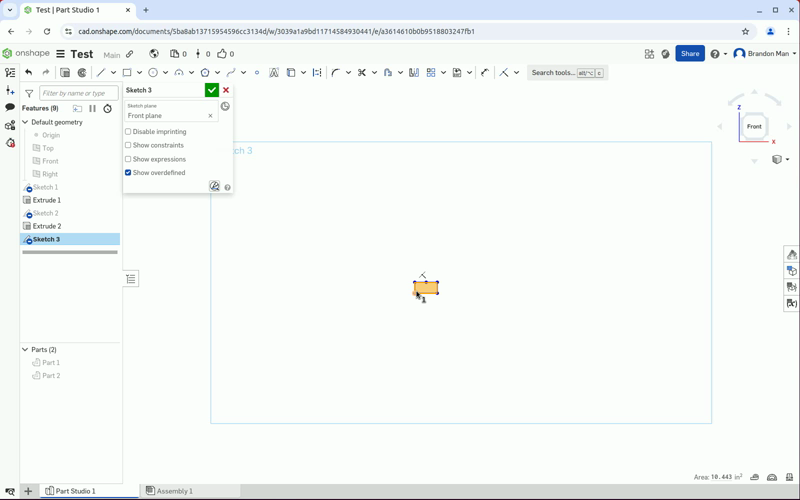
mouse_move(73, 352)
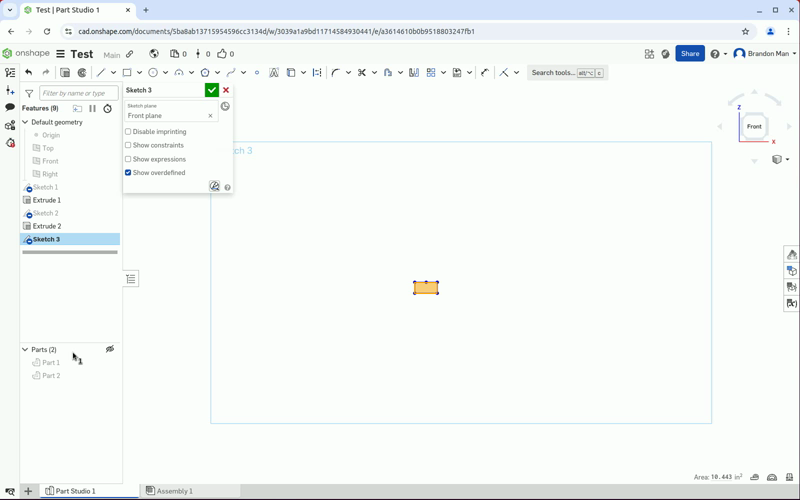
key(shift+y)
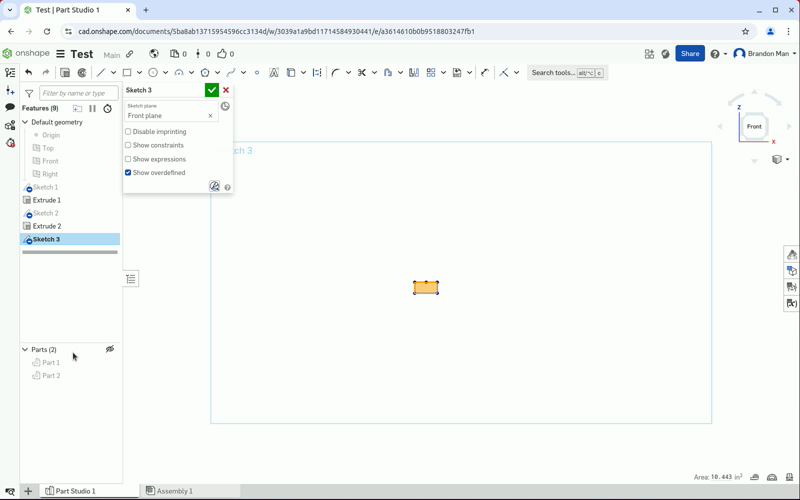
key(shift+e)
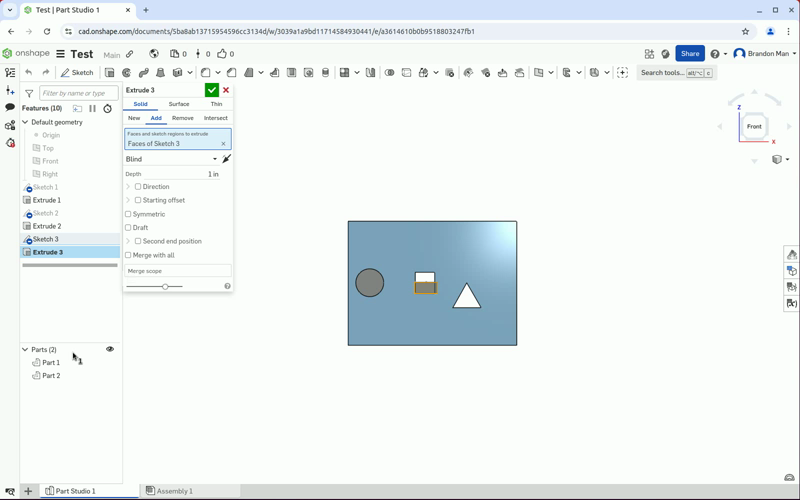
mouse_move(143, 106)
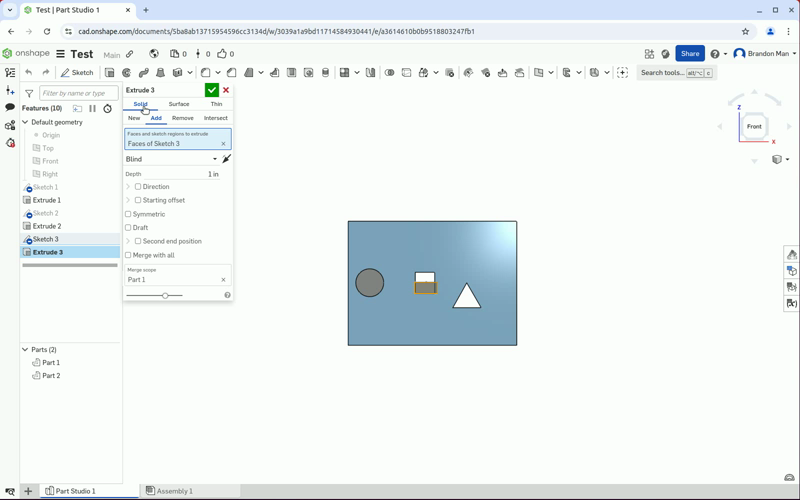
click(143, 106)
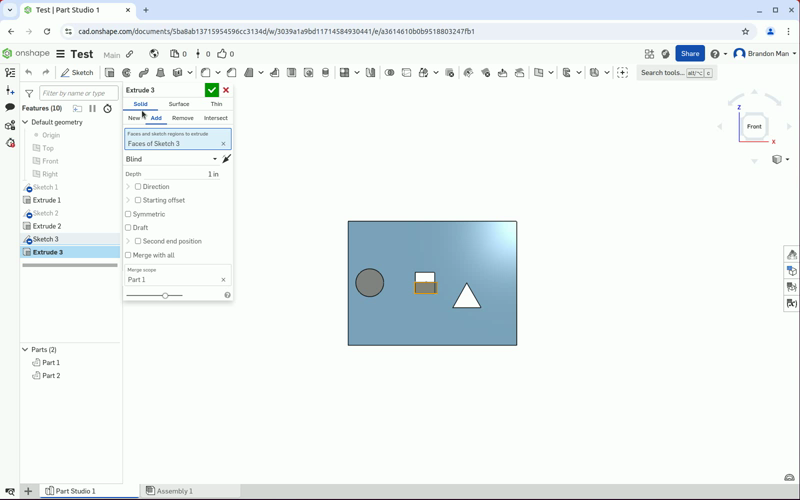
mouse_move(137, 120)
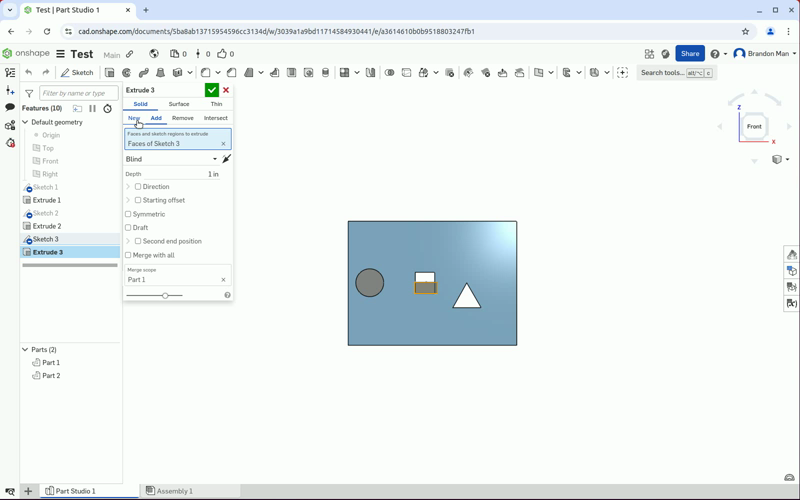
click(137, 120)
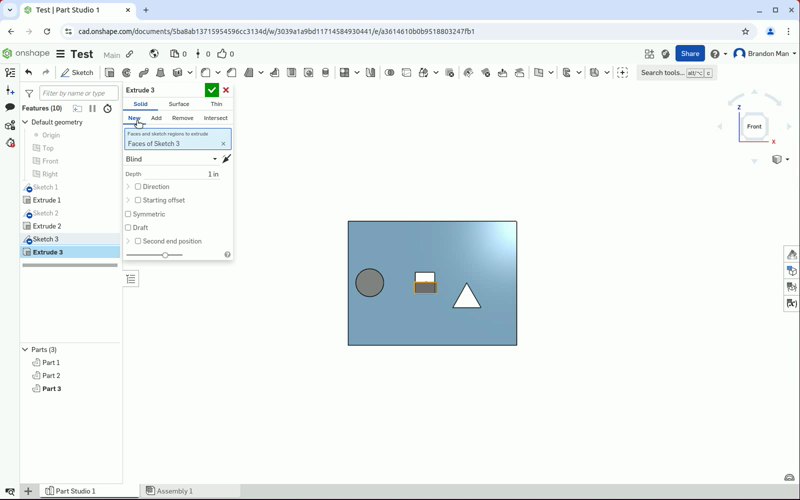
key(tab, 4)
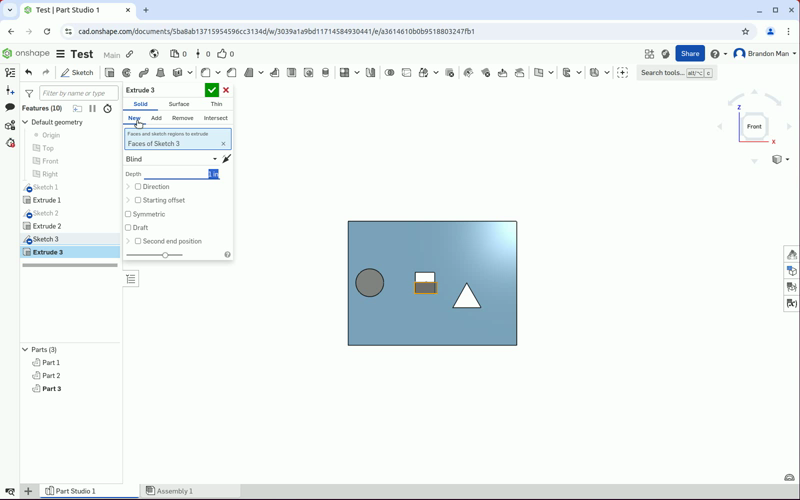
text(-7.221)
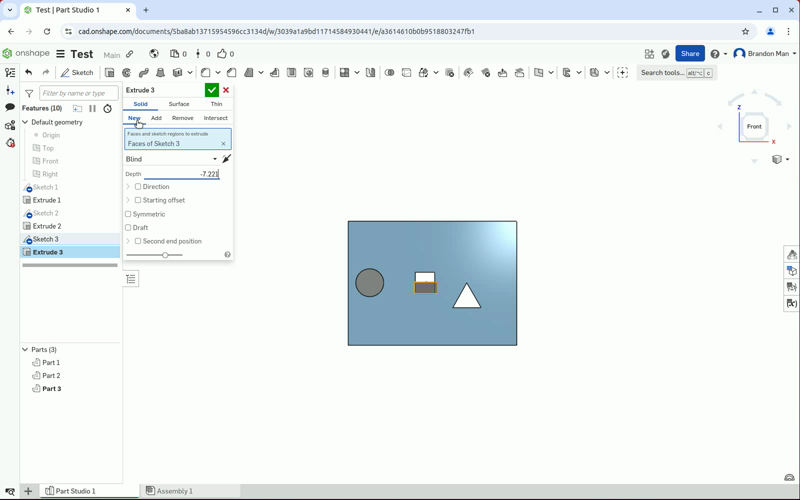
key(enter)
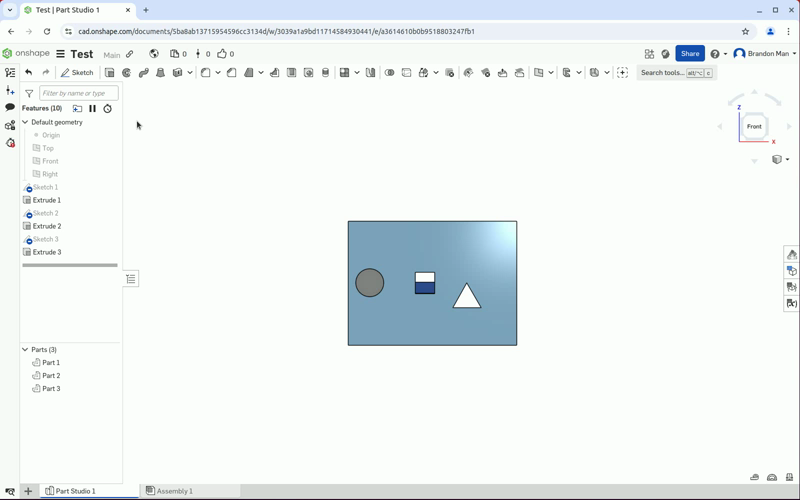
key(shift+h)
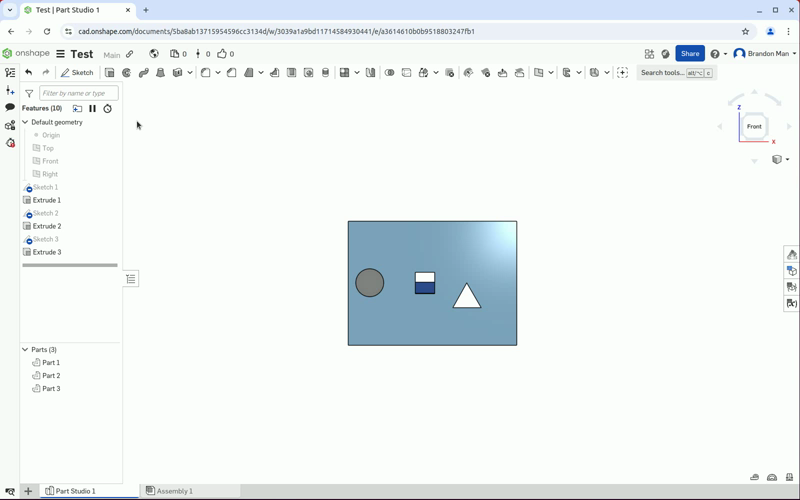
key(shift+h)
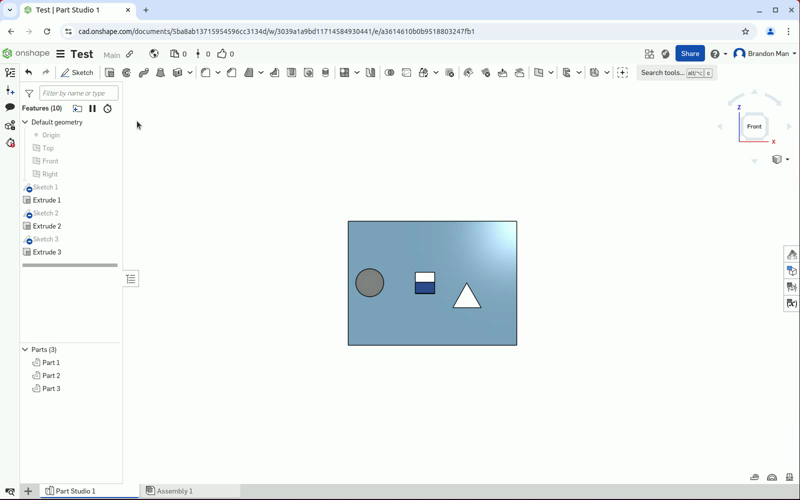
mouse_move(73, 189)
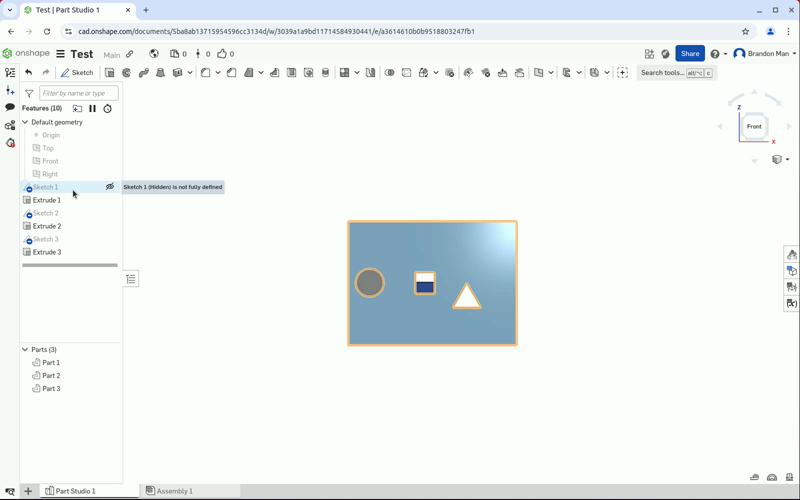
click(73, 189)
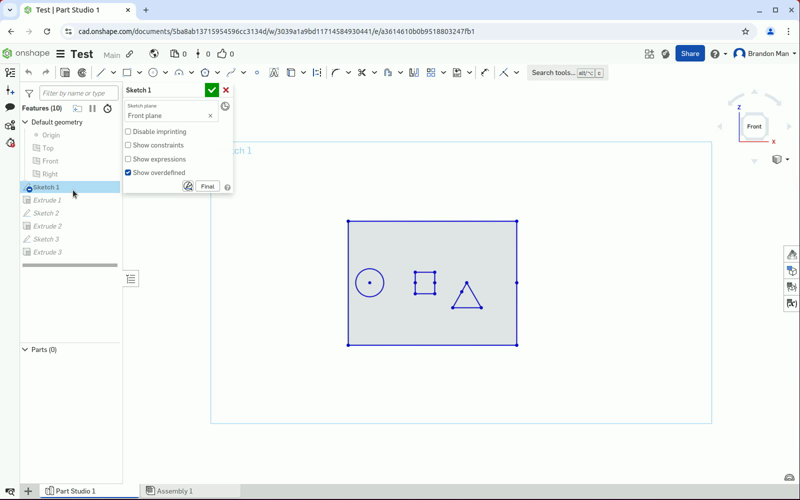
mouse_move(229, 92)
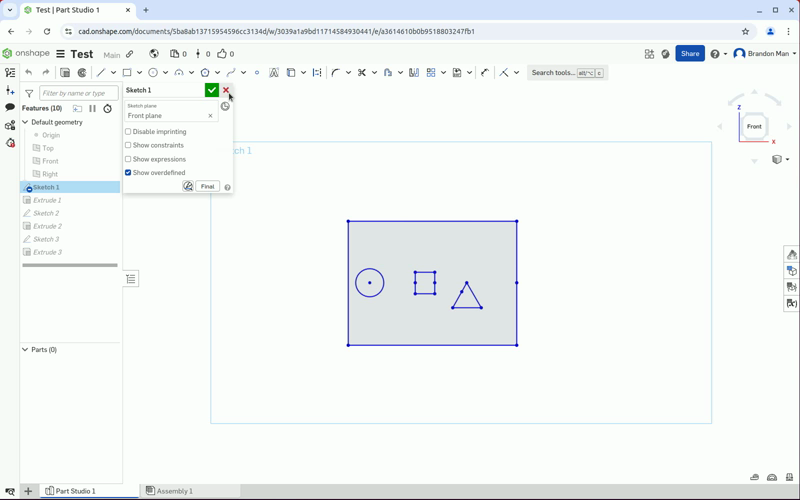
click(229, 92)
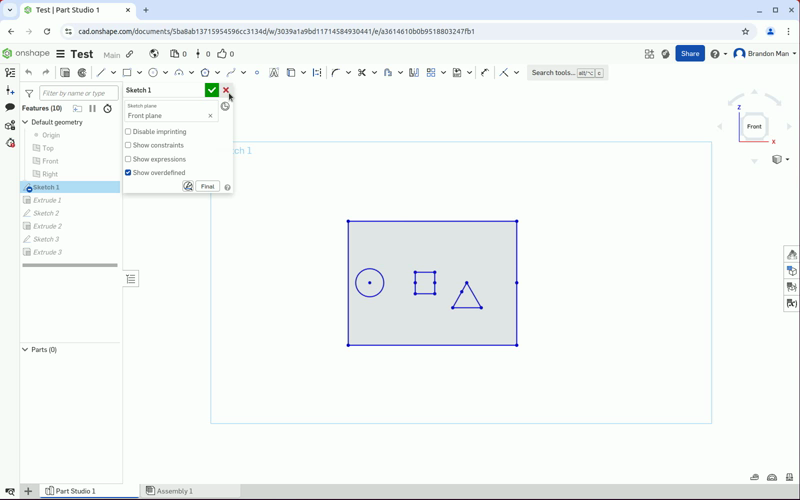
key(shift+s)
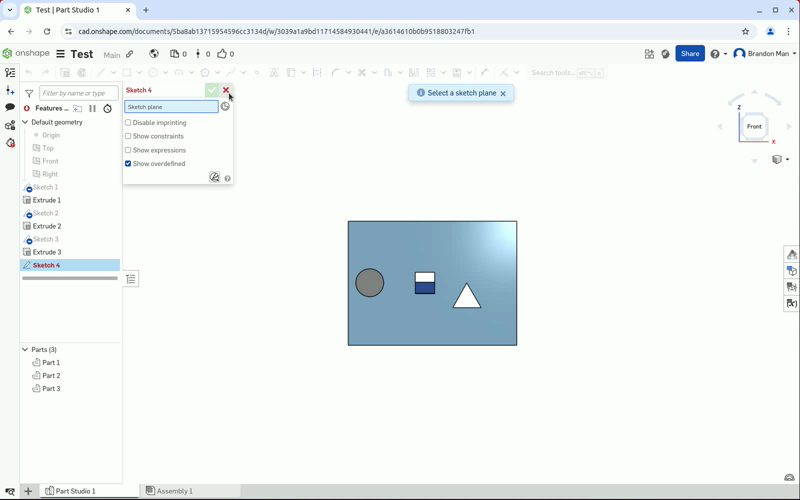
mouse_move(73, 163)
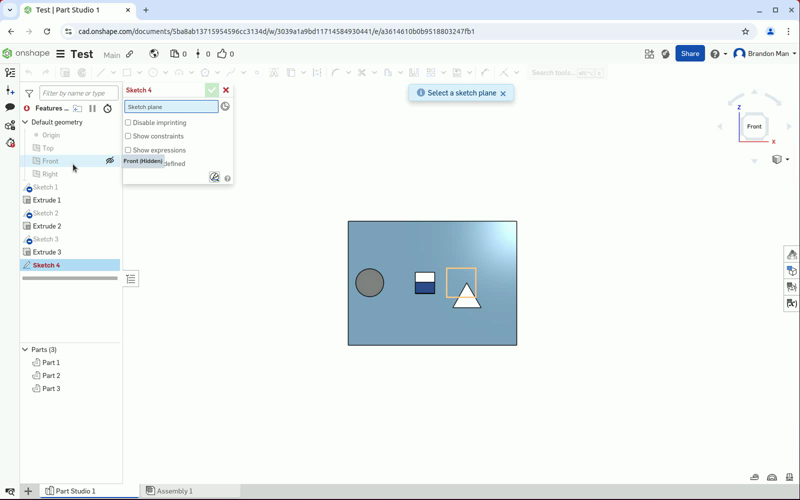
click(73, 163)
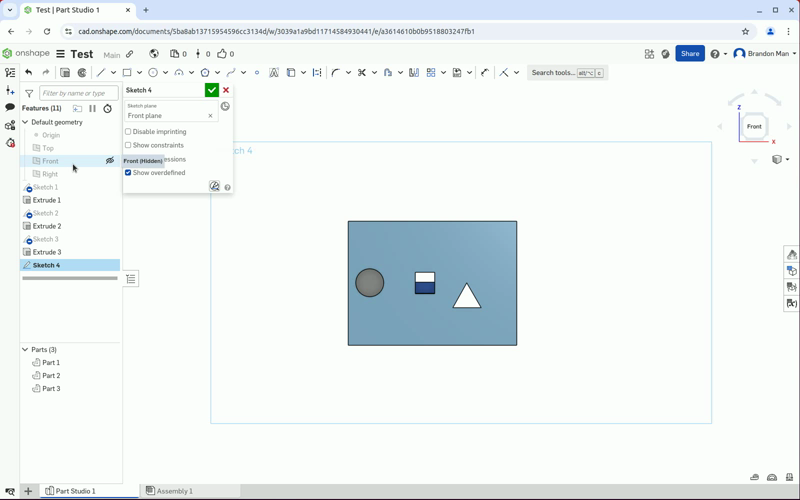
mouse_move(73, 352)
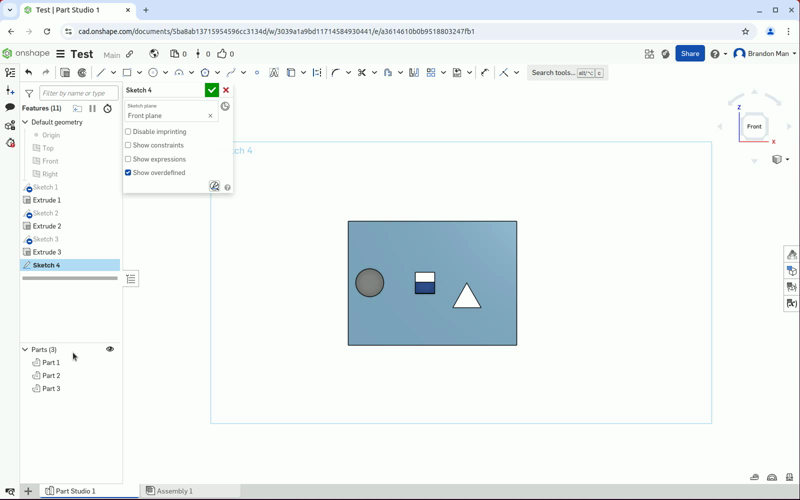
key(y)
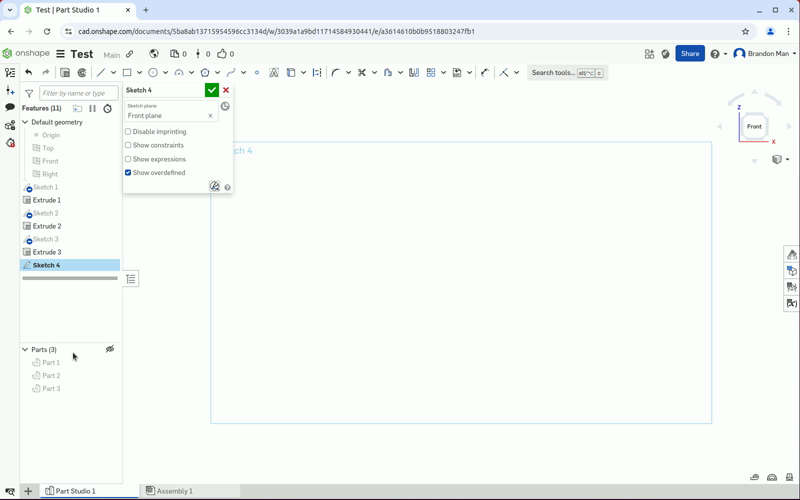
key(l)
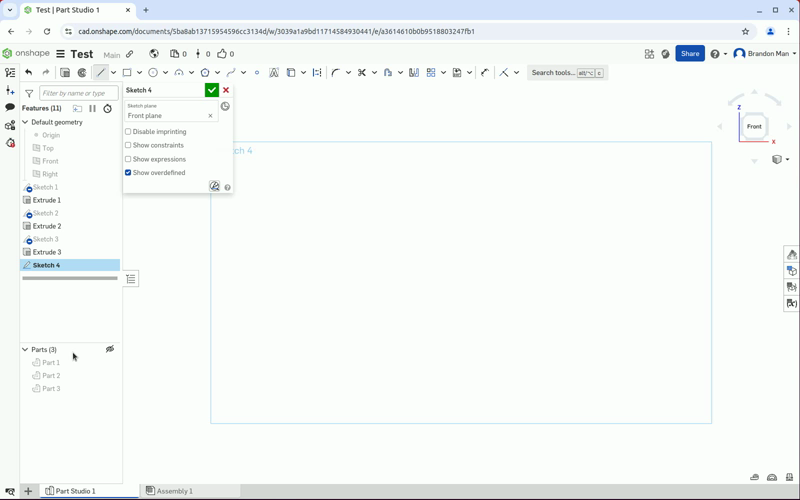
key_down(shift)
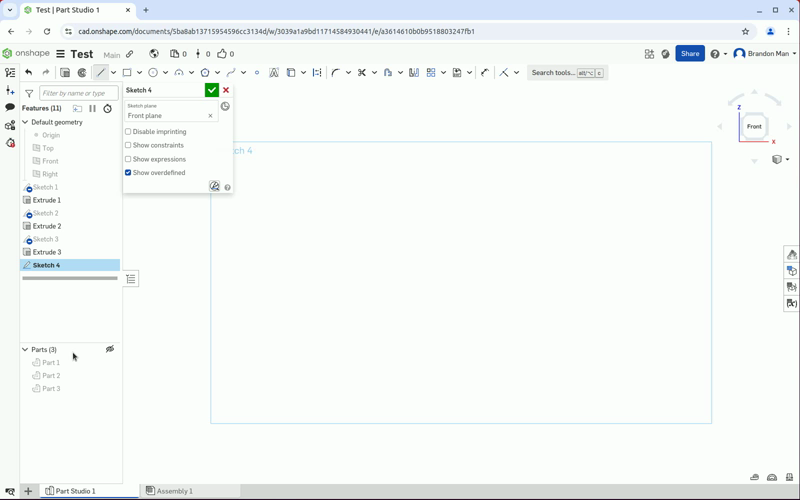
mouse_move(414, 282)
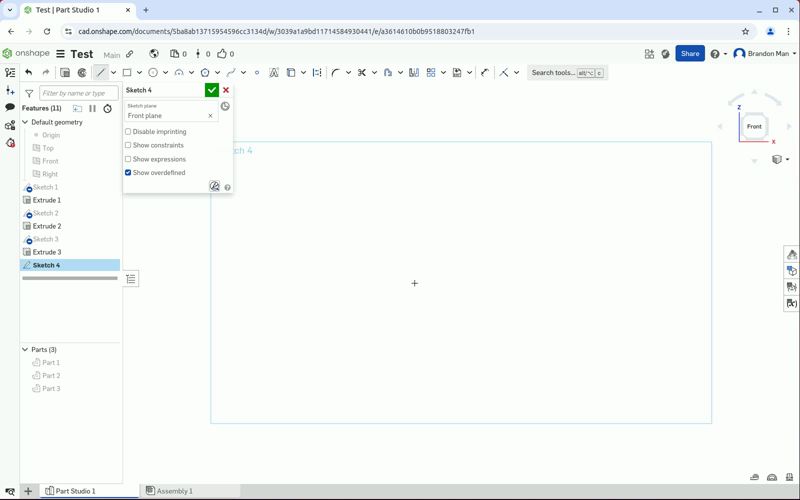
click(414, 282)
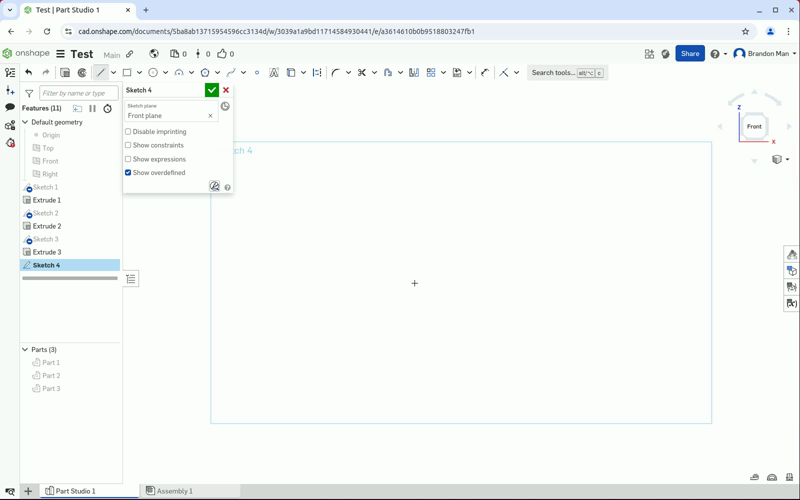
key_up(shift)
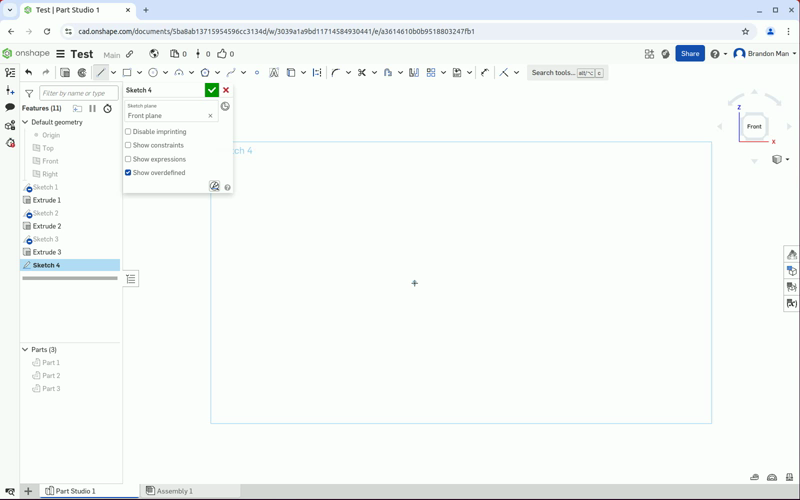
key_down(shift)
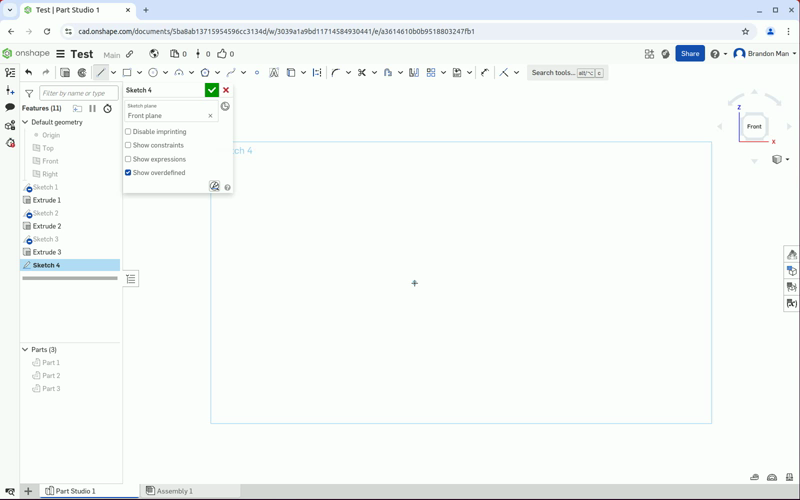
mouse_move(444, 282)
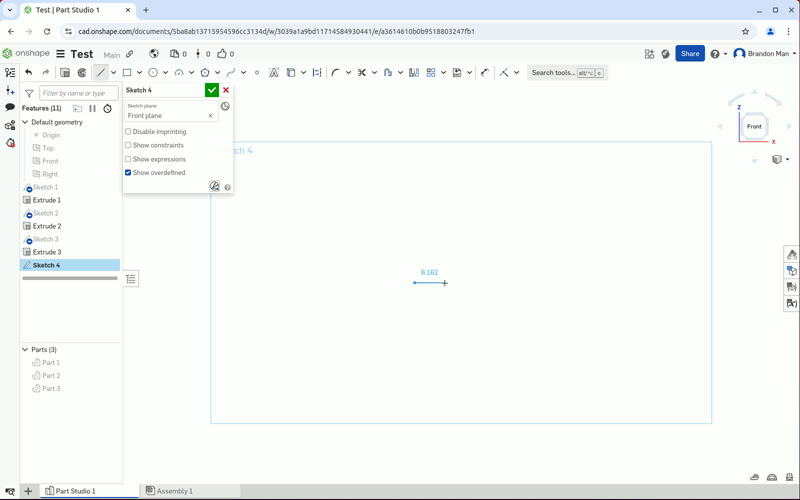
mouse_move(426, 282)
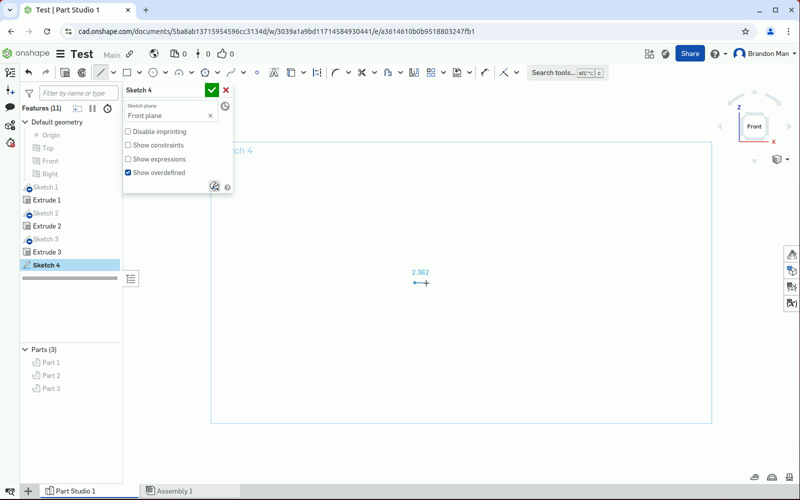
click(426, 282)
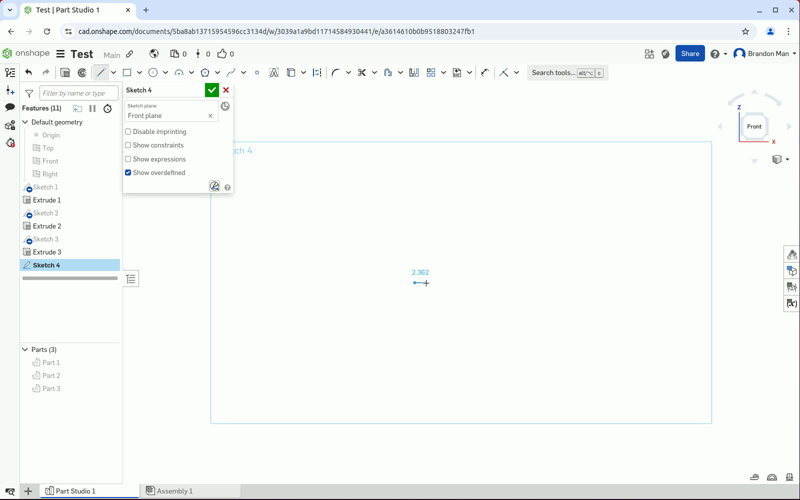
key_up(shift)
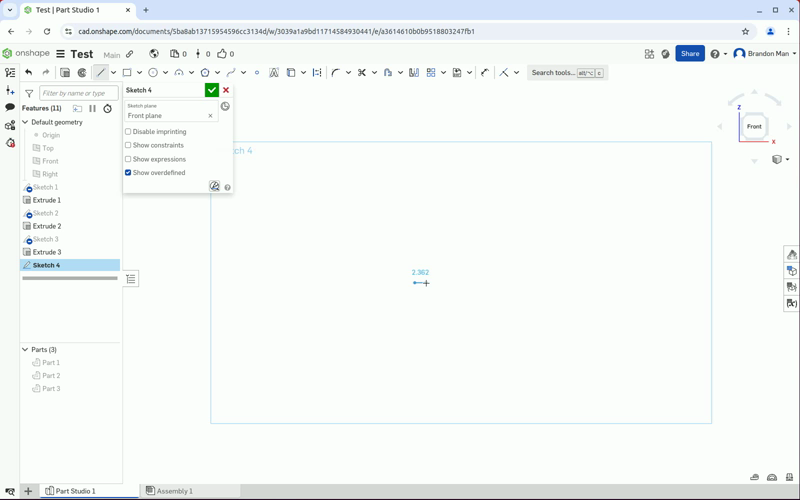
key_down(shift)
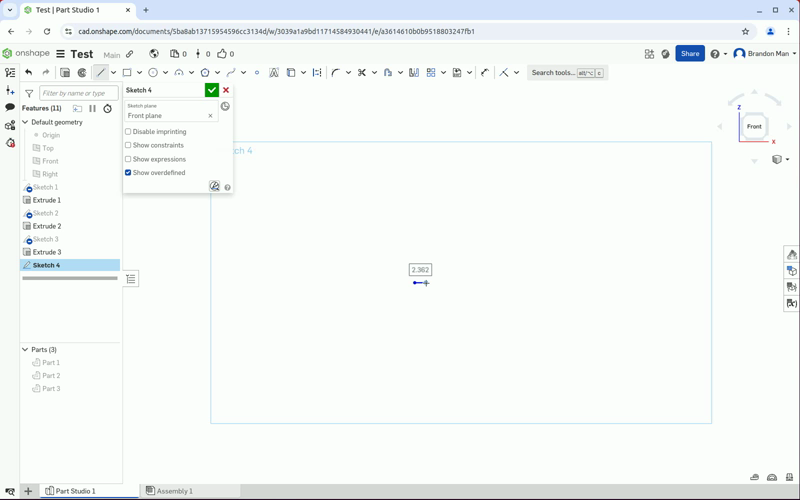
mouse_move(456, 282)
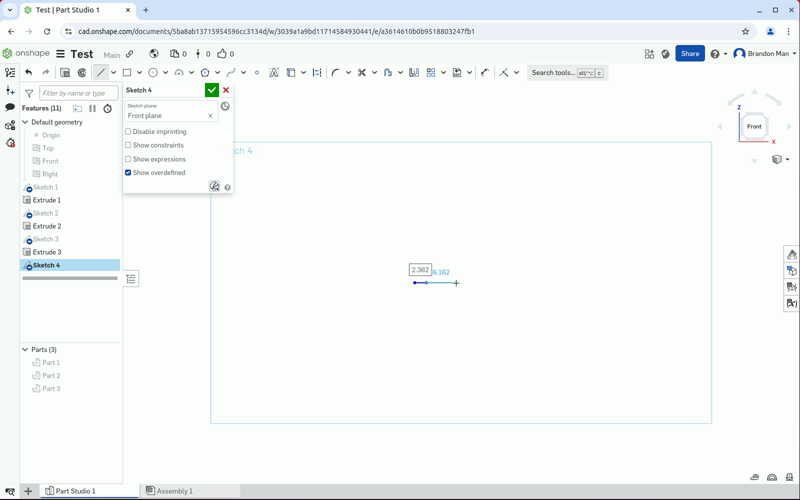
mouse_move(437, 282)
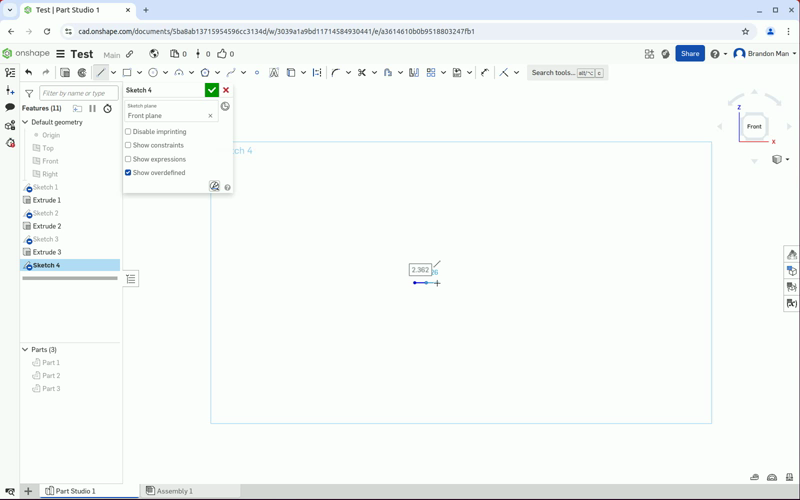
click(437, 282)
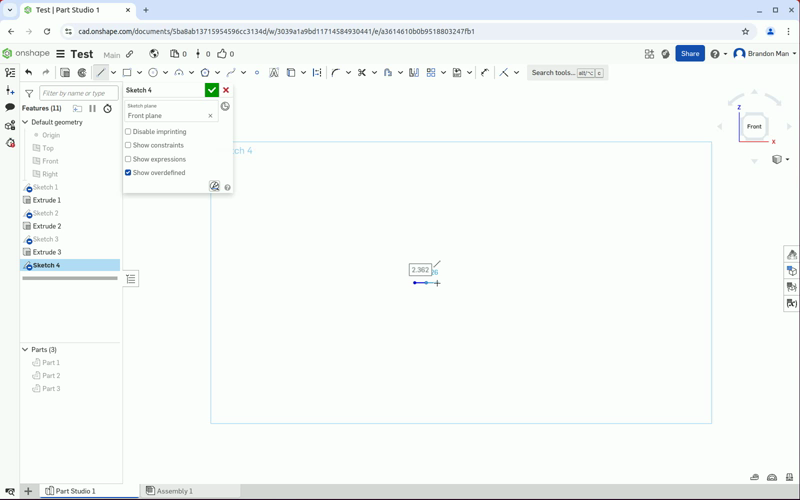
key_up(shift)
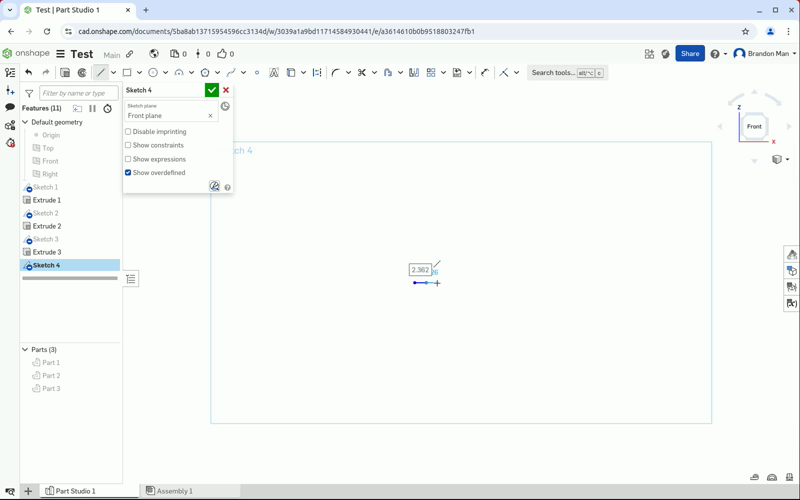
key_down(shift)
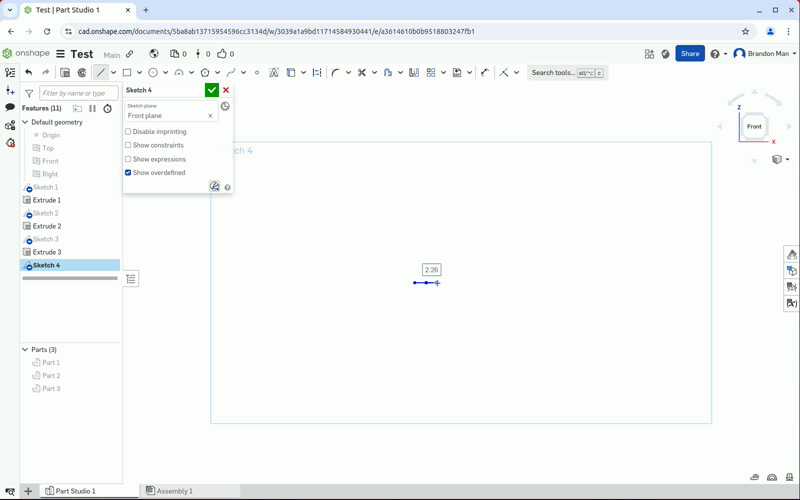
mouse_move(467, 282)
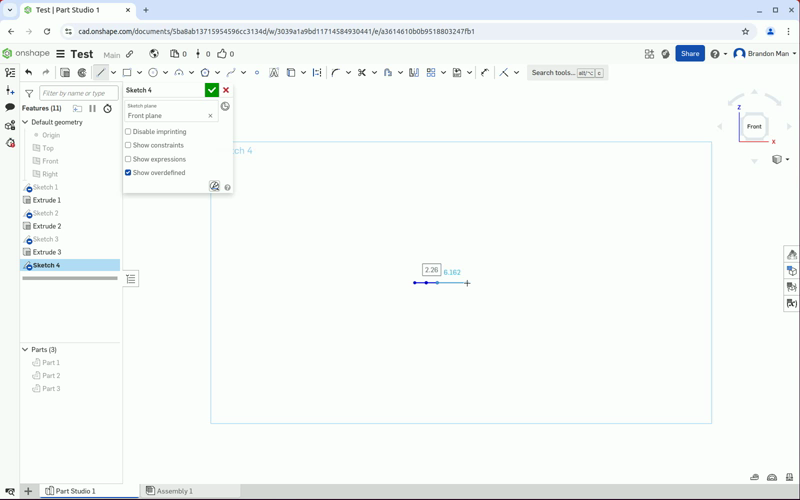
mouse_move(437, 271)
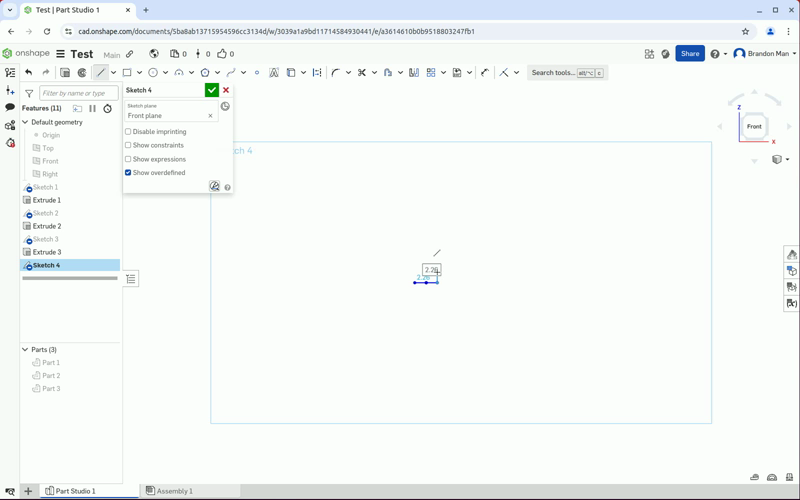
click(437, 271)
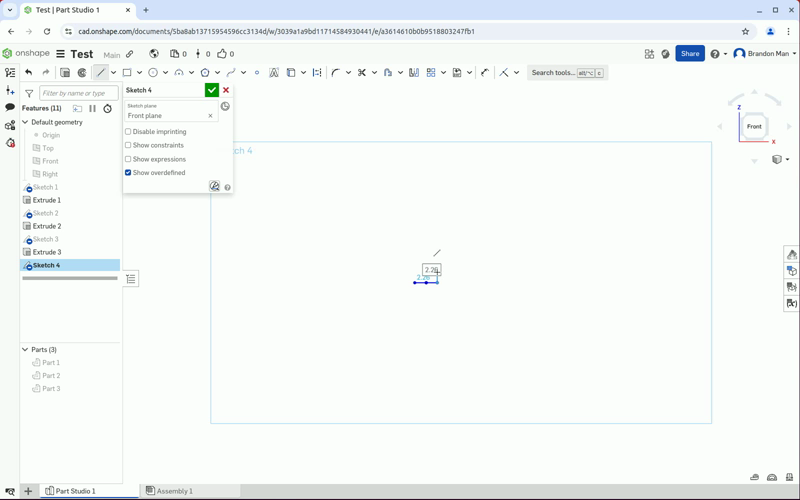
key_up(shift)
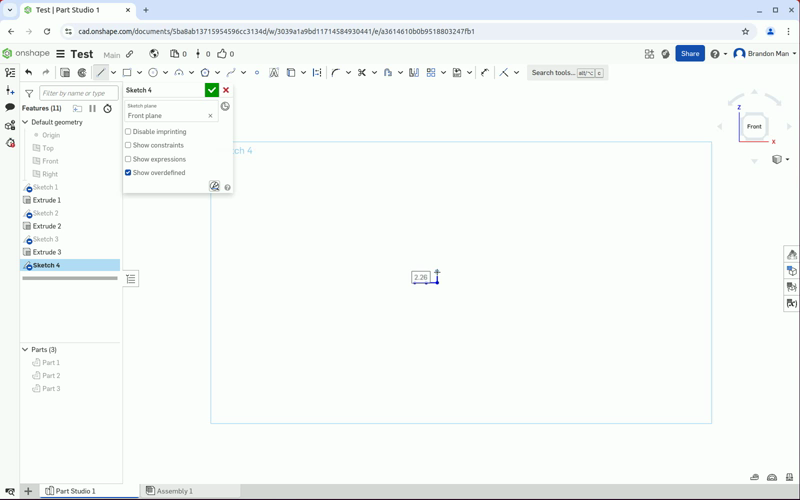
key_down(shift)
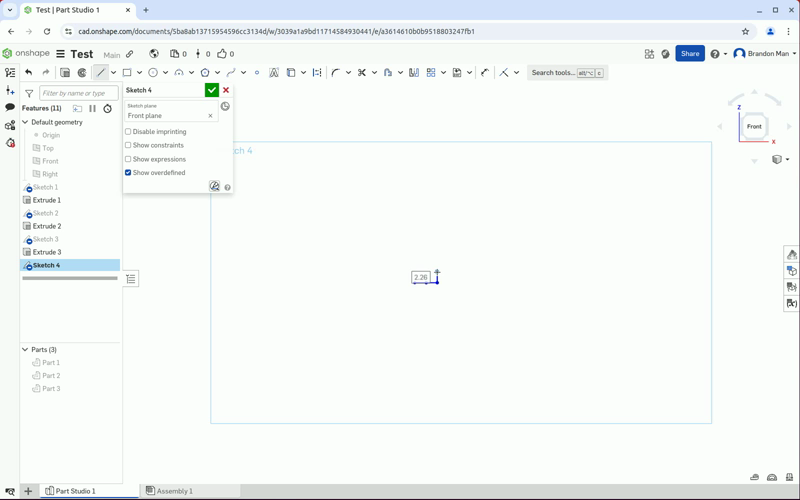
mouse_move(467, 271)
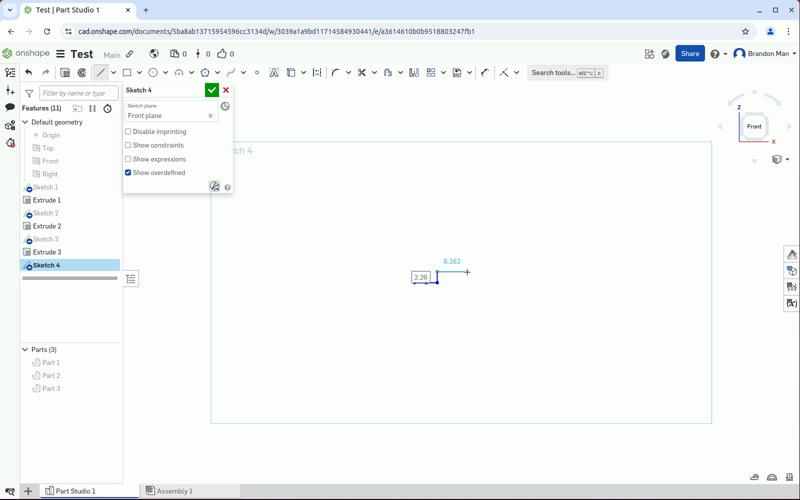
mouse_move(414, 271)
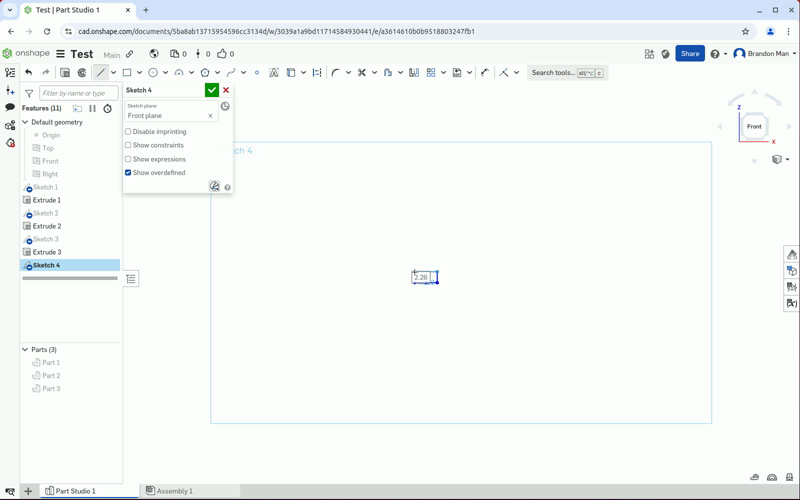
click(414, 271)
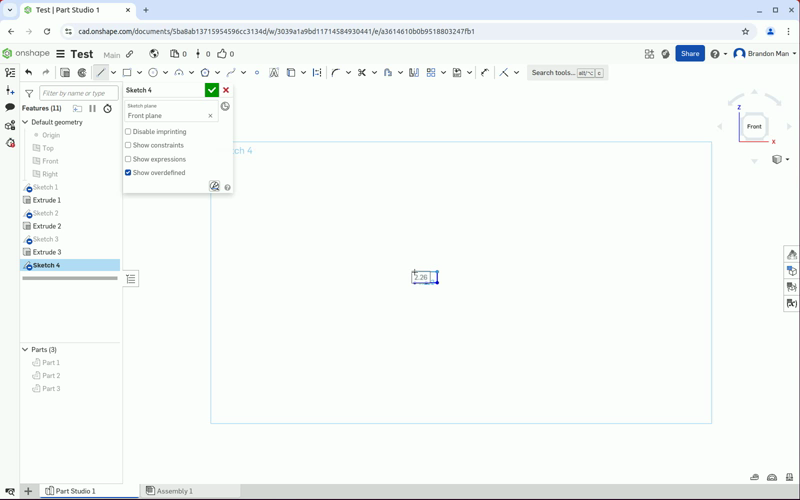
key_up(shift)
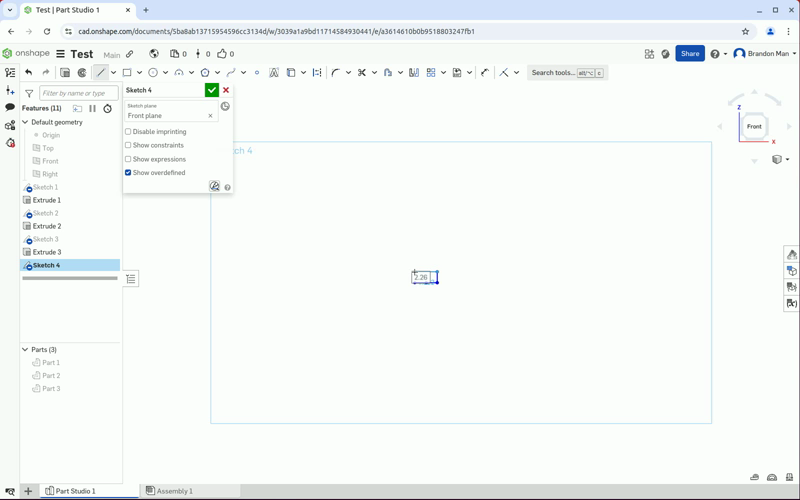
mouse_move(444, 271)
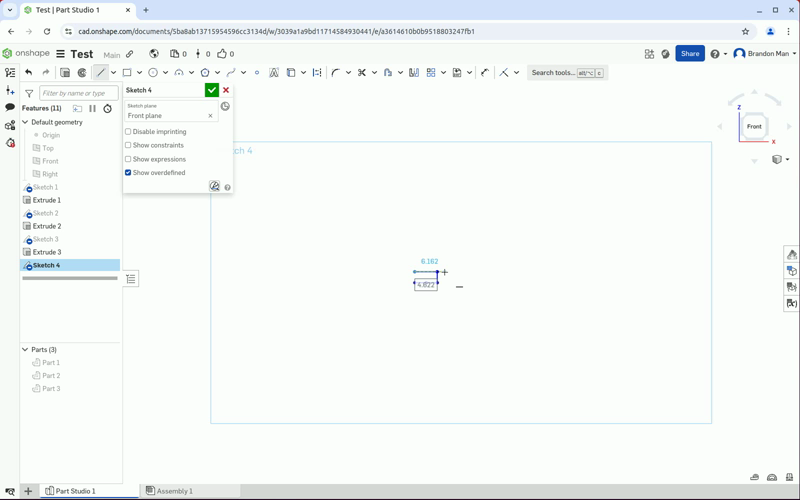
key_down(shift)
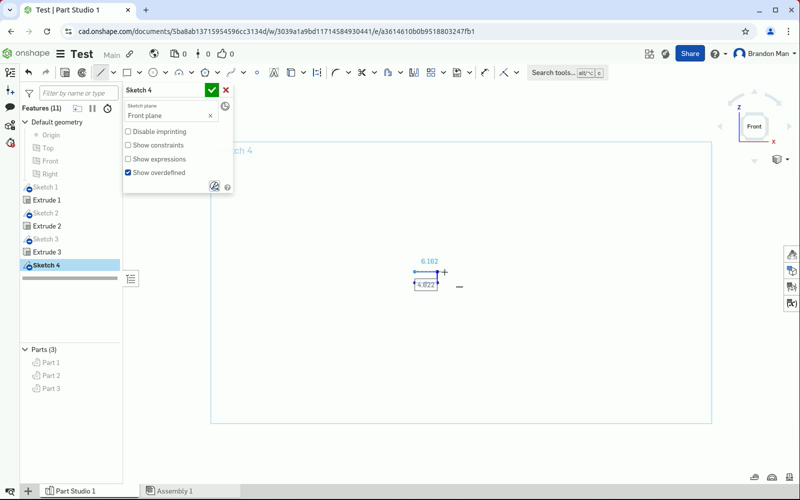
mouse_move(414, 282)
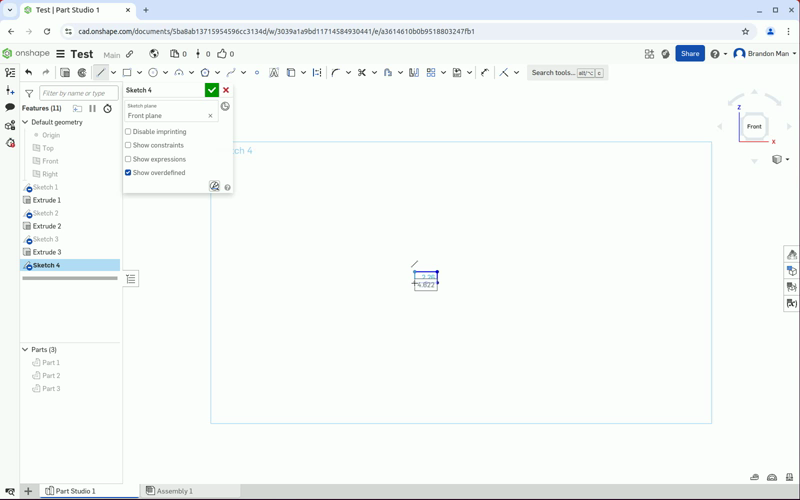
key_up(shift)
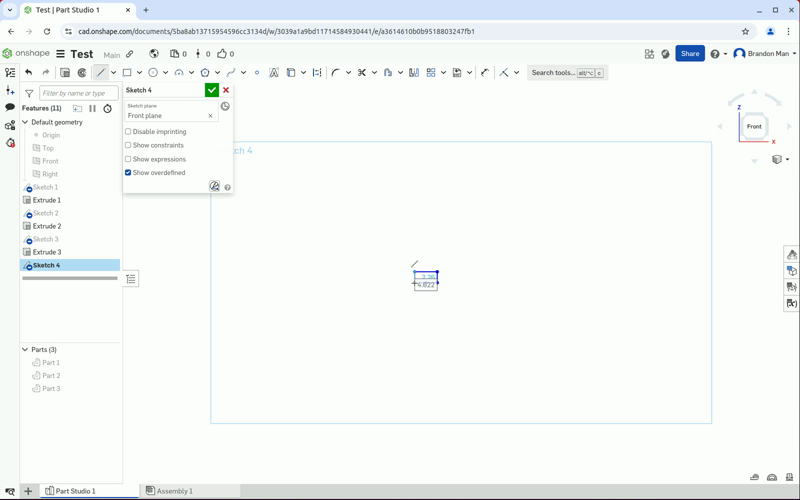
click(414, 282)
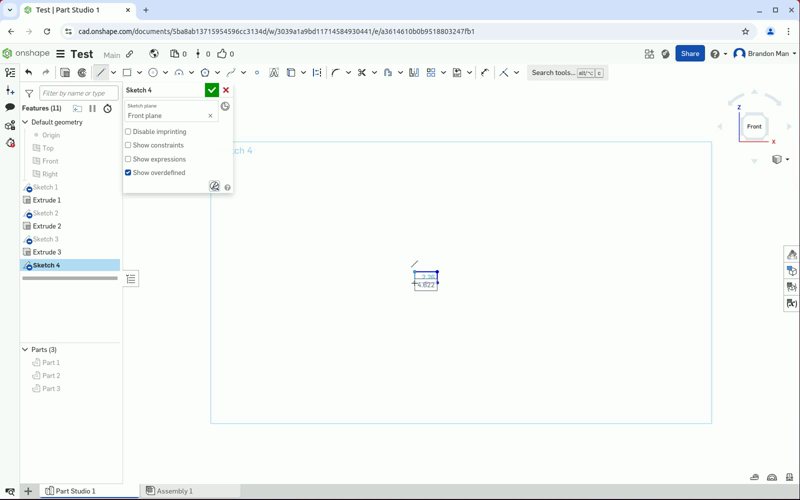
key(esc)
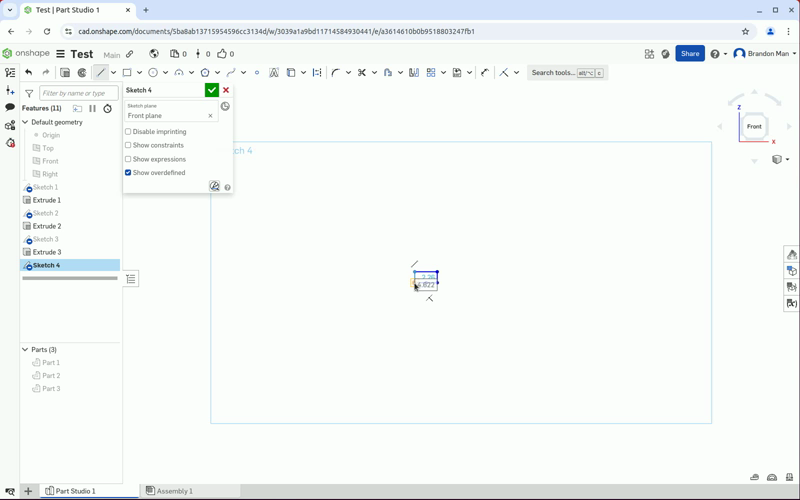
mouse_move(429, 275)
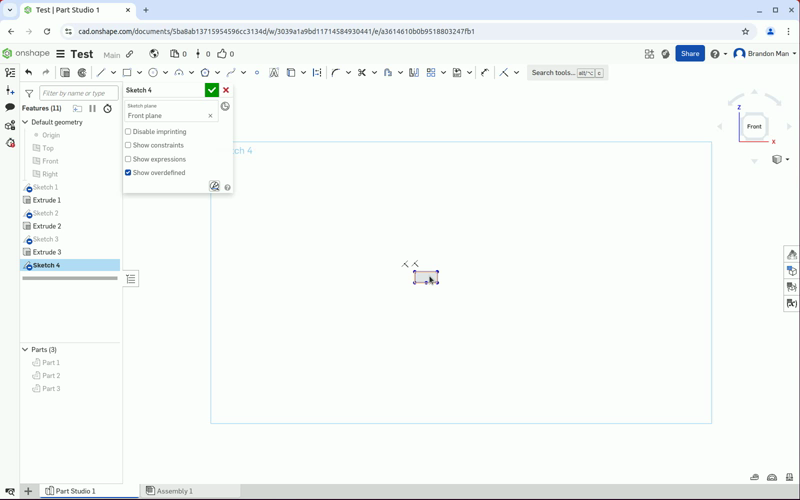
scroll(6)
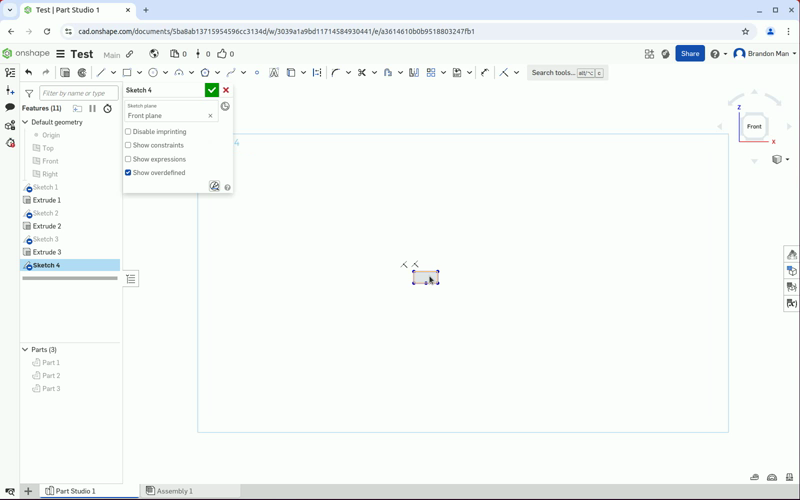
scroll(6)
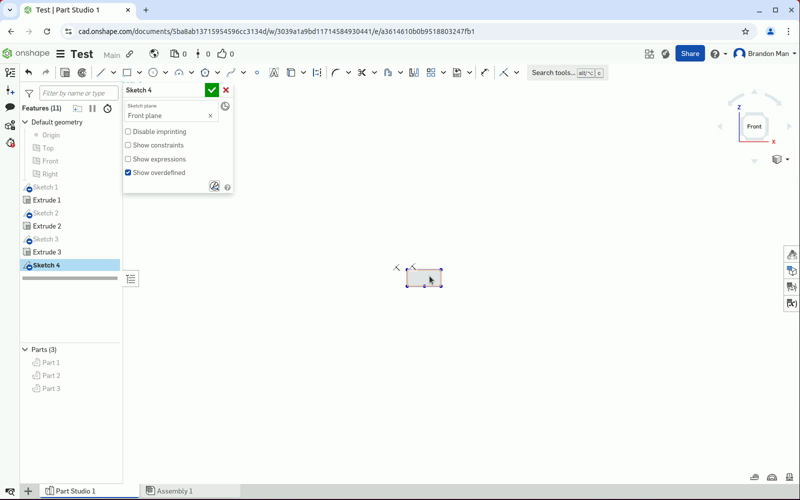
scroll(6)
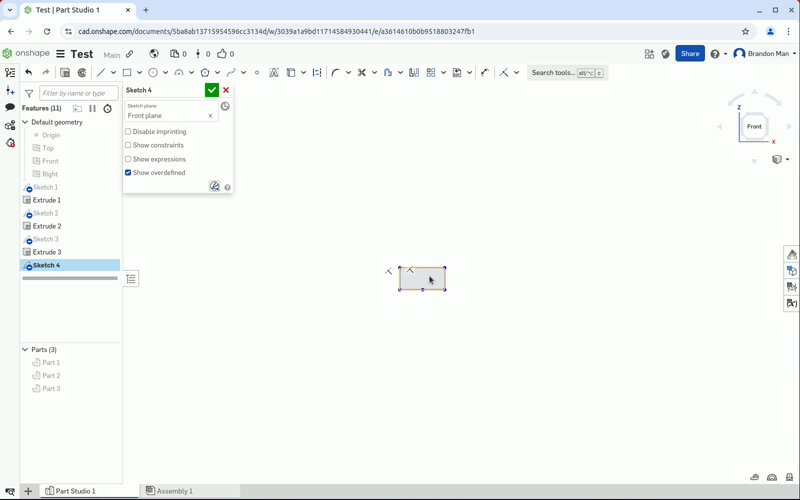
scroll(6)
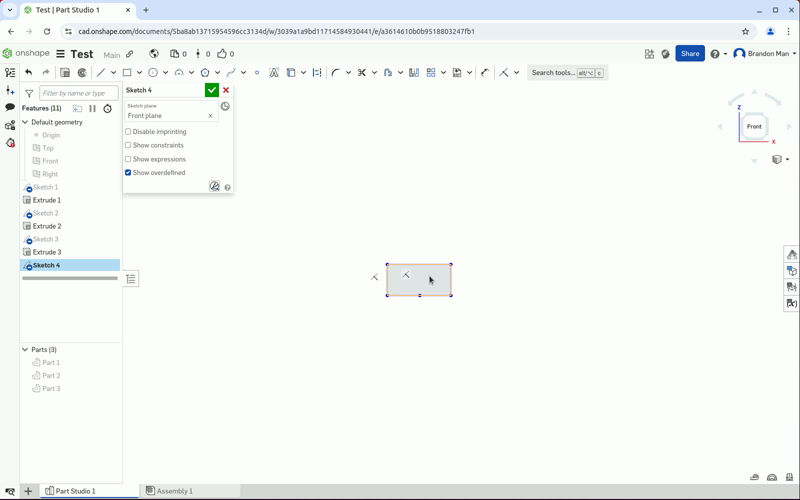
scroll(6)
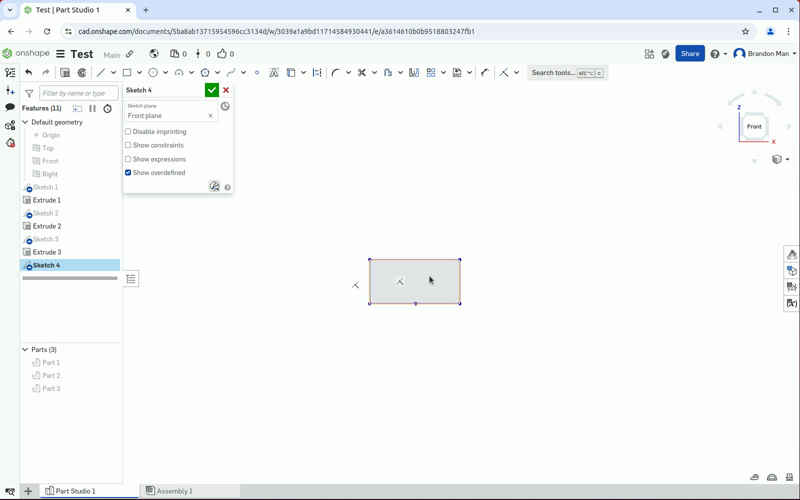
scroll(6)
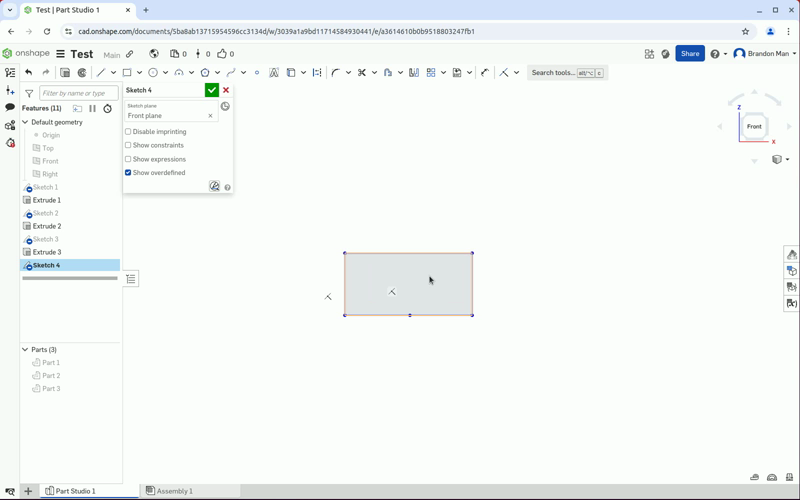
scroll(6)
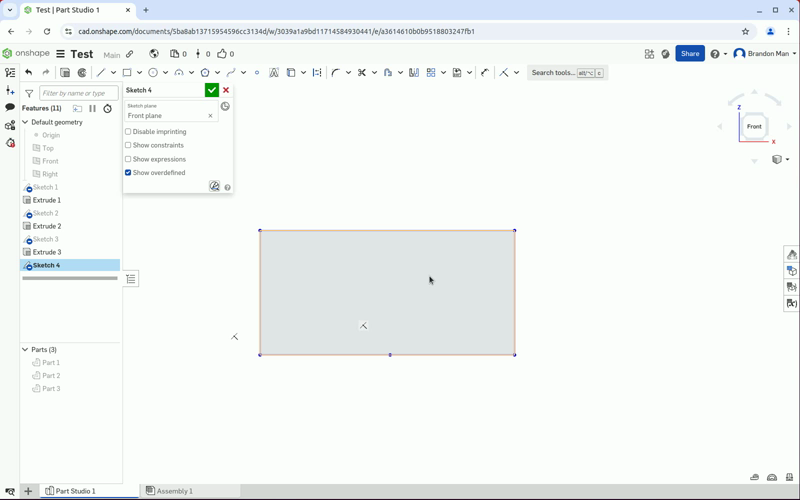
click(429, 275)
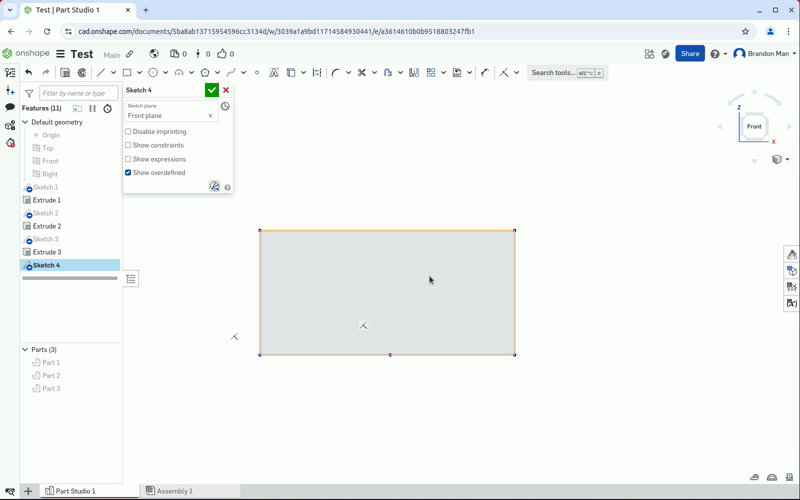
scroll(-6)
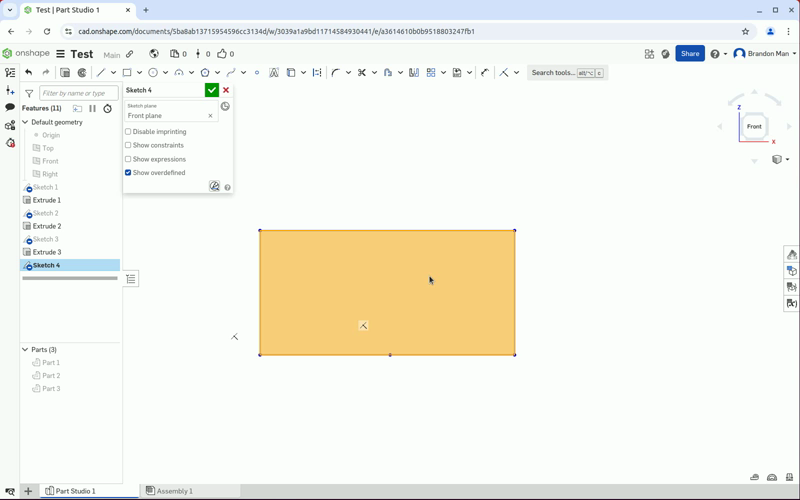
scroll(-6)
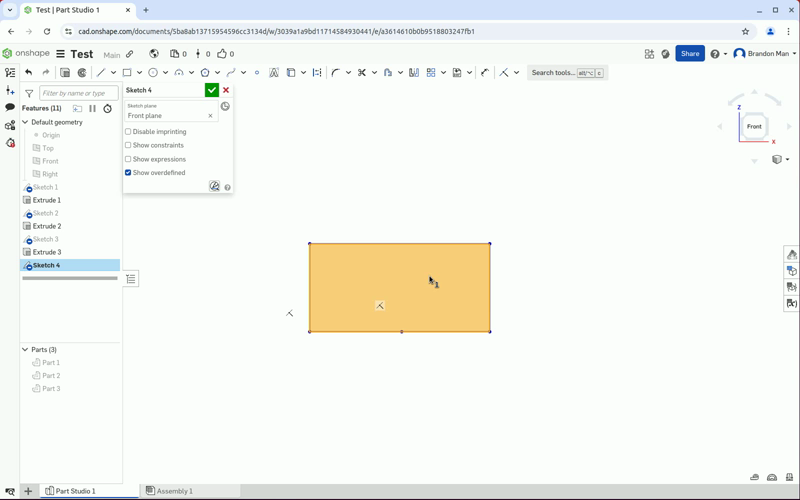
scroll(-6)
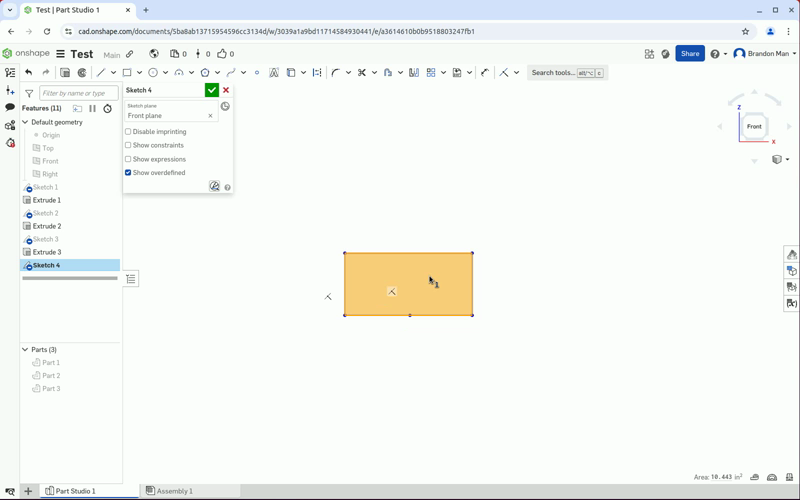
scroll(-6)
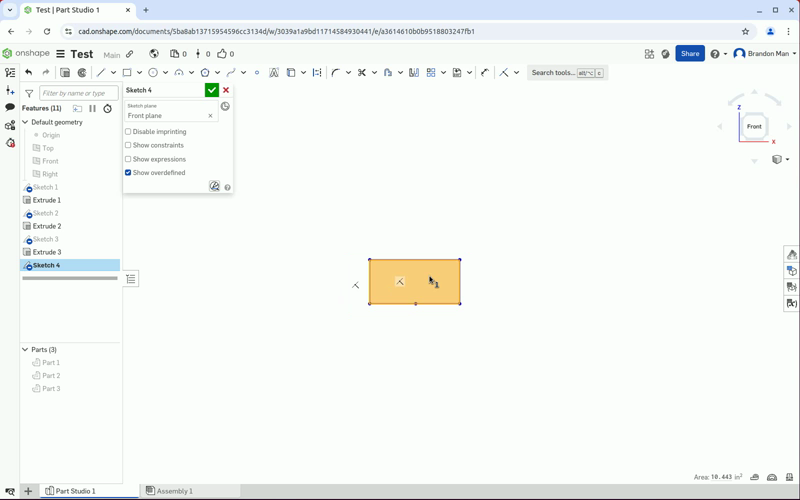
scroll(-6)
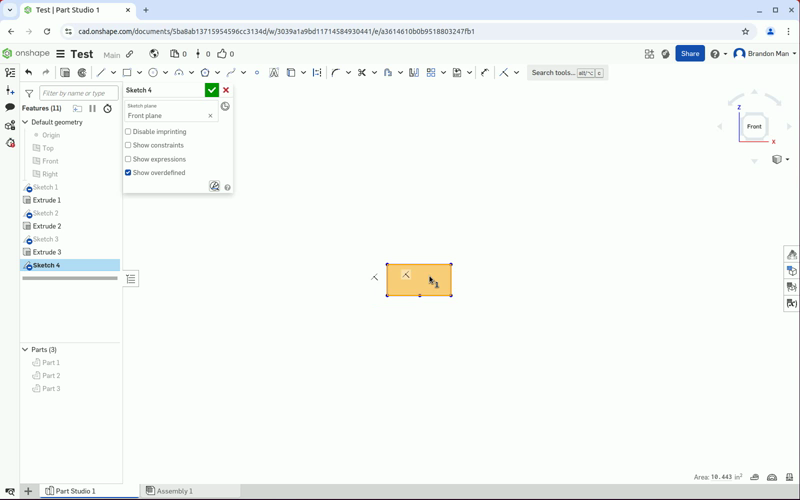
scroll(-6)
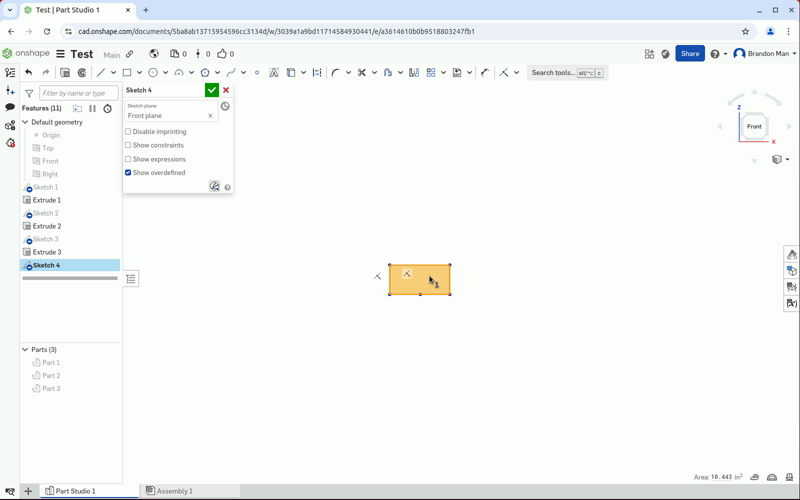
scroll(-6)
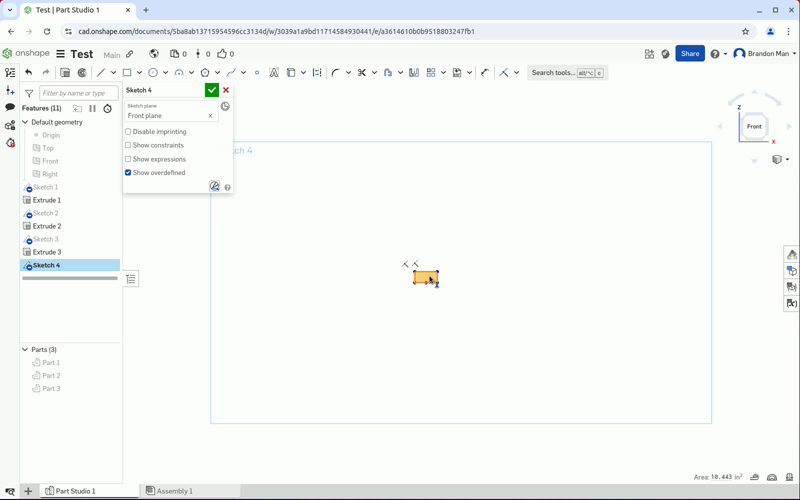
mouse_move(73, 352)
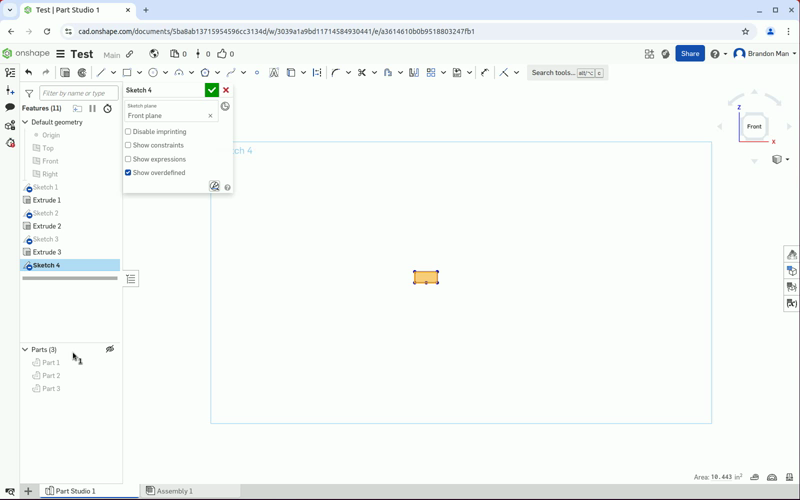
key(shift+y)
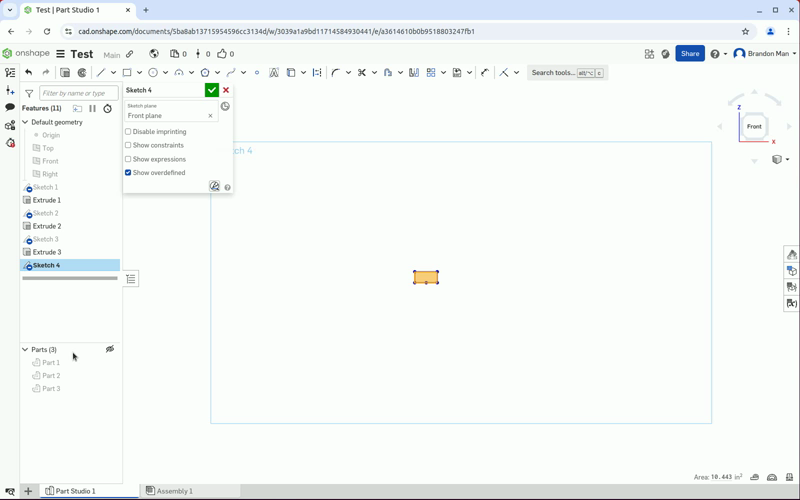
key(shift+e)
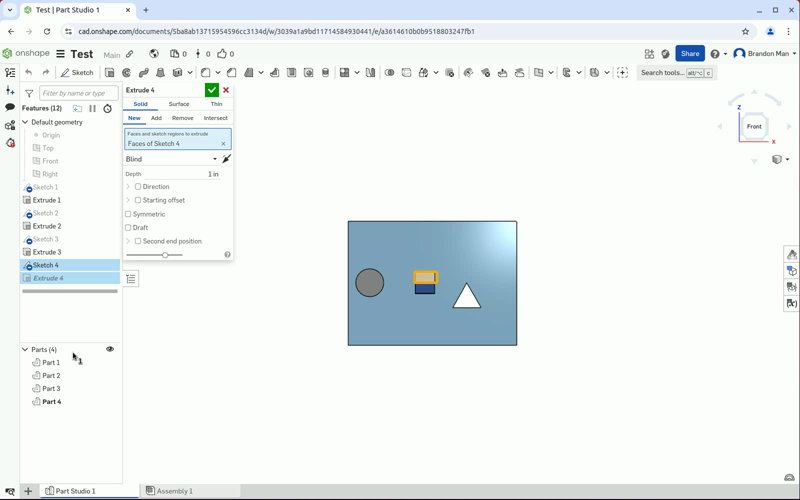
mouse_move(143, 106)
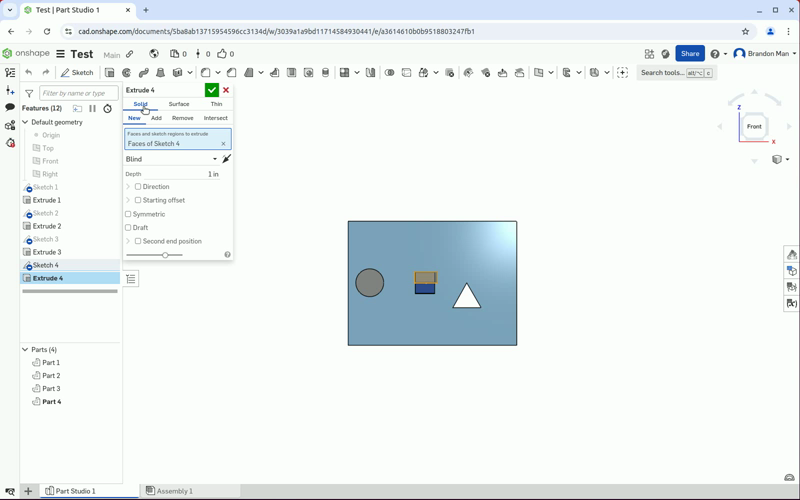
click(143, 106)
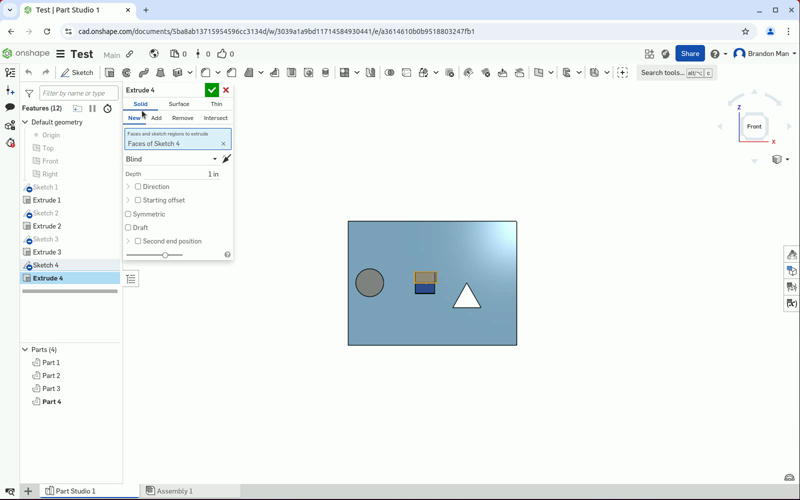
mouse_move(137, 120)
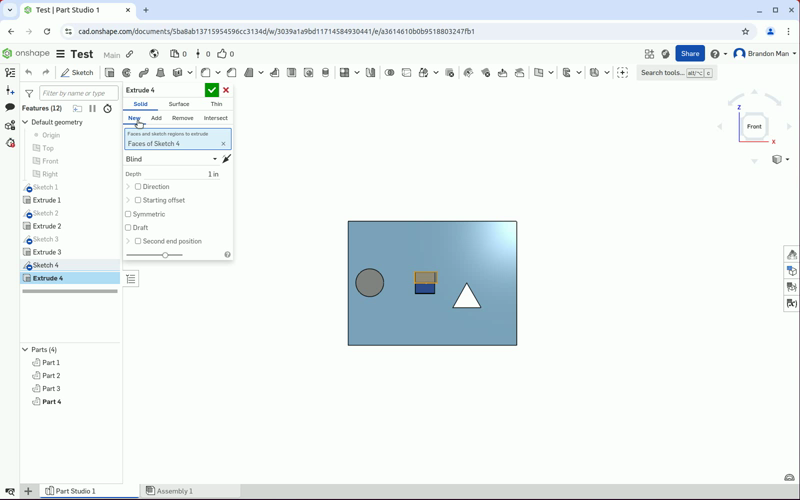
click(137, 120)
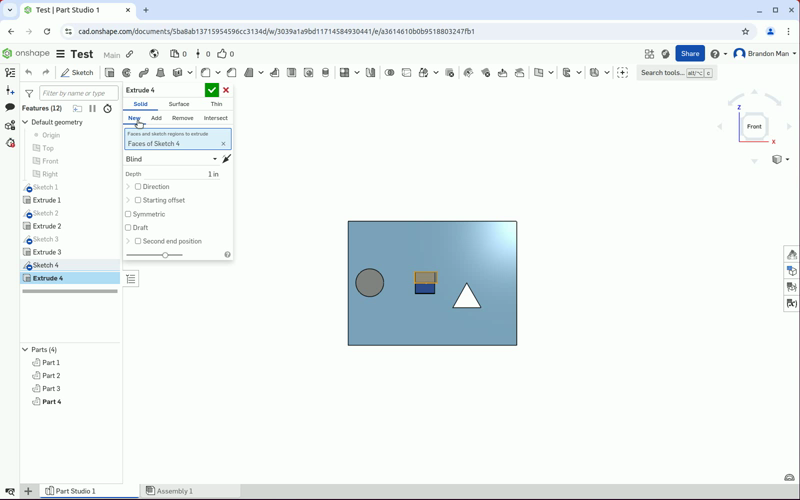
key(tab, 4)
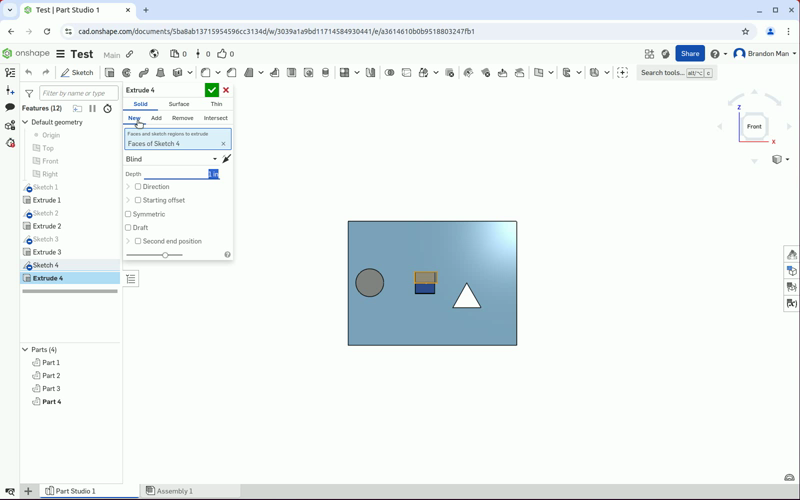
text(-7.221)
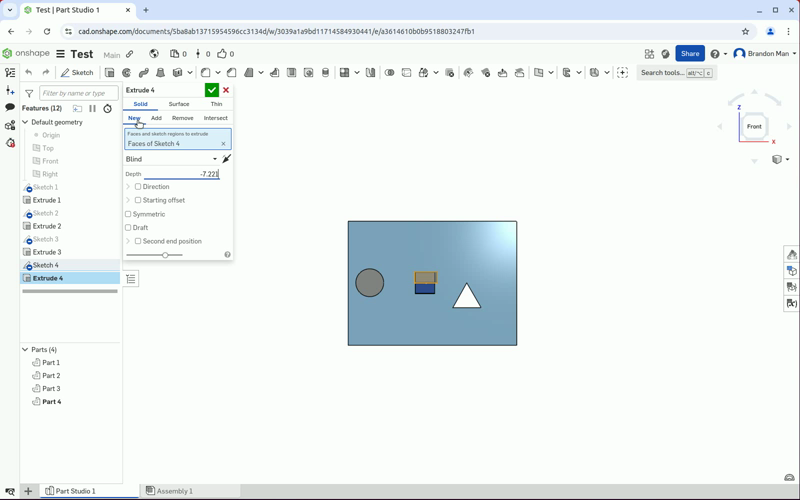
key(enter)
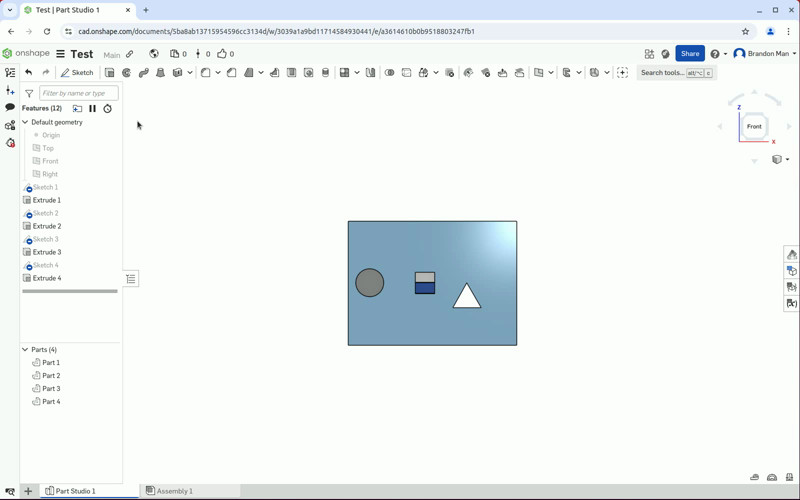
key(shift+h)
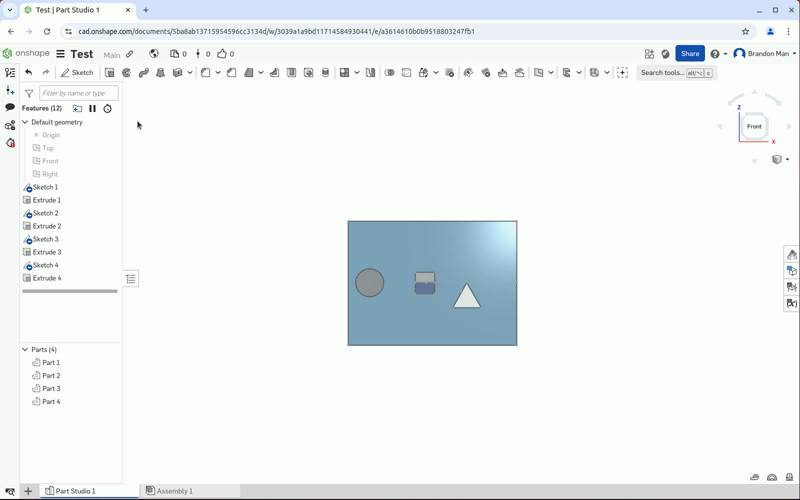
key(shift+h)
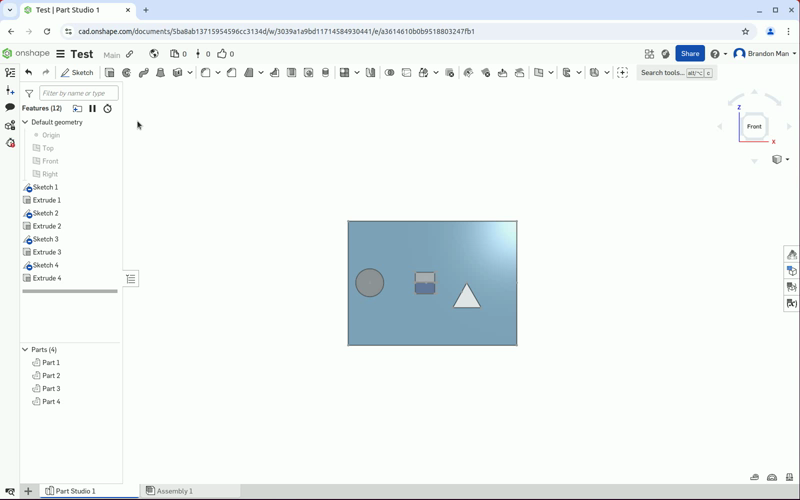
key(shift+7)
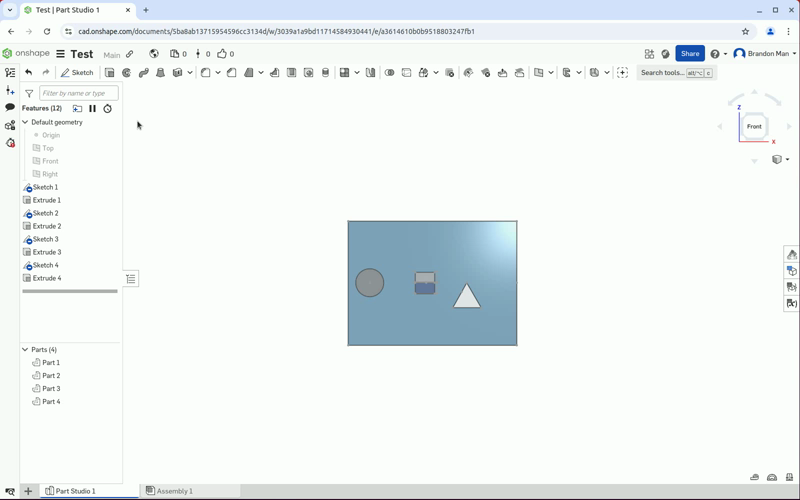
key(left, 2)
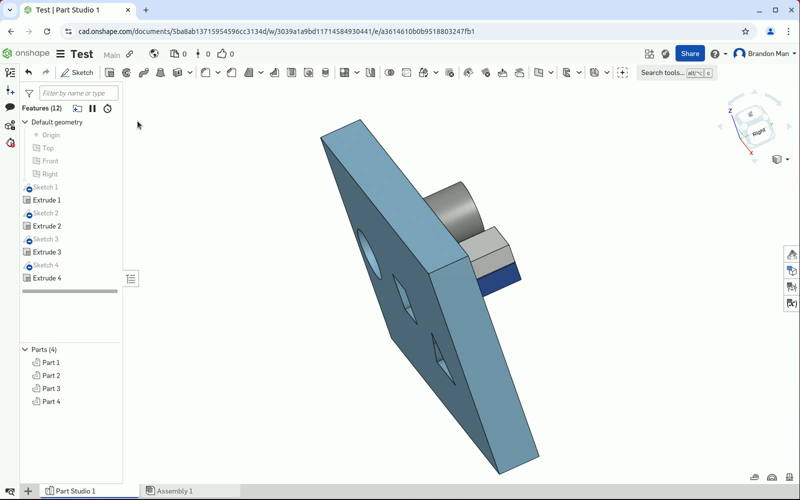
key(down, 2)
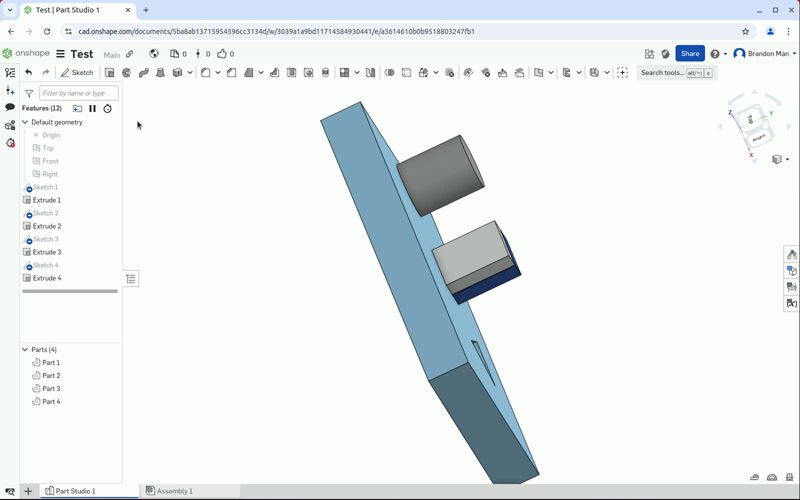
key(up, 2)
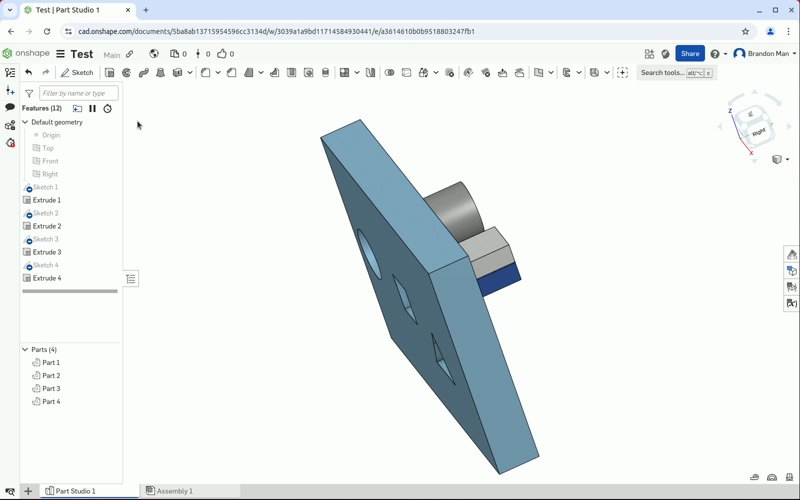
key(right, 2)
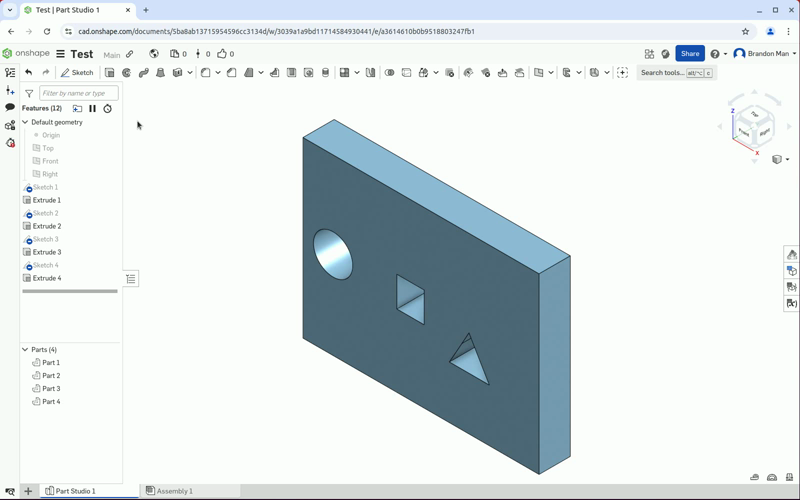
mouse_move(73, 189)
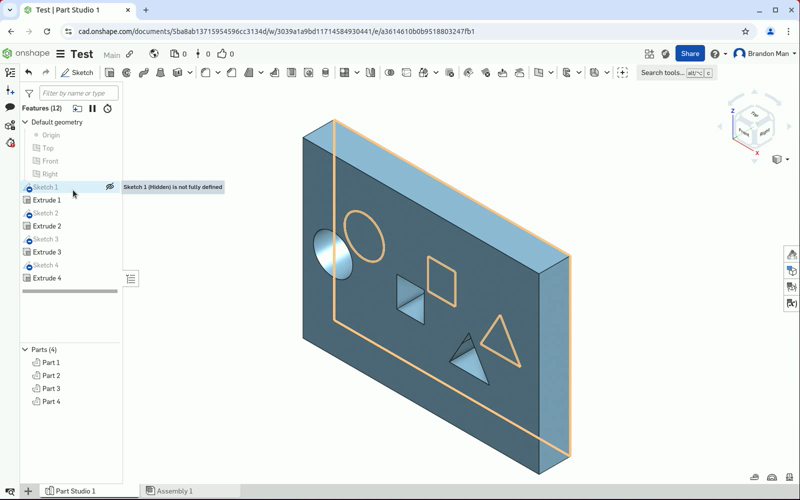
click(73, 189)